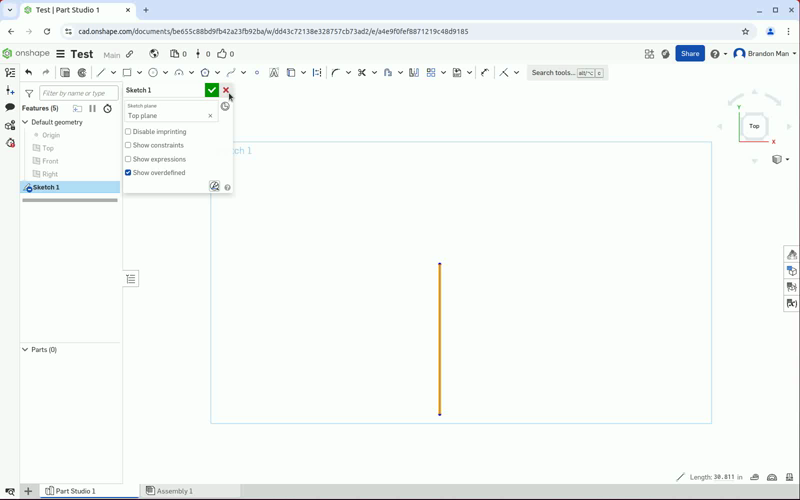
key(shift+h)
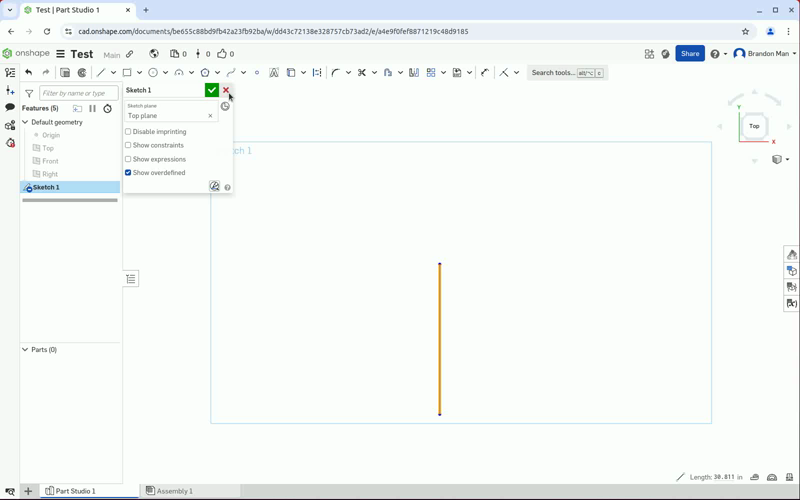
key(shift+s)
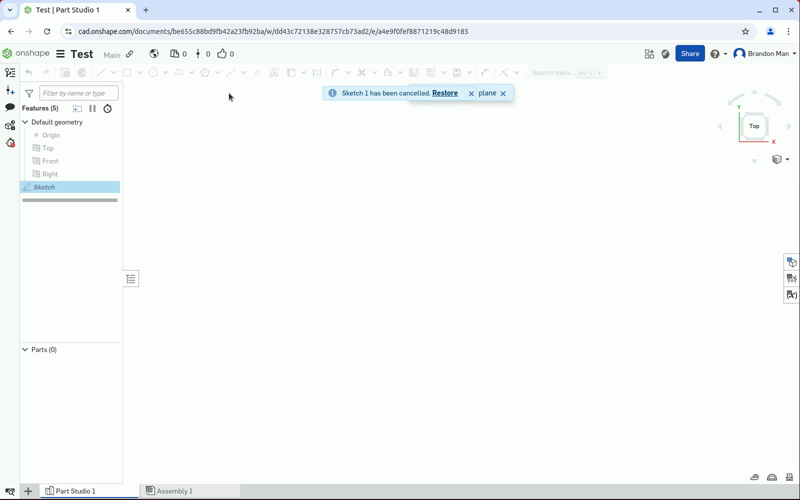
mouse_move(73, 150)
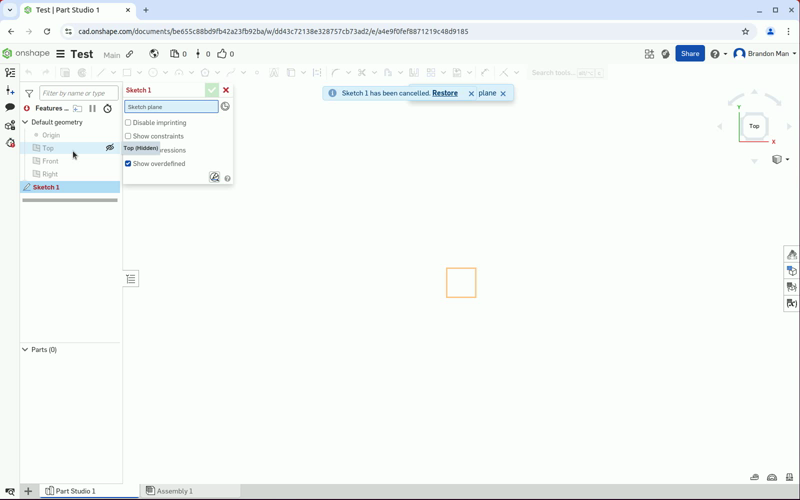
click(73, 150)
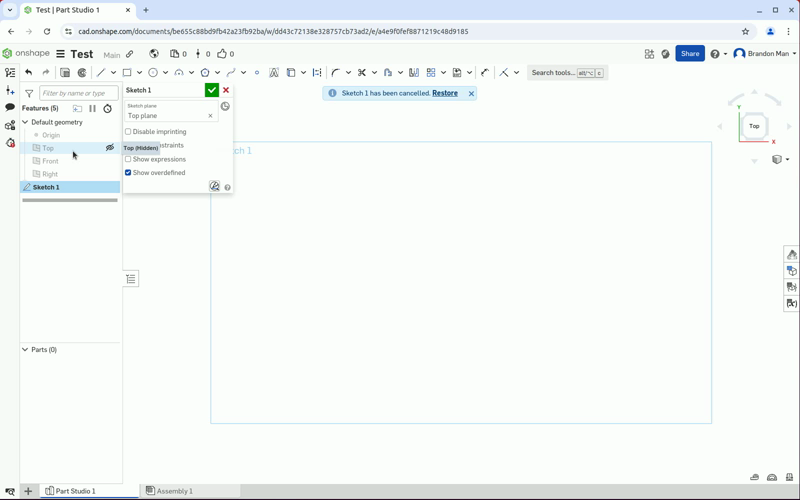
mouse_move(73, 352)
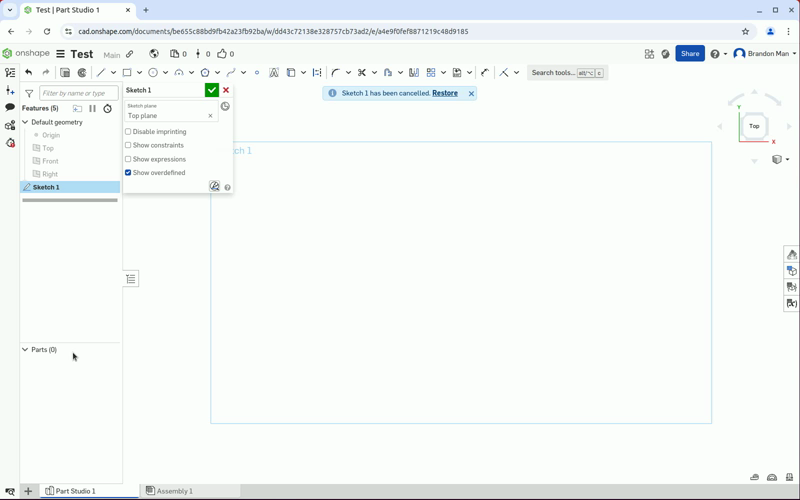
key(y)
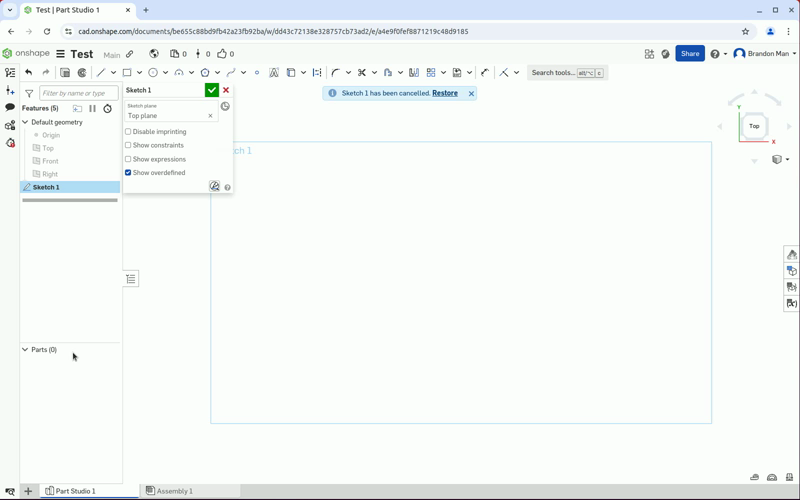
key(l)
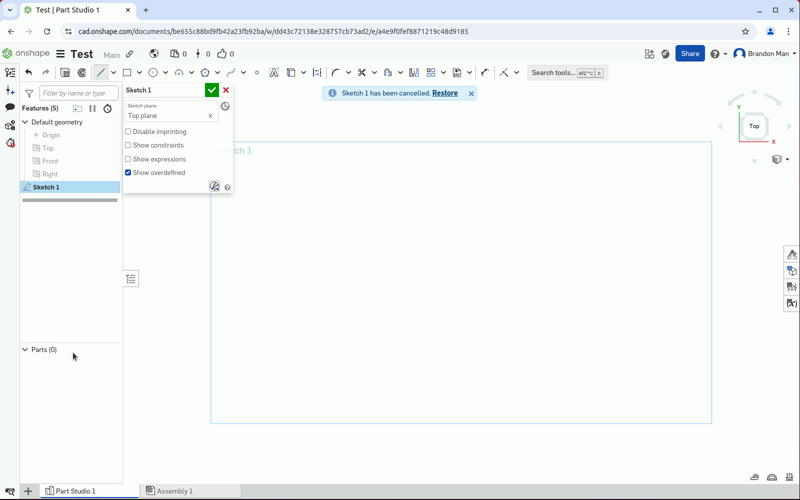
key_down(shift)
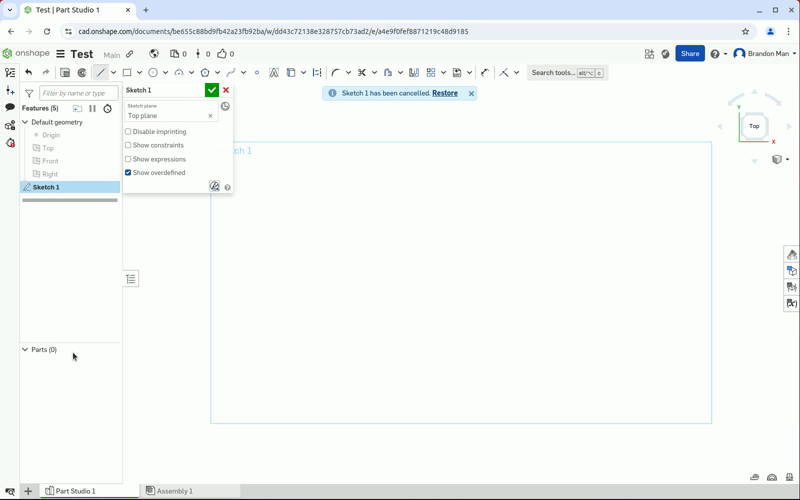
mouse_move(348, 320)
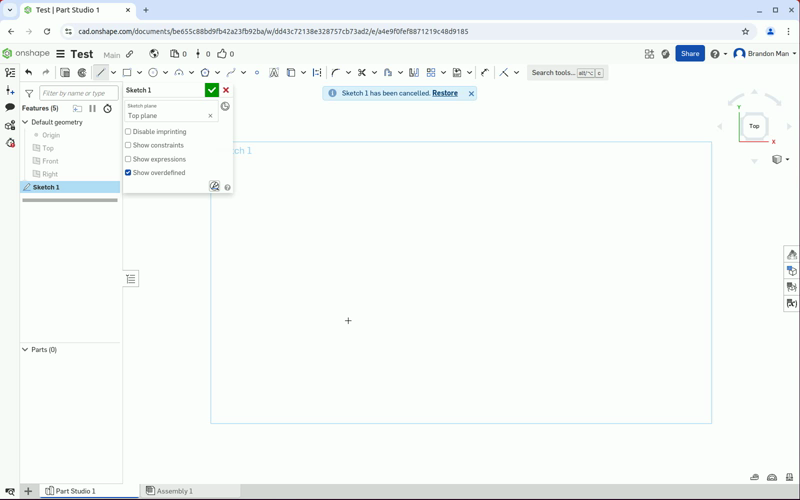
click(348, 320)
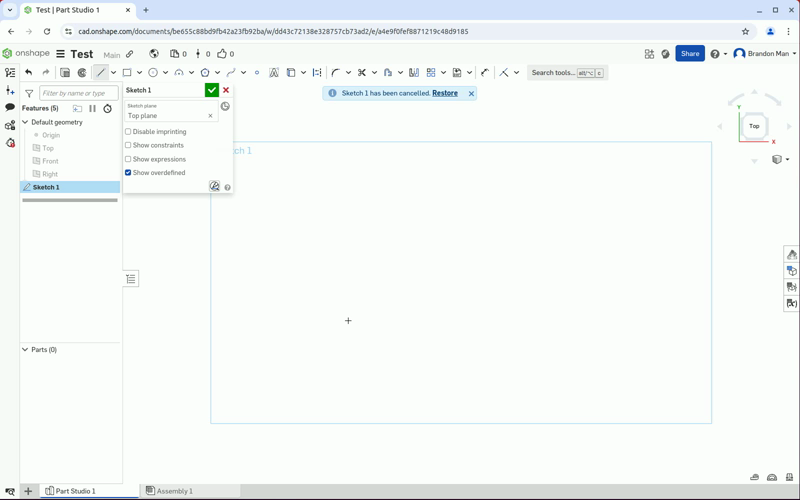
key_up(shift)
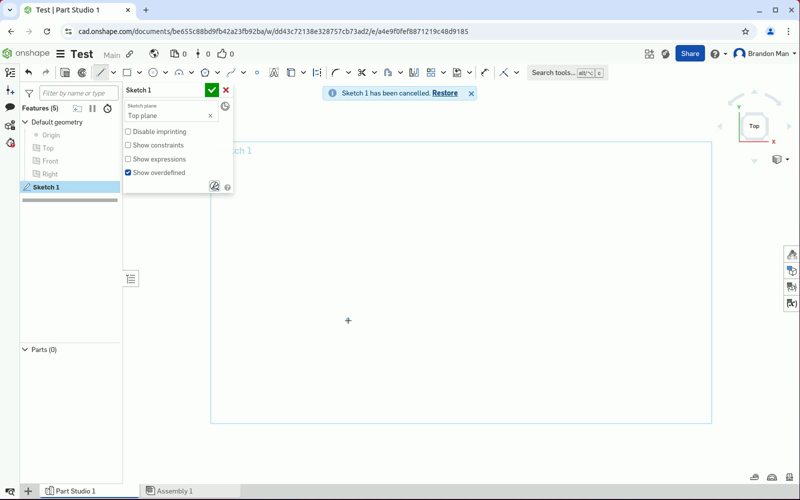
key_down(shift)
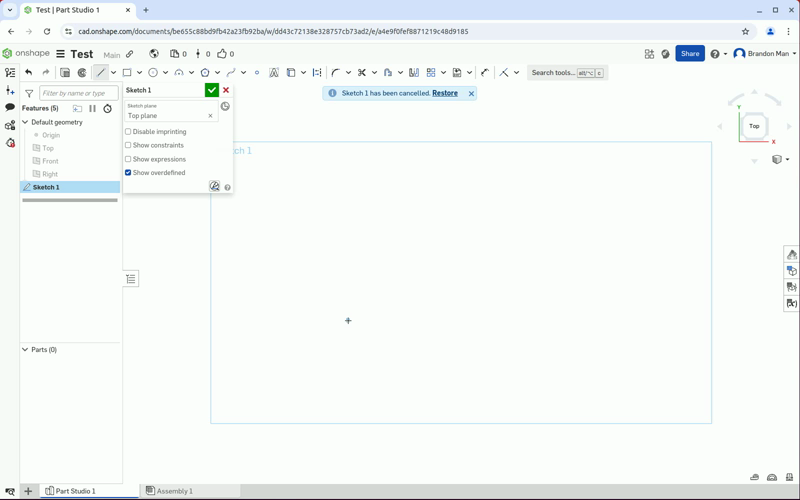
mouse_move(423, 320)
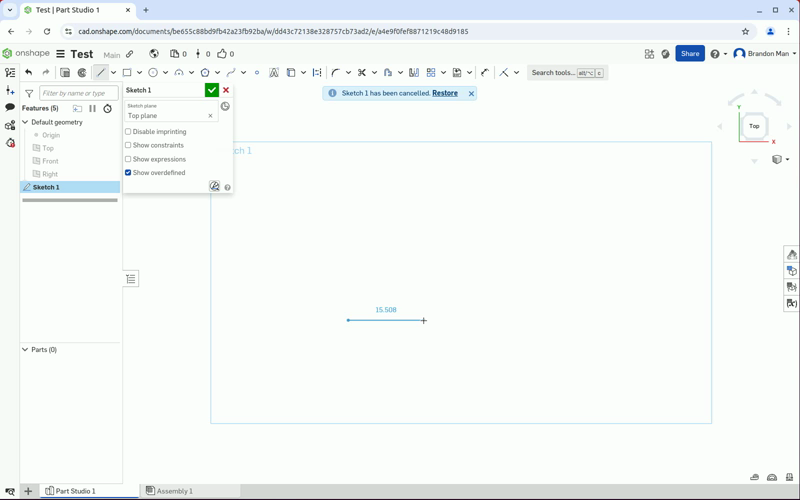
click(423, 320)
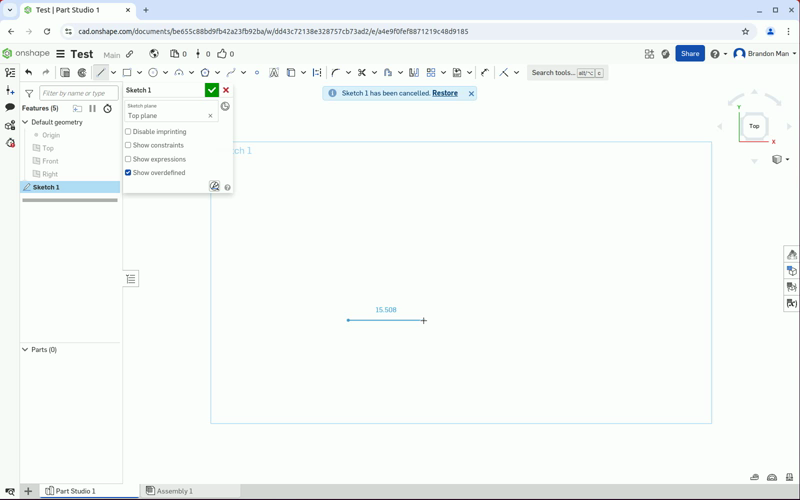
key_up(shift)
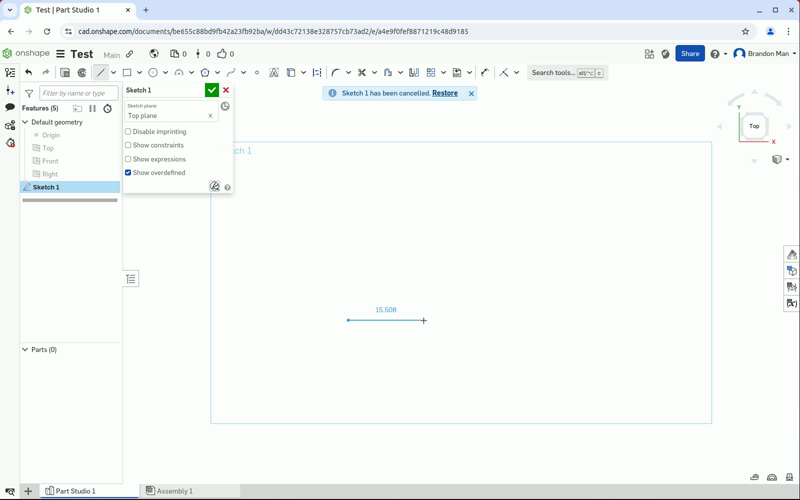
key_down(shift)
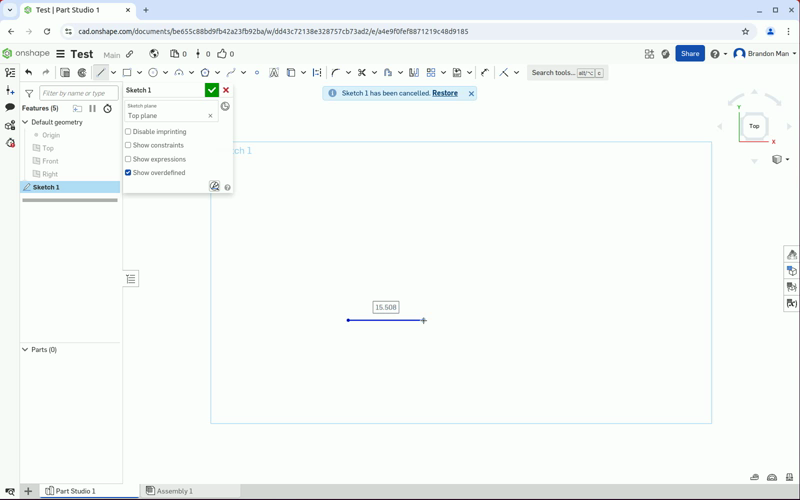
mouse_move(423, 245)
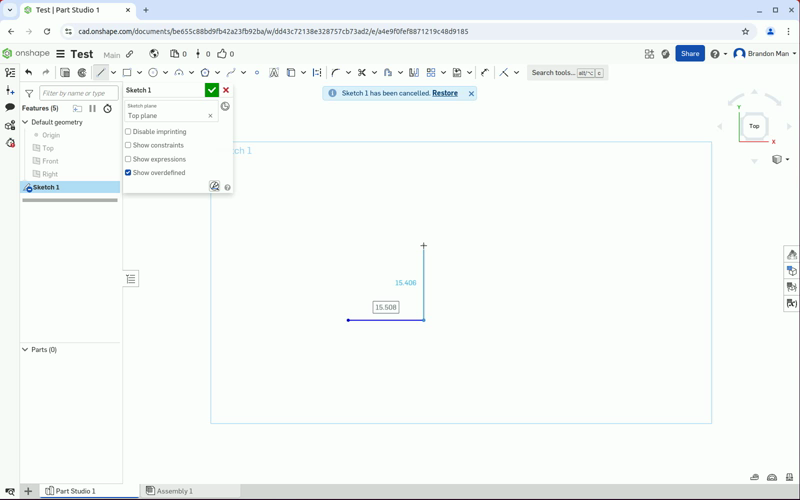
click(423, 245)
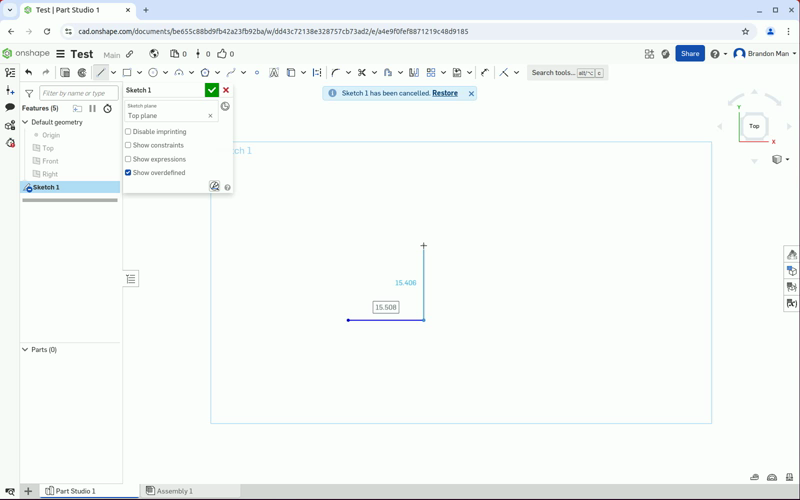
key_up(shift)
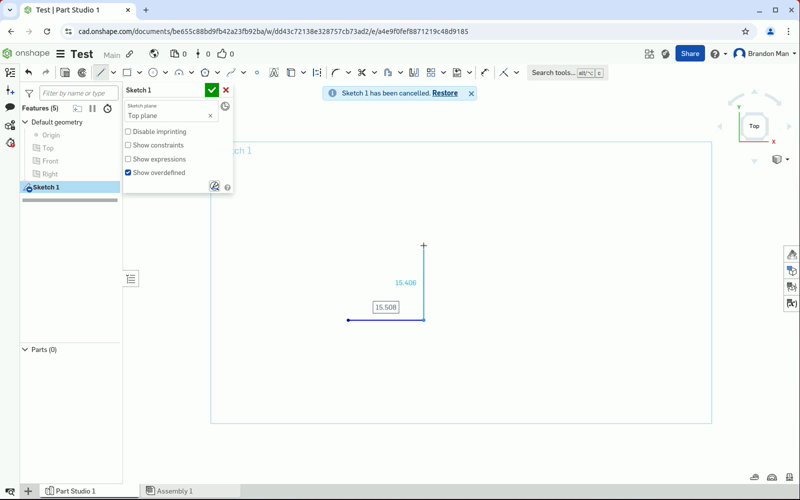
key_down(shift)
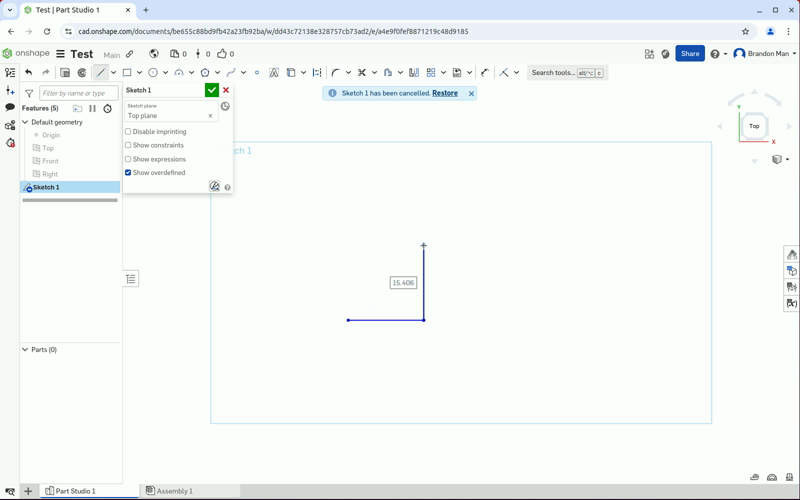
mouse_move(348, 245)
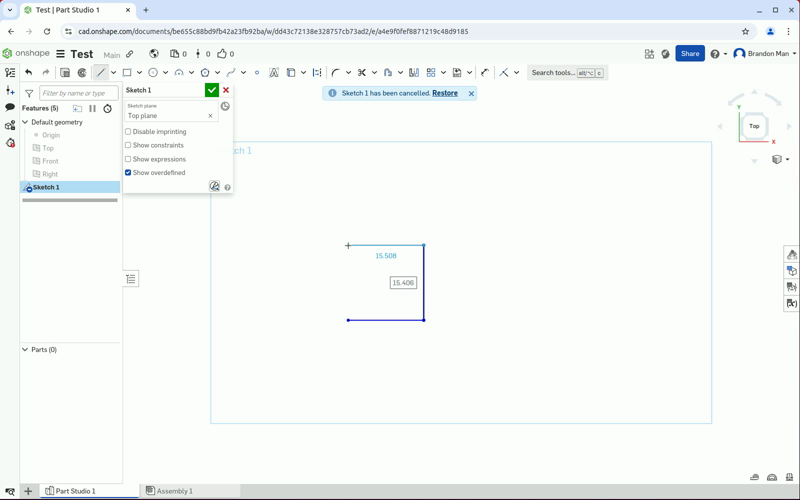
click(348, 245)
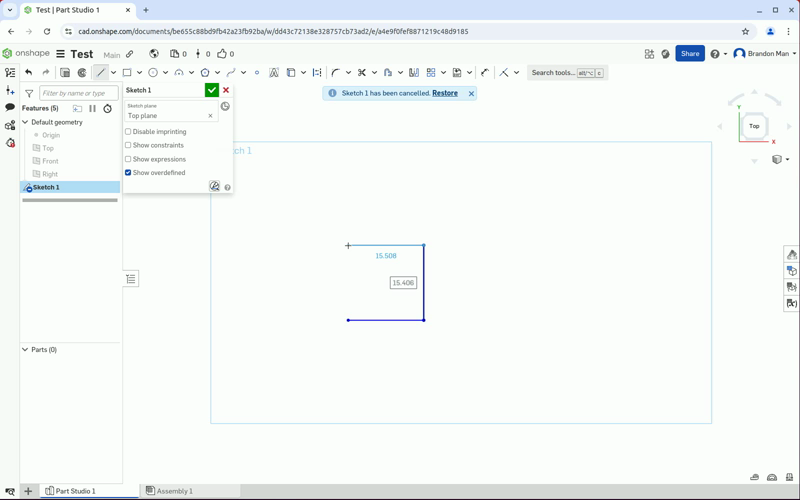
key_up(shift)
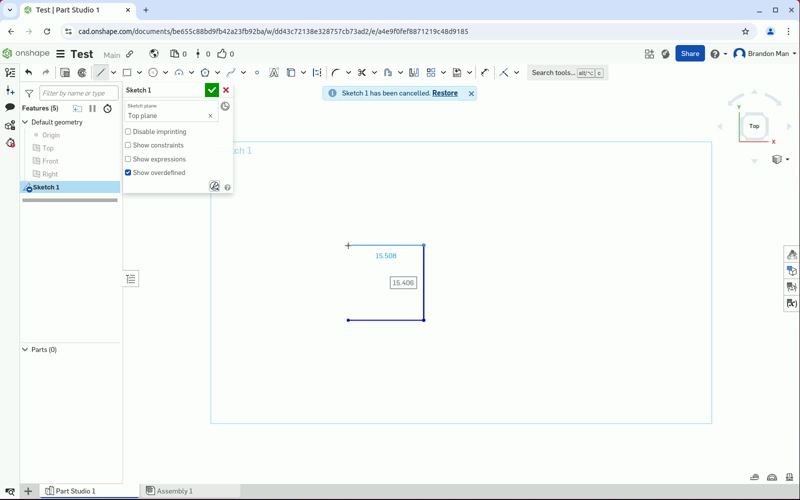
key_down(shift)
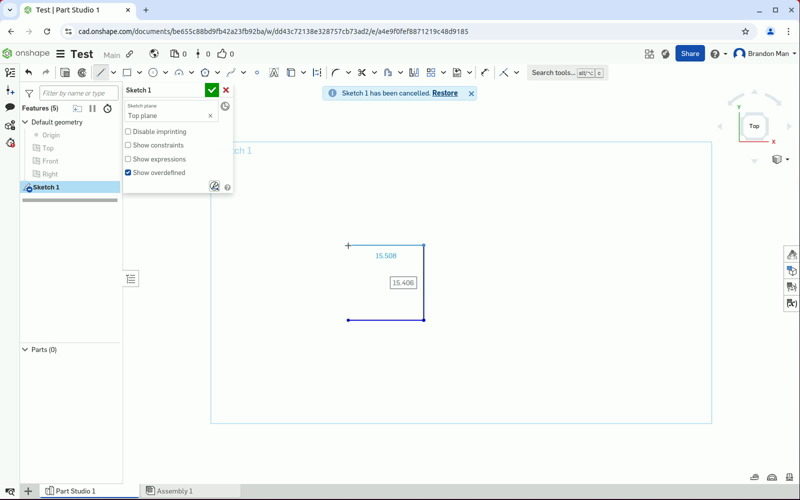
mouse_move(348, 320)
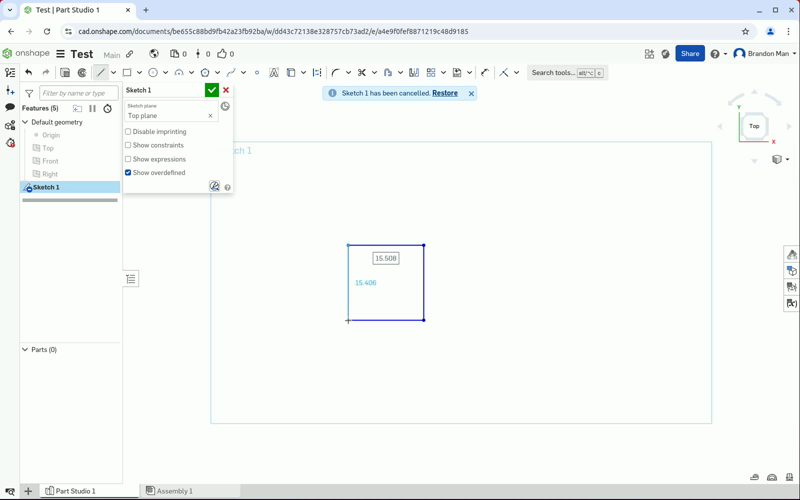
key_up(shift)
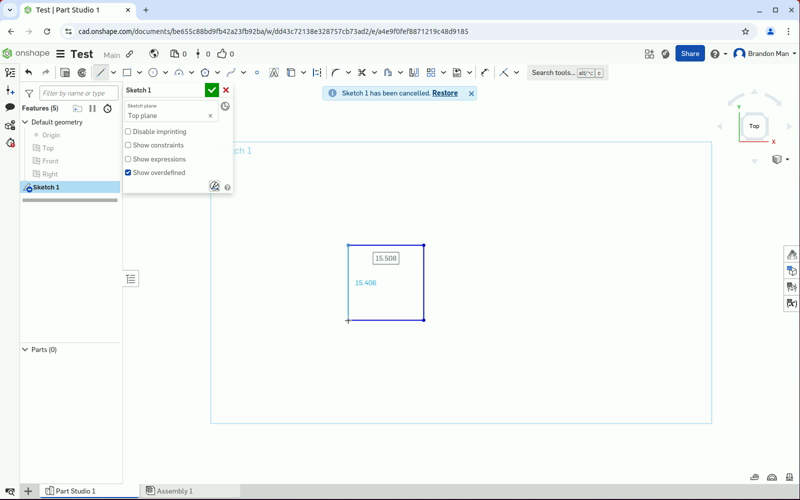
click(348, 320)
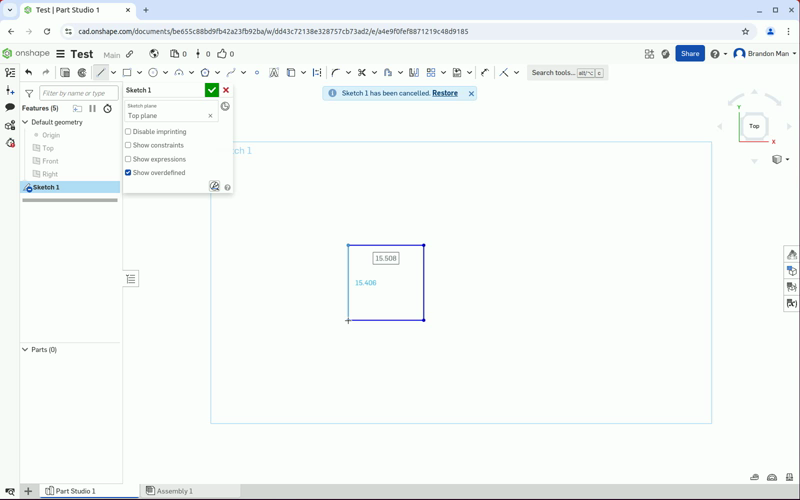
key(esc)
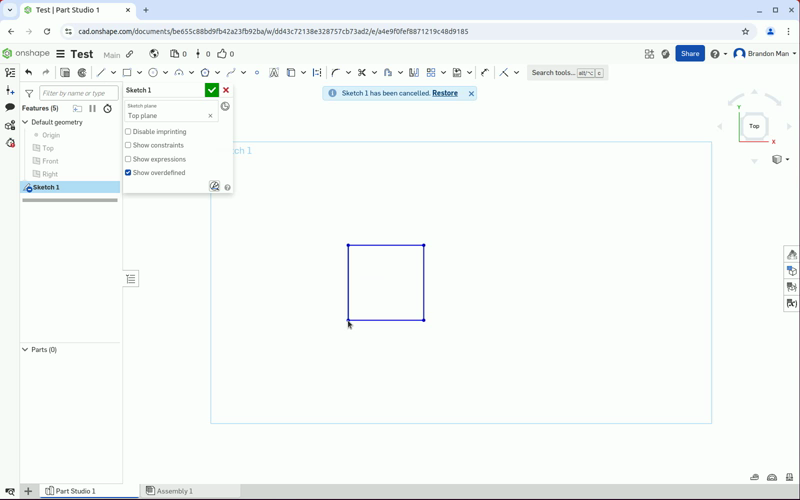
mouse_move(405, 309)
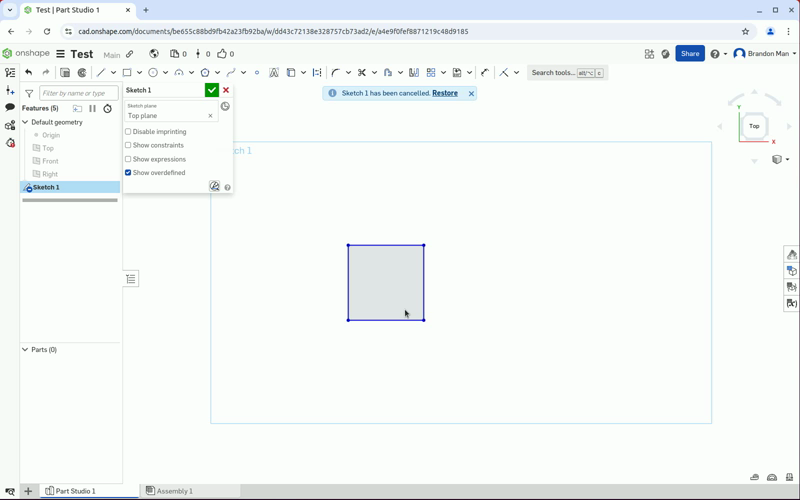
click(405, 309)
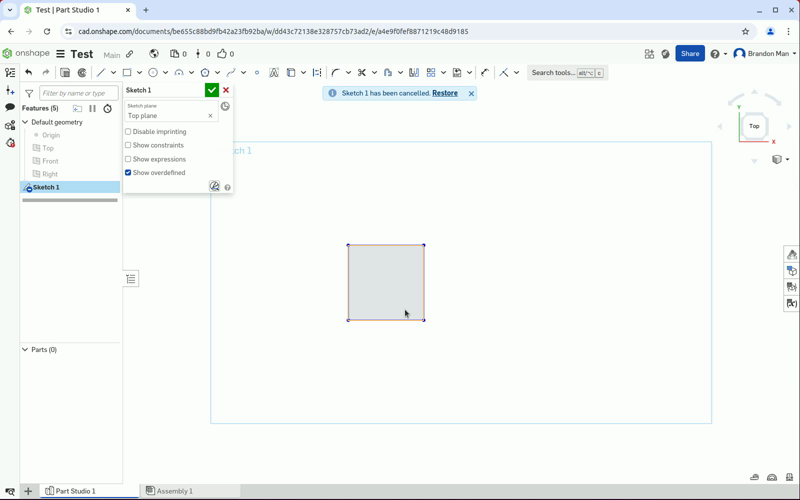
mouse_move(73, 352)
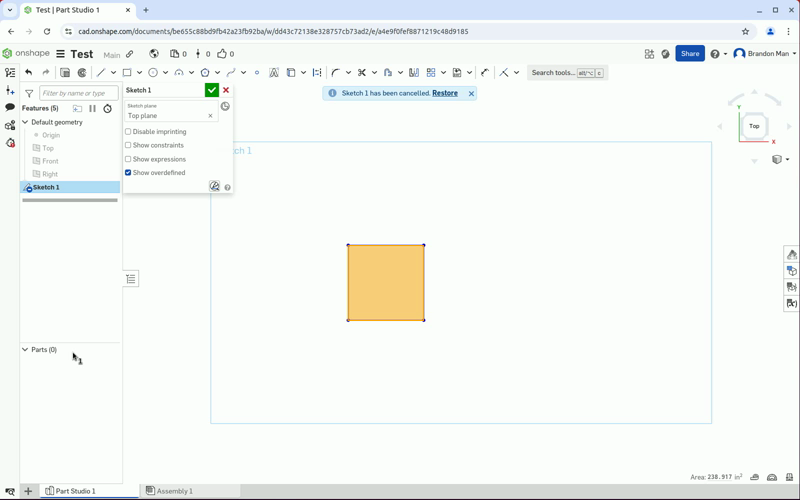
key(shift+y)
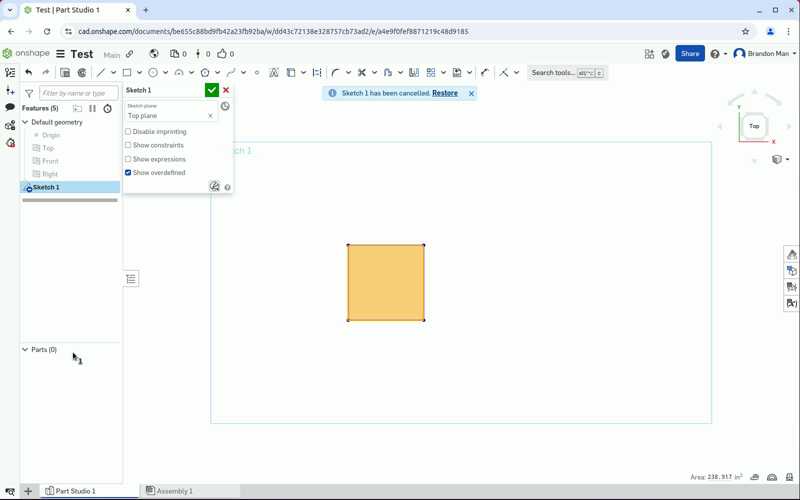
key(shift+e)
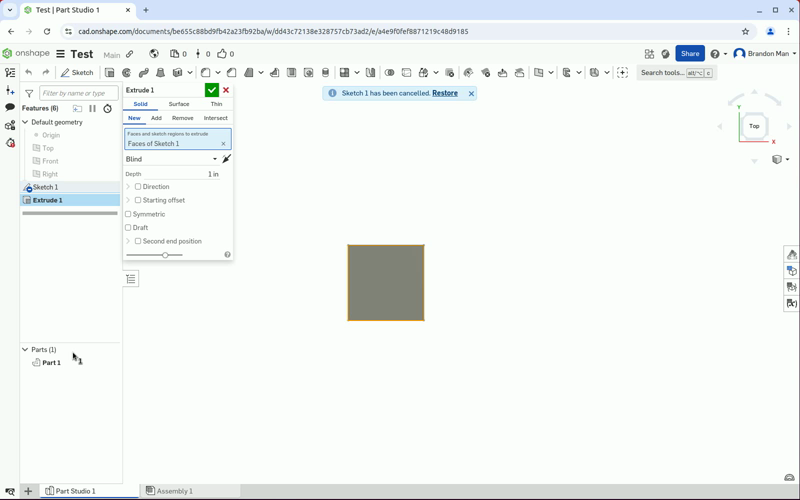
mouse_move(143, 106)
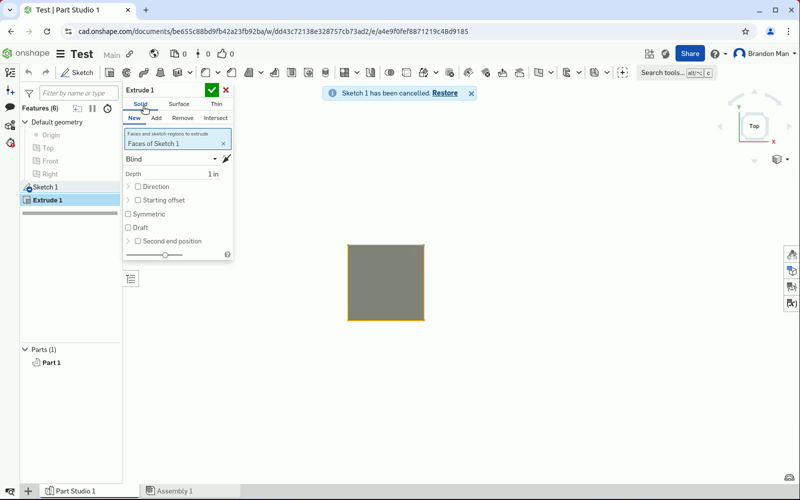
click(143, 106)
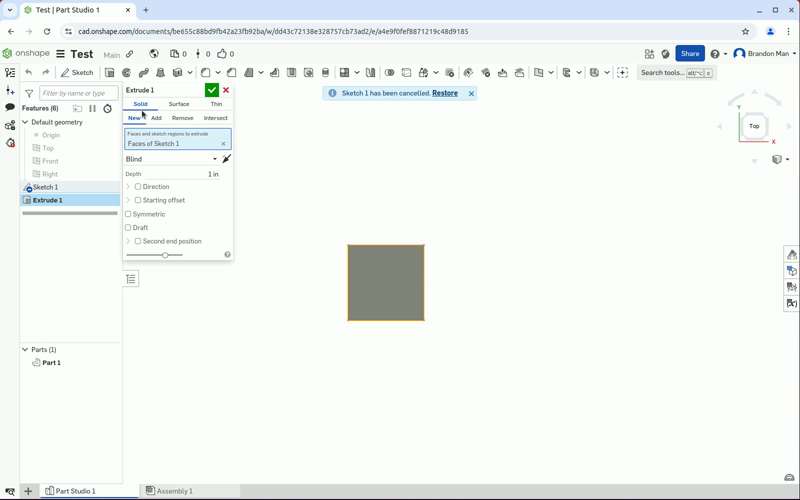
mouse_move(137, 120)
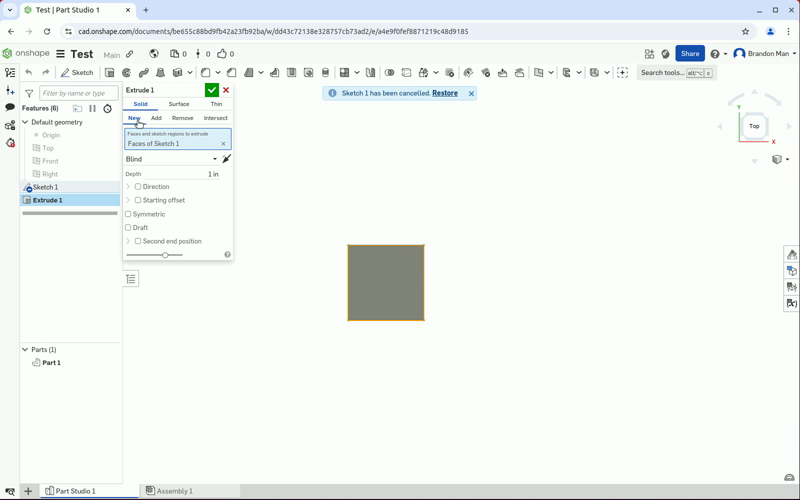
click(137, 120)
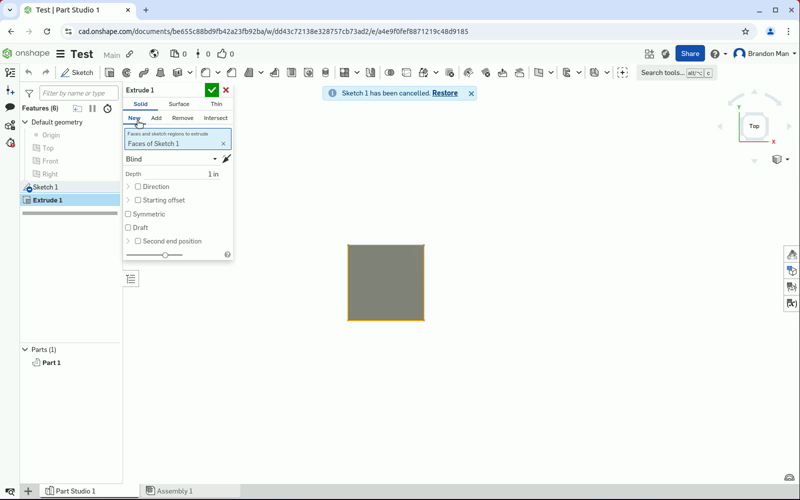
key(tab, 4)
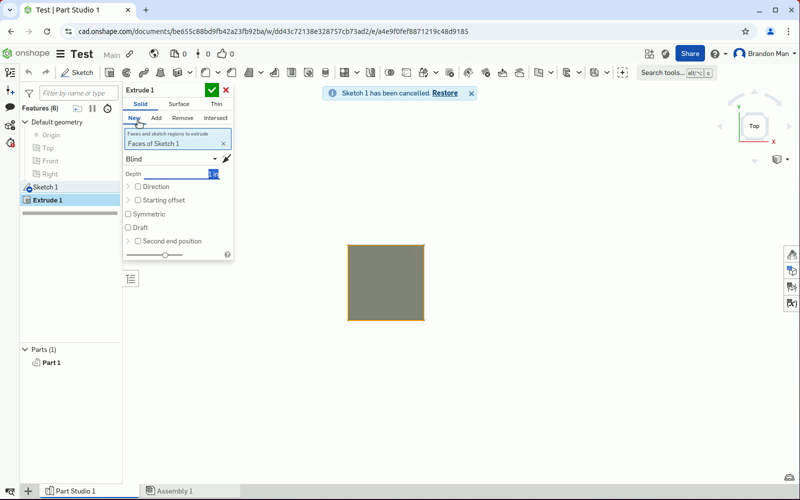
text(15.405)
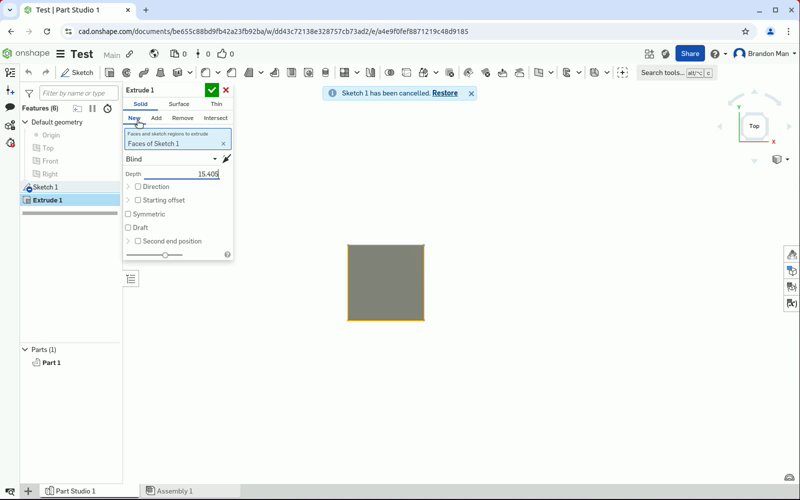
key(enter)
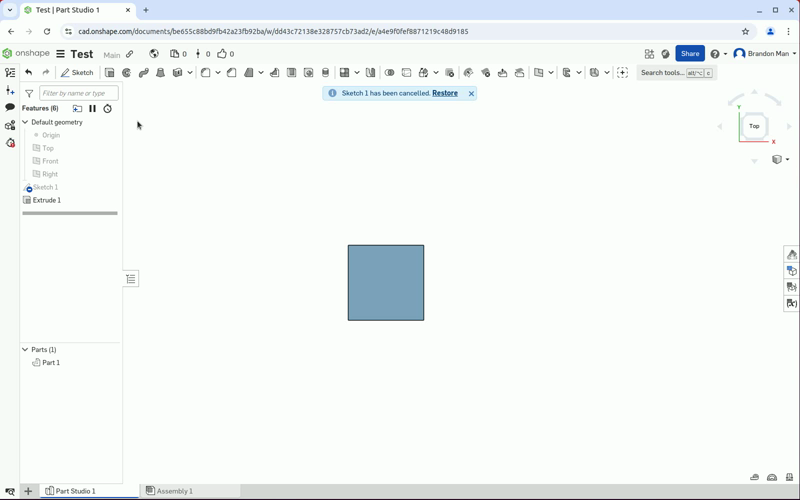
key(shift+h)
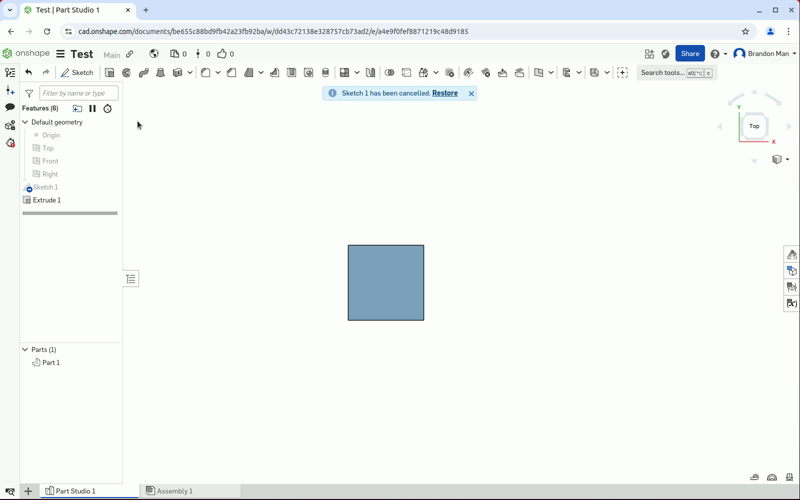
key(shift+h)
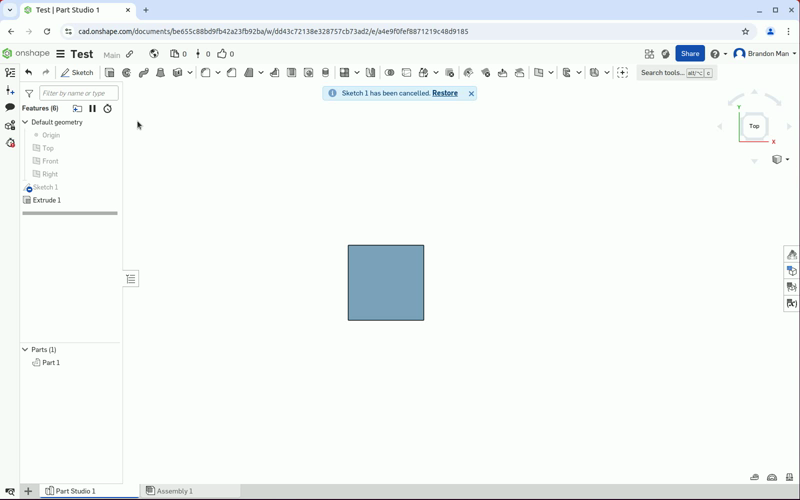
mouse_move(73, 189)
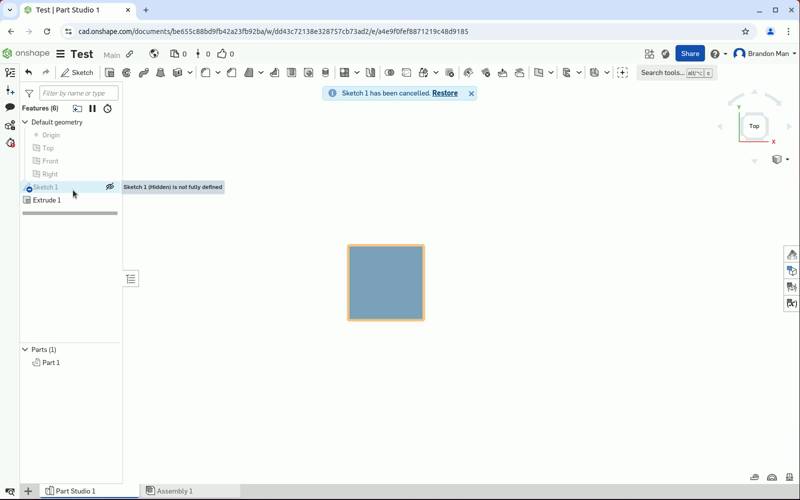
click(73, 189)
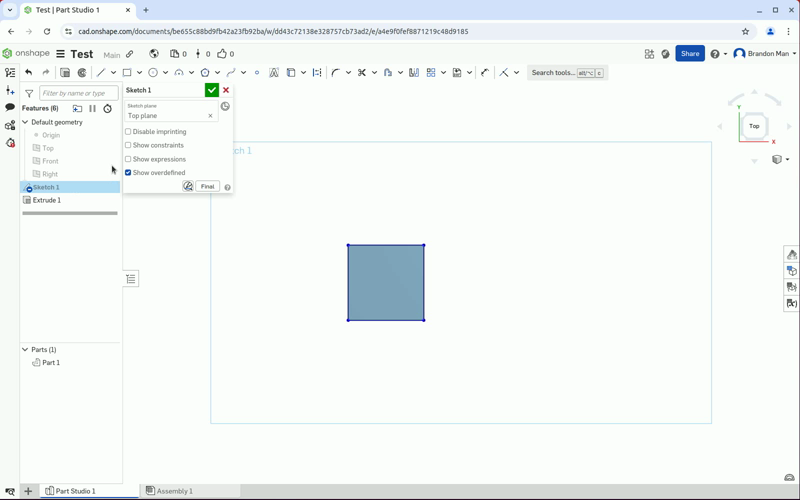
mouse_move(229, 92)
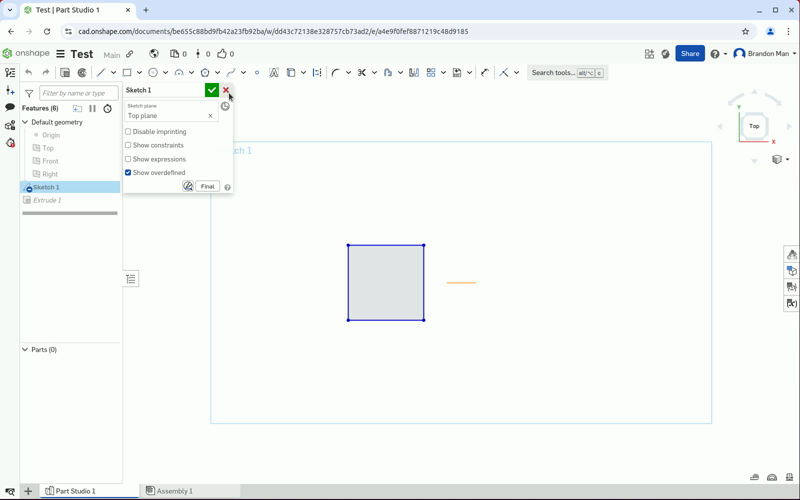
click(229, 92)
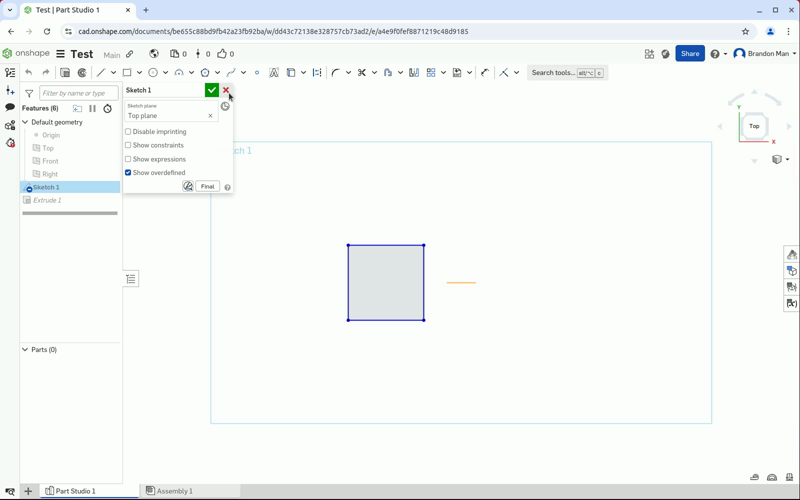
key(shift+s)
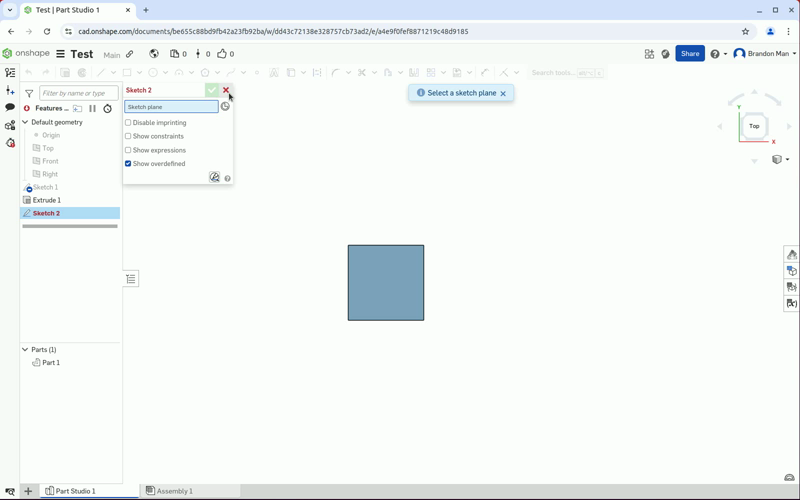
mouse_move(73, 150)
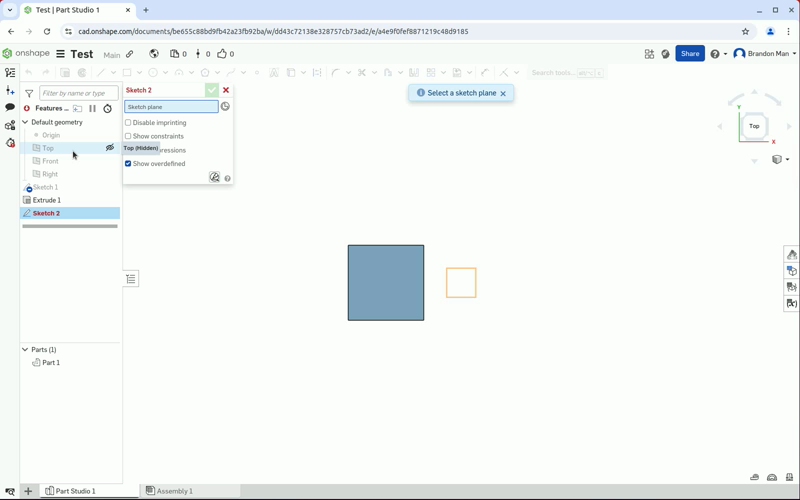
click(73, 150)
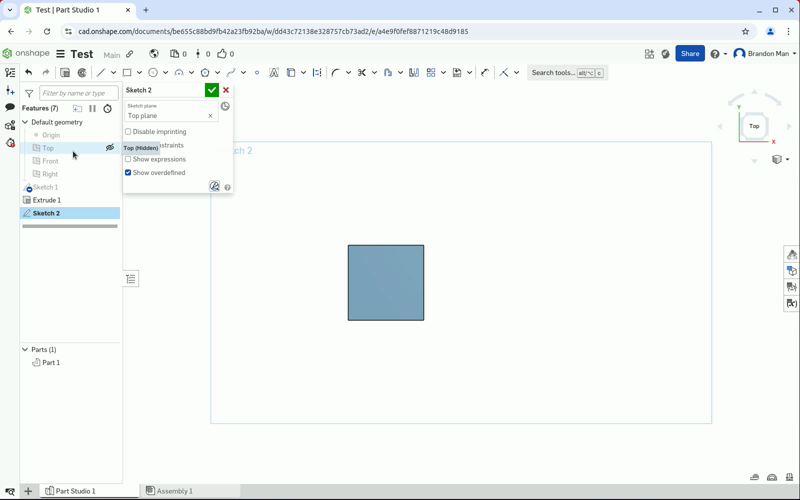
mouse_move(73, 352)
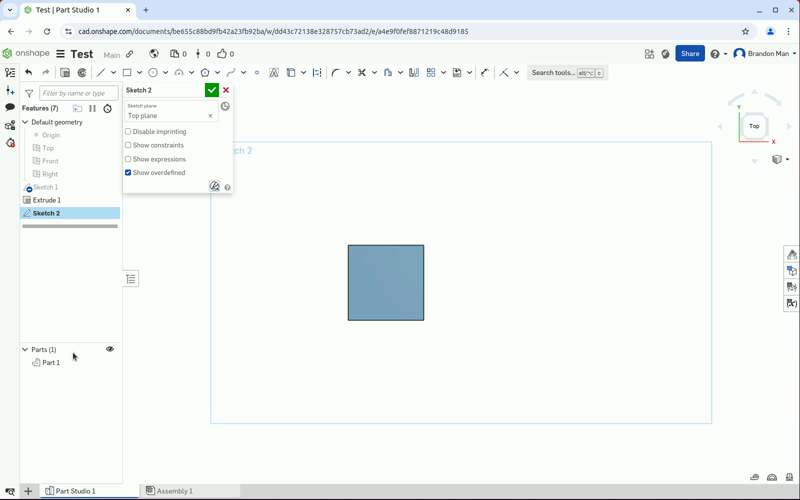
key(y)
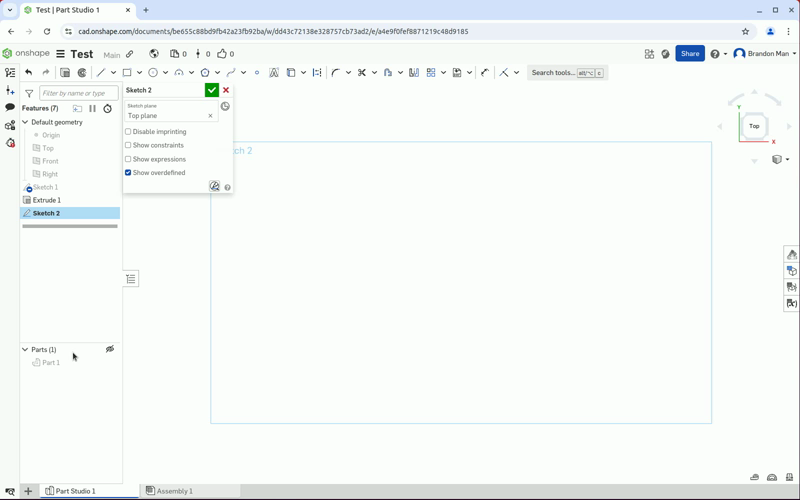
key(l)
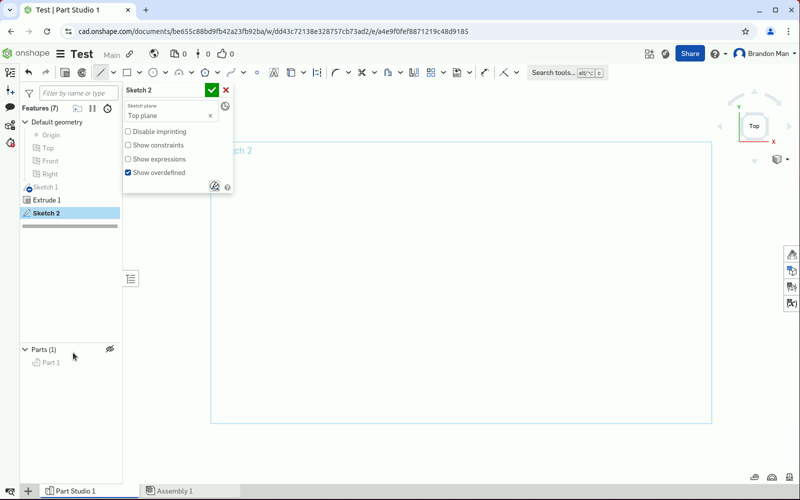
key_down(shift)
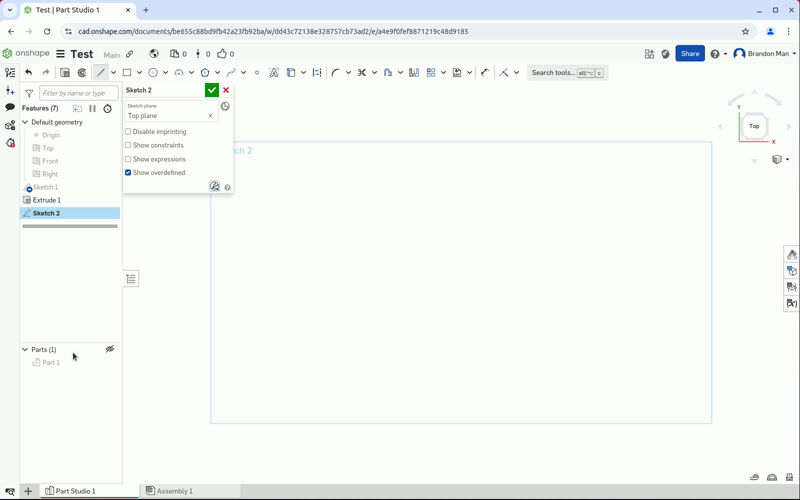
mouse_move(423, 320)
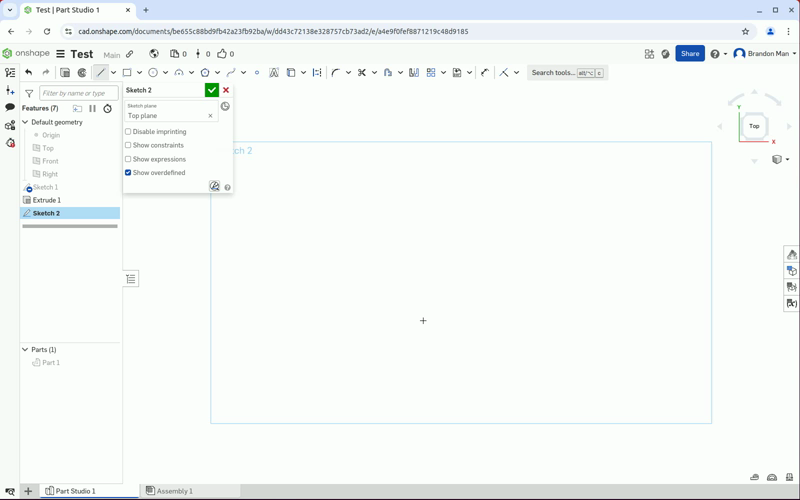
click(423, 320)
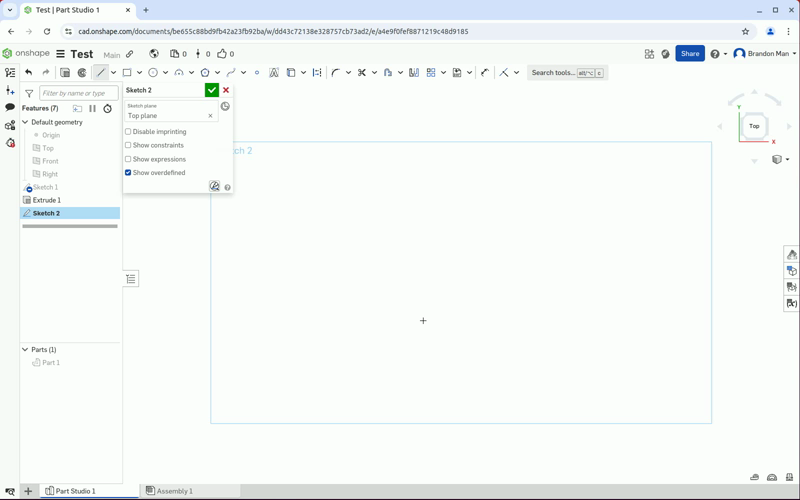
key_up(shift)
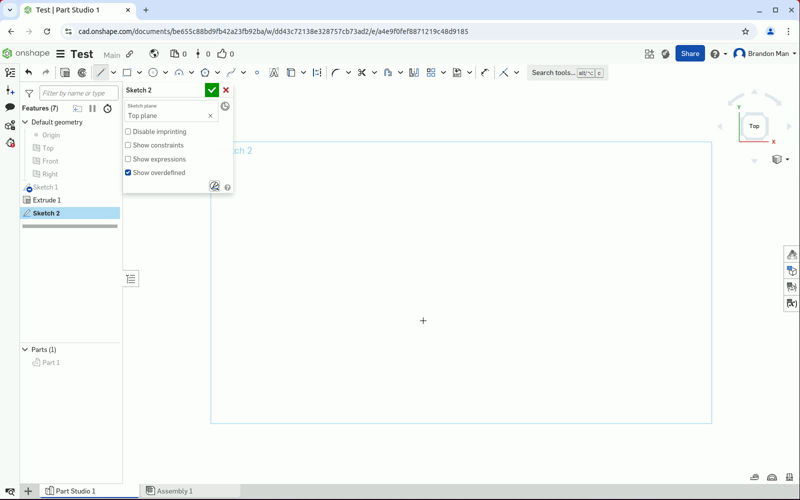
key_down(shift)
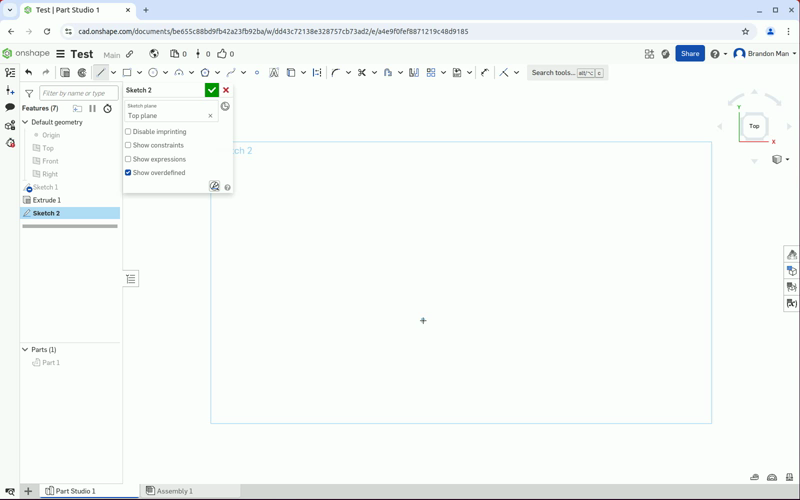
mouse_move(498, 320)
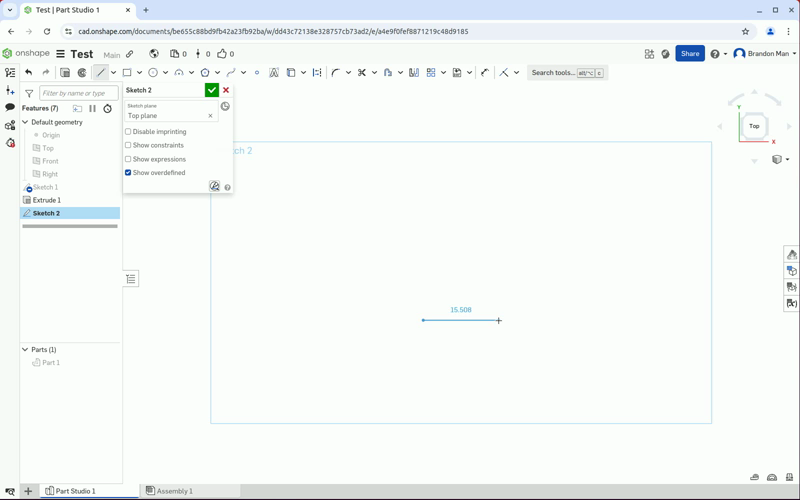
click(498, 320)
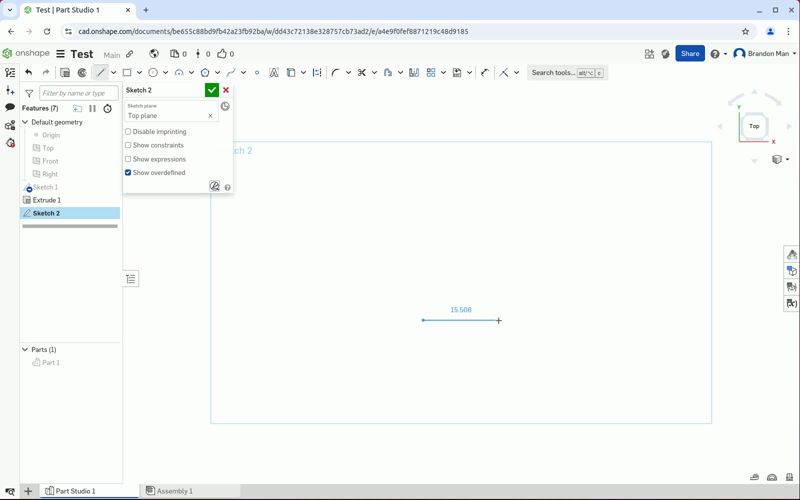
key_up(shift)
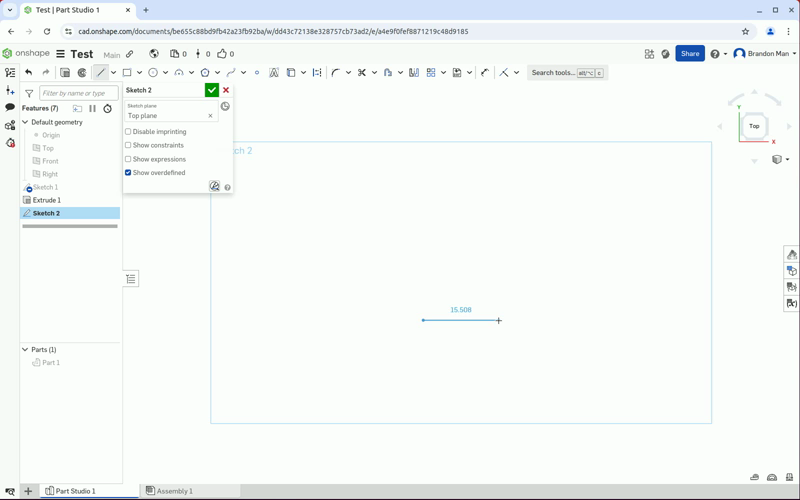
key_down(shift)
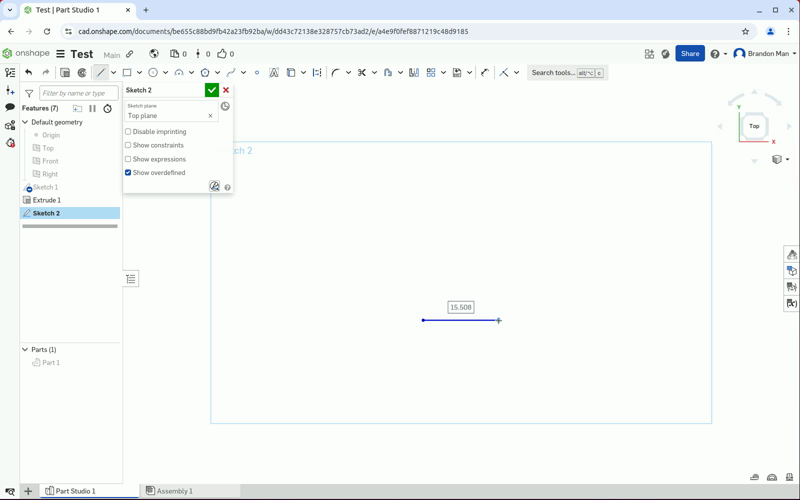
mouse_move(498, 245)
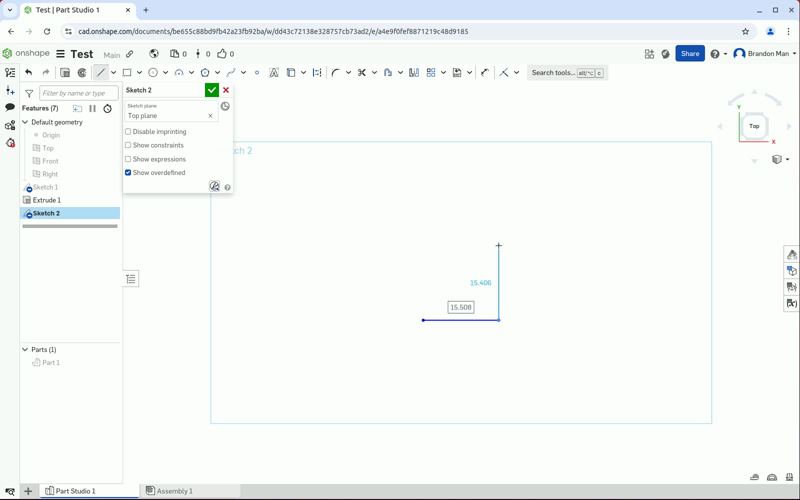
click(498, 245)
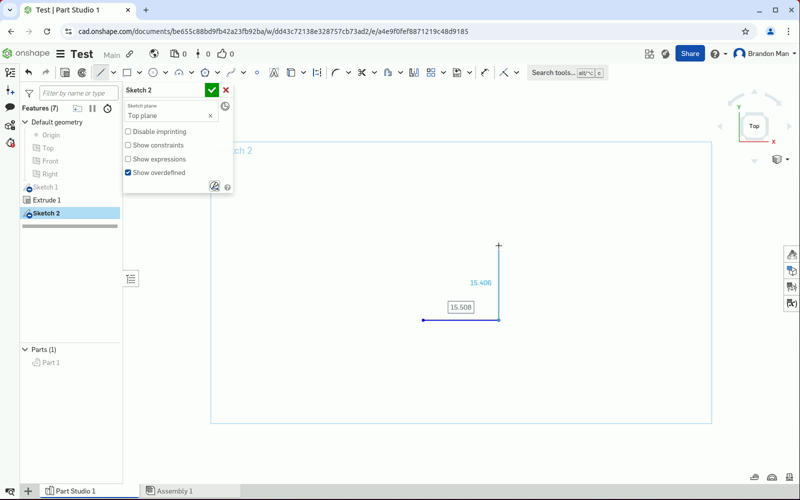
key_up(shift)
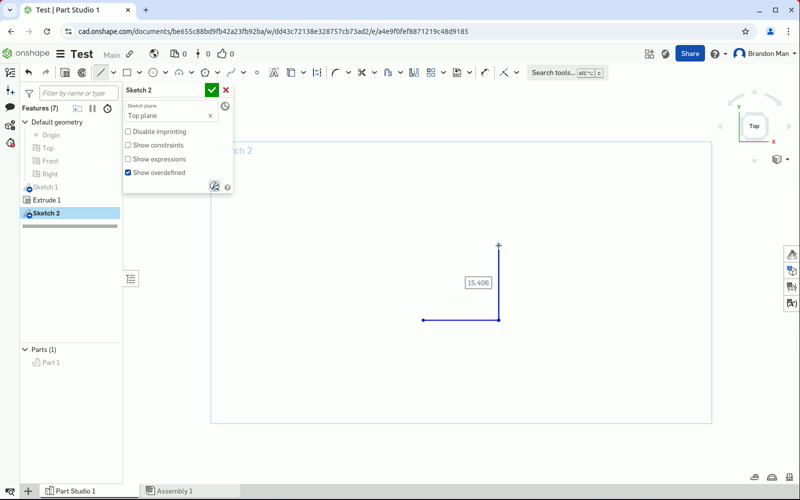
key_down(shift)
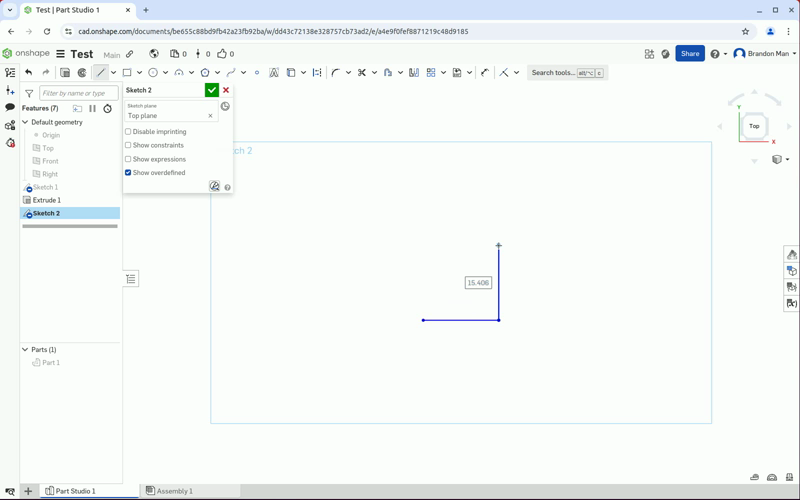
mouse_move(423, 245)
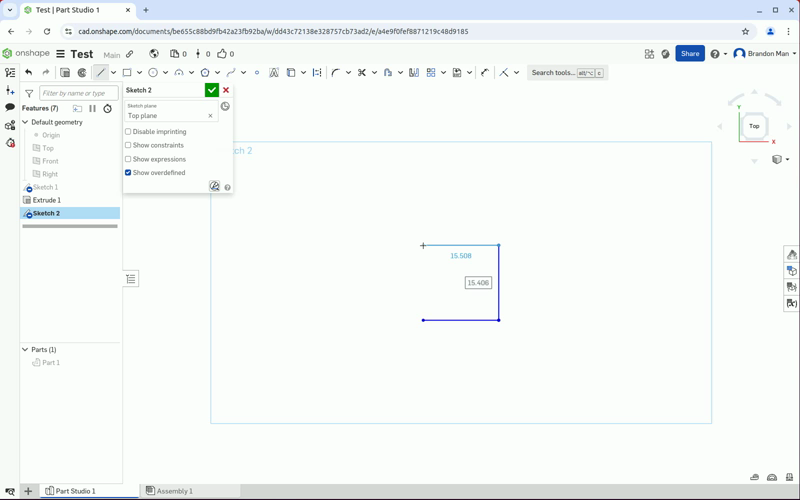
click(423, 245)
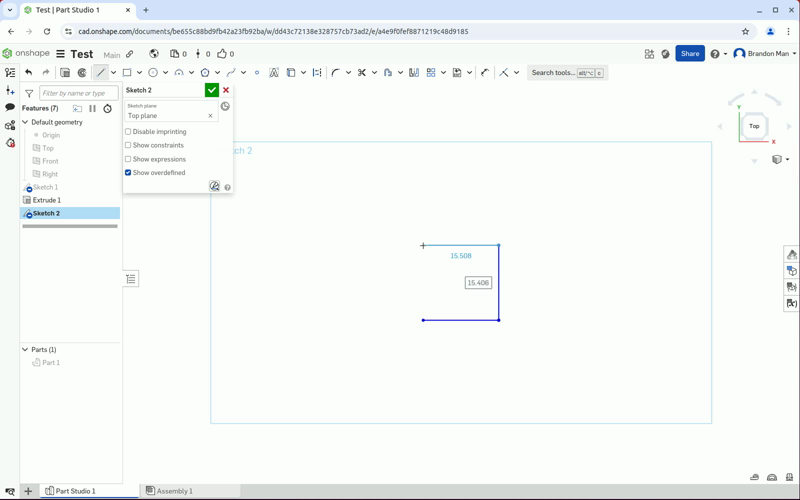
key_up(shift)
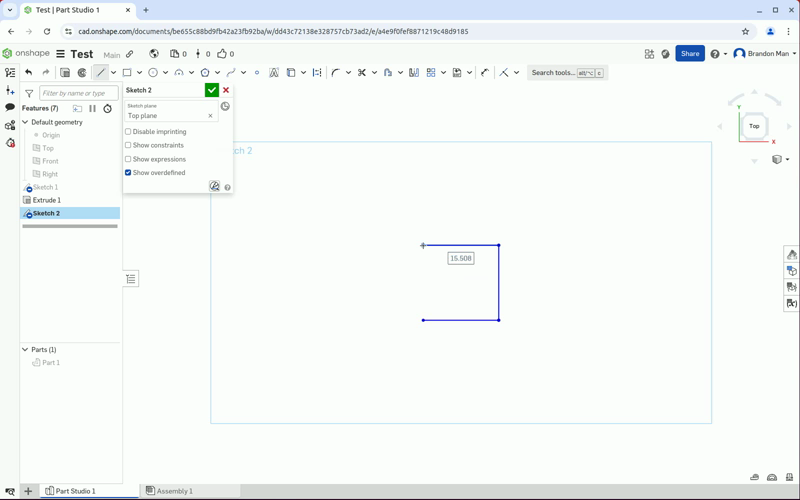
key_down(shift)
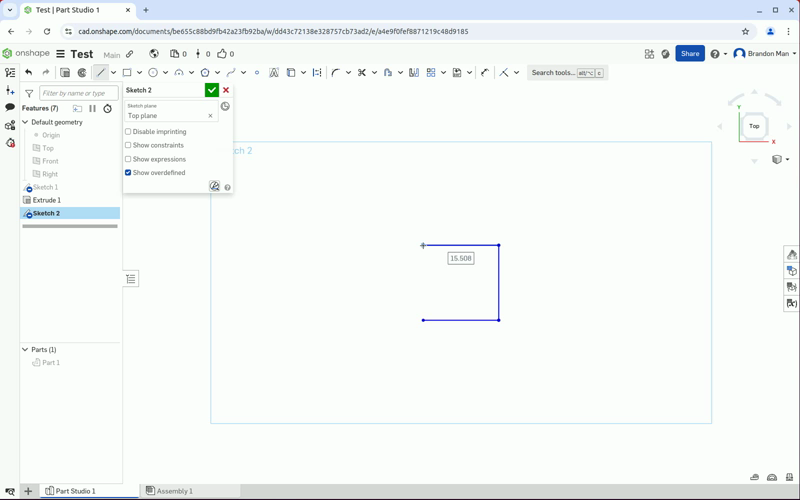
mouse_move(423, 320)
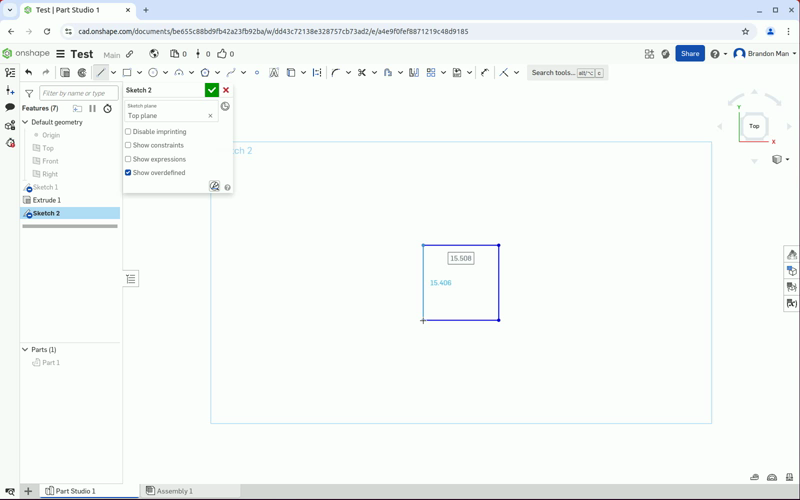
key_up(shift)
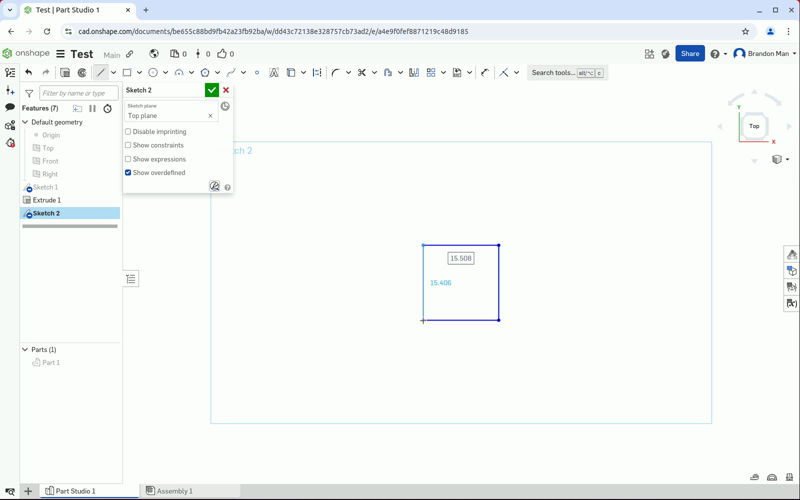
click(423, 320)
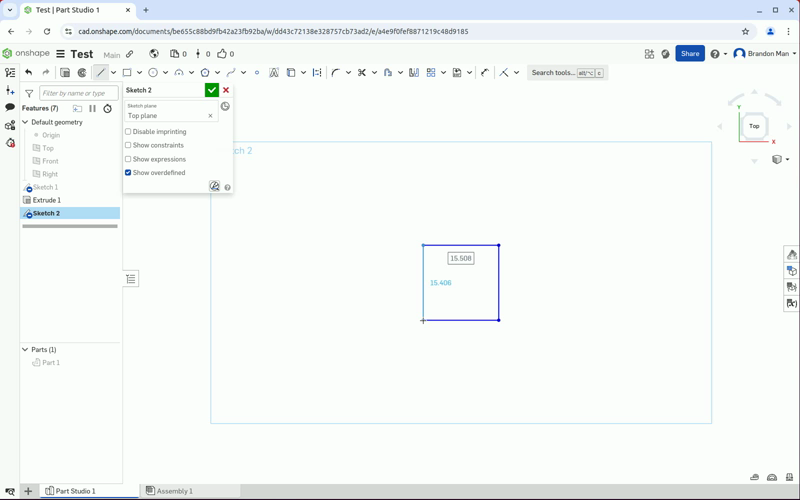
key(esc)
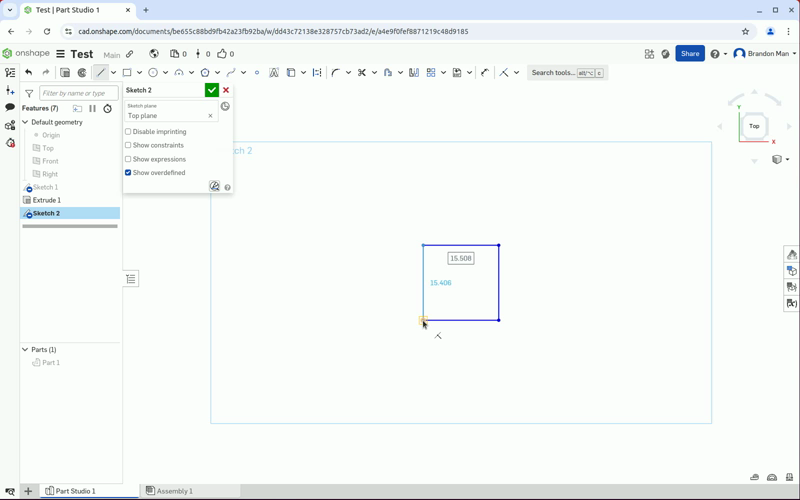
mouse_move(474, 306)
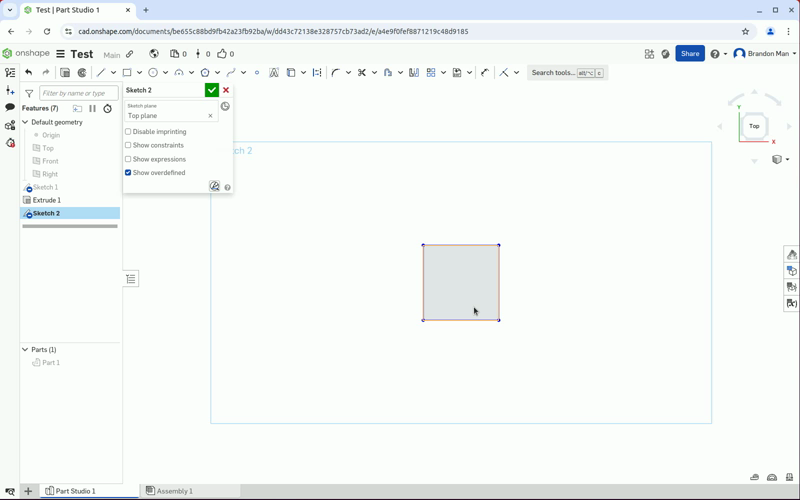
click(474, 306)
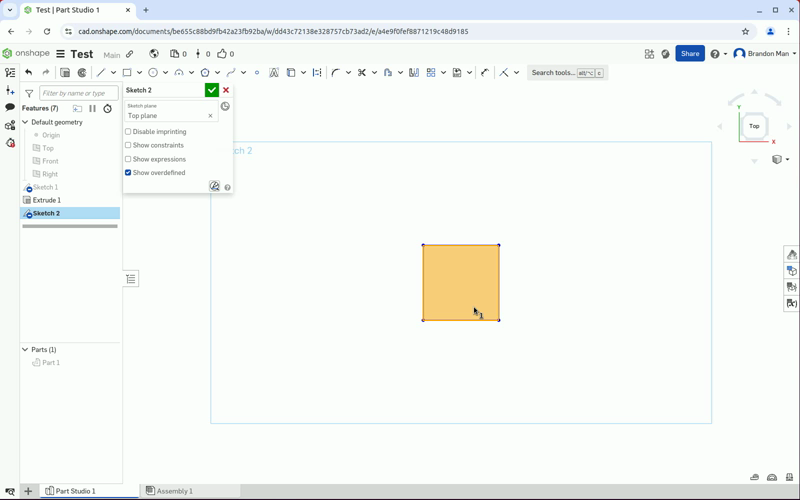
mouse_move(73, 352)
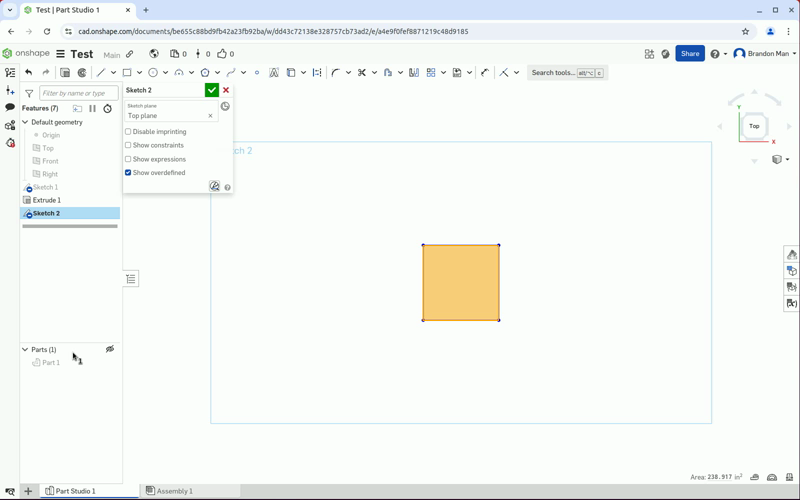
key(shift+y)
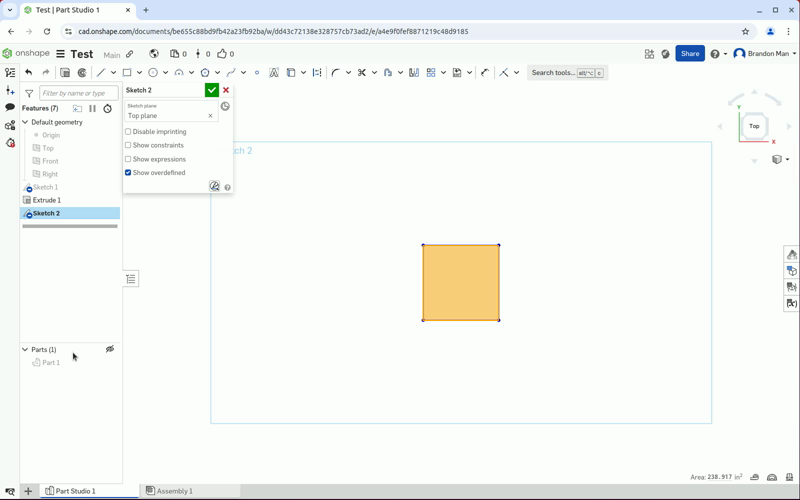
key(shift+e)
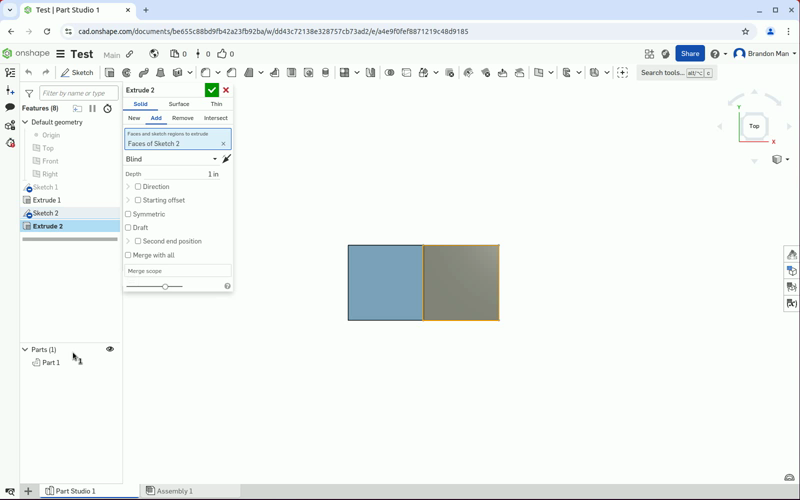
mouse_move(143, 106)
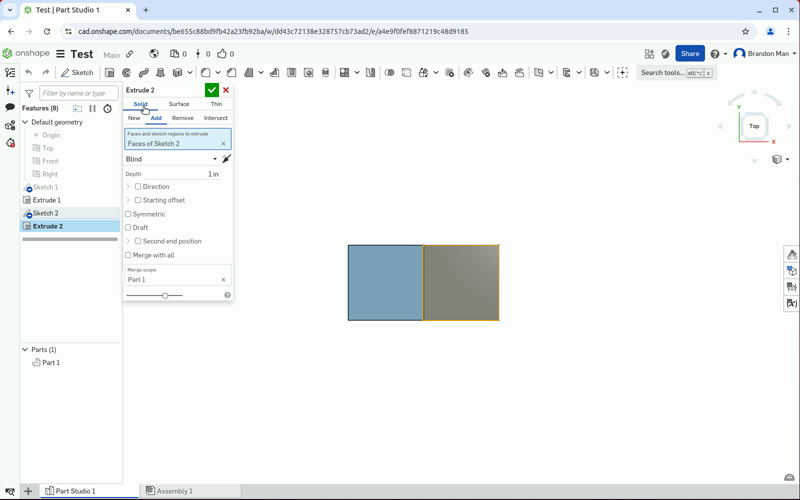
click(143, 106)
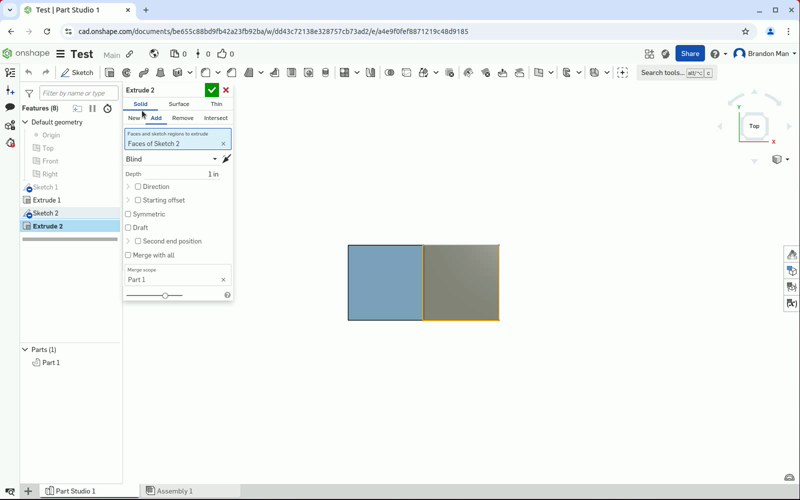
mouse_move(137, 120)
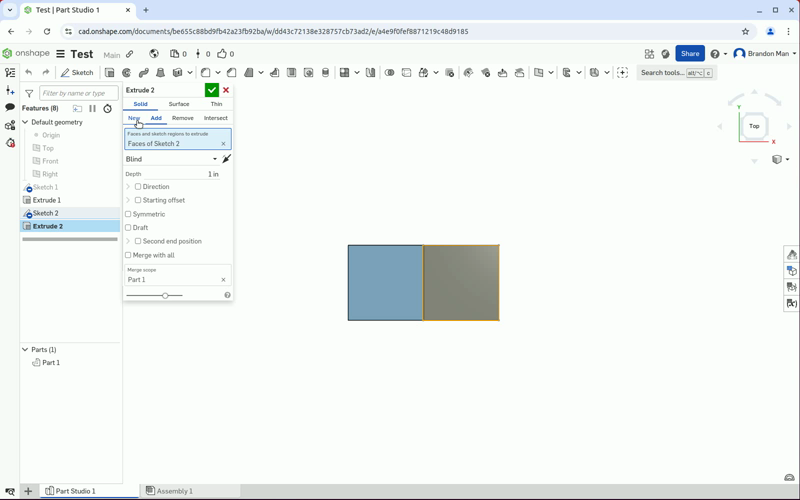
click(137, 120)
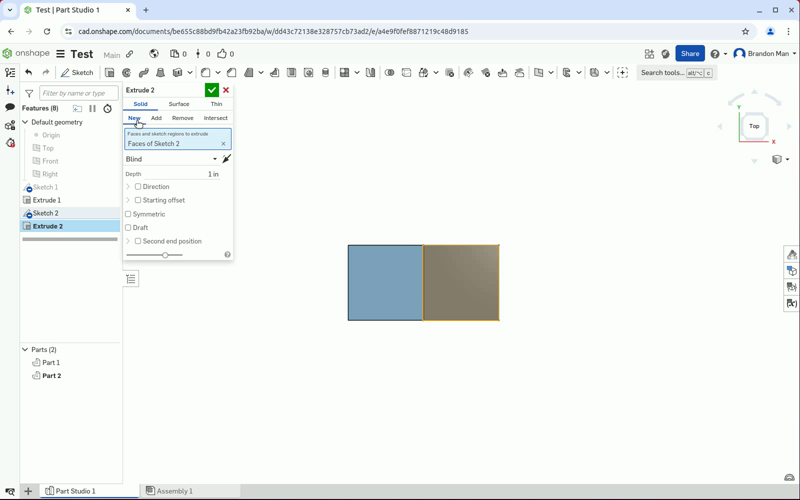
key(tab, 4)
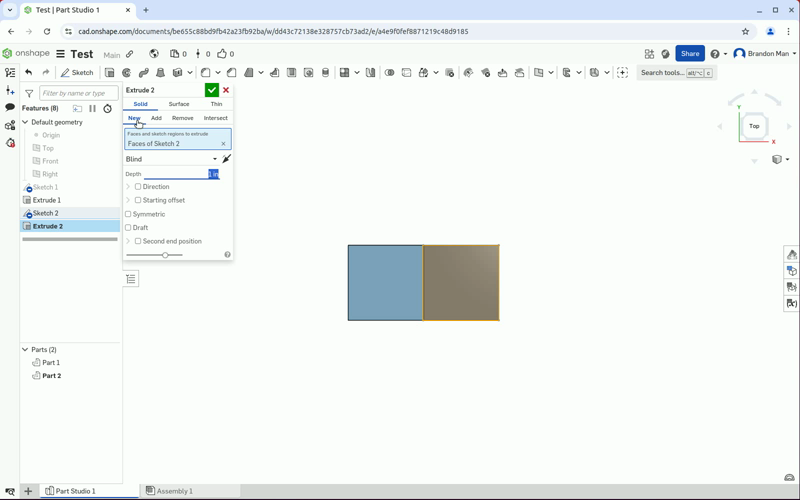
text(15.405)
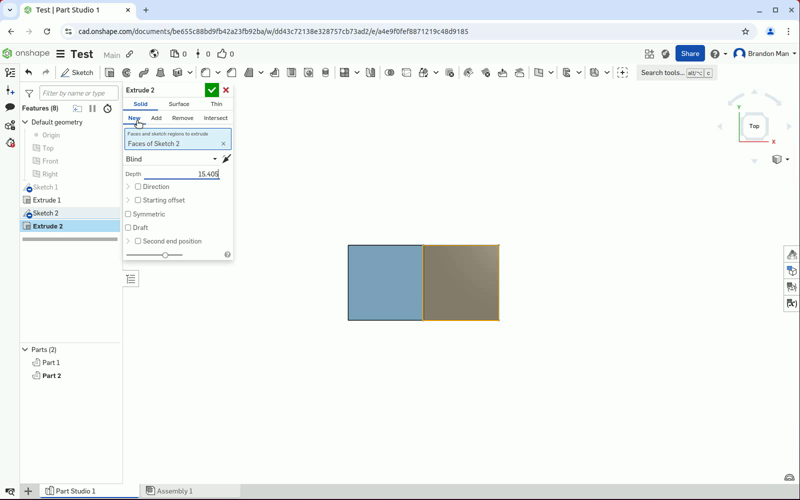
key(enter)
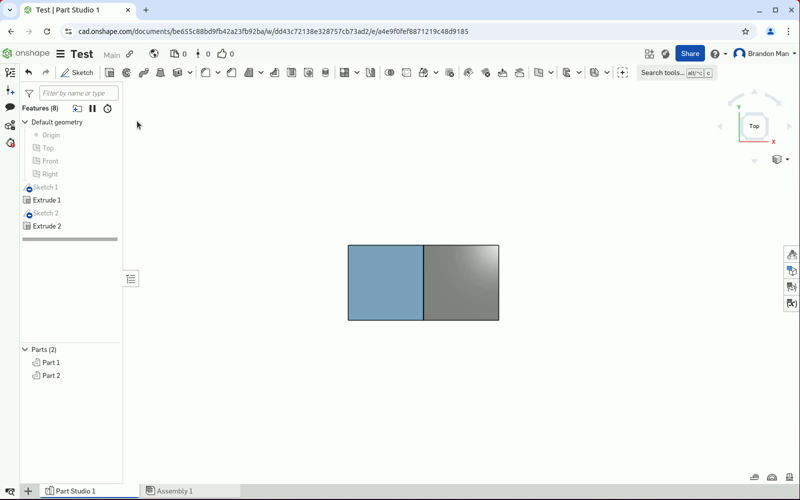
key(shift+h)
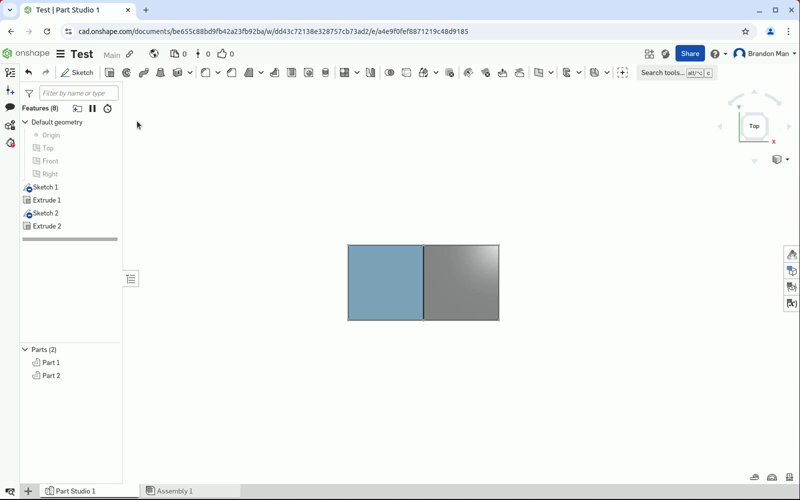
key(shift+h)
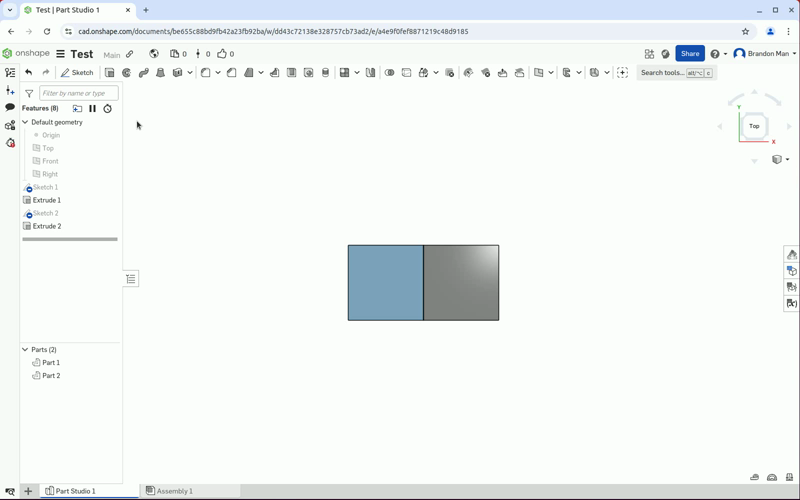
mouse_move(73, 189)
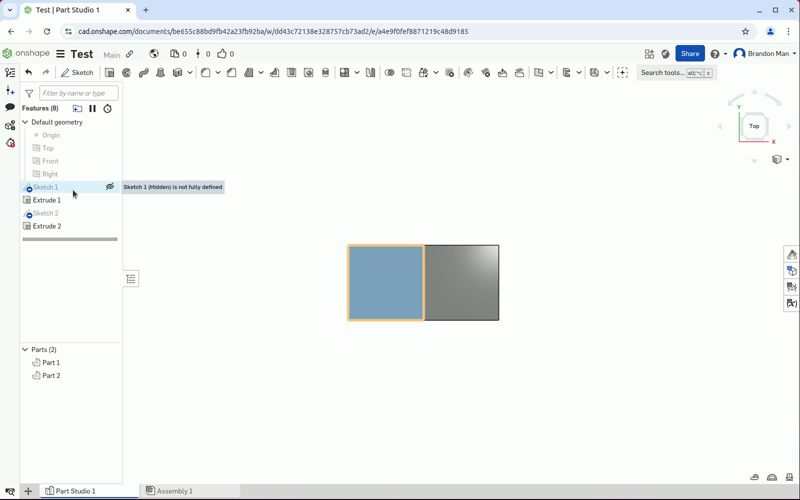
click(73, 189)
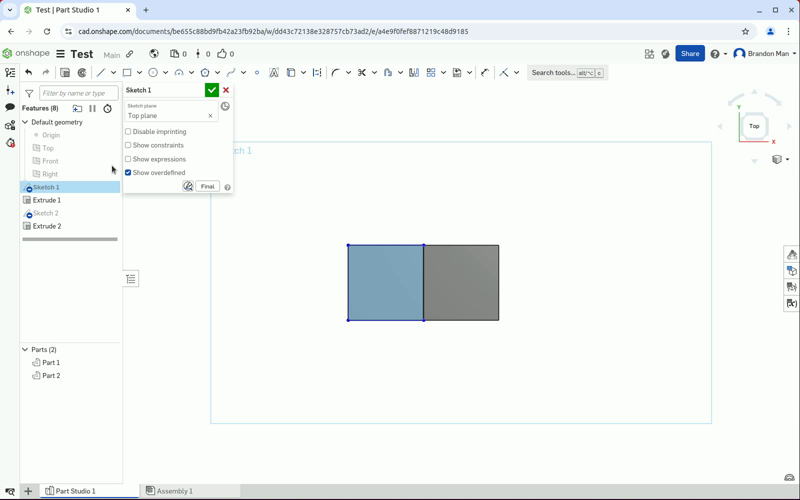
mouse_move(229, 92)
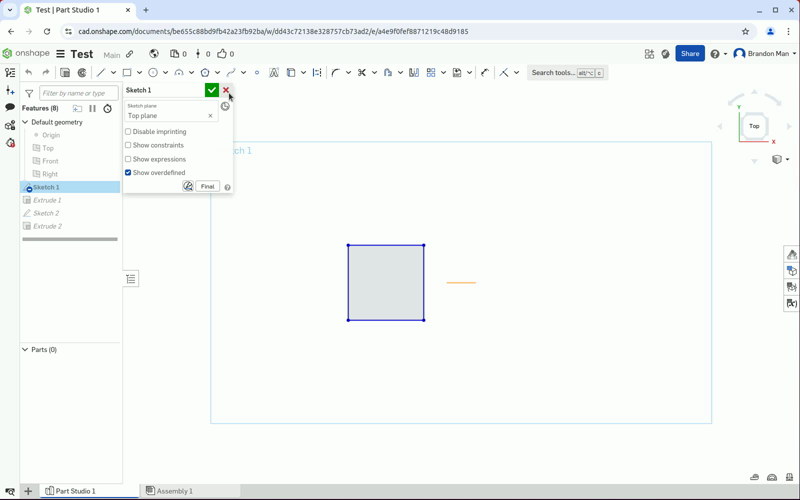
click(229, 92)
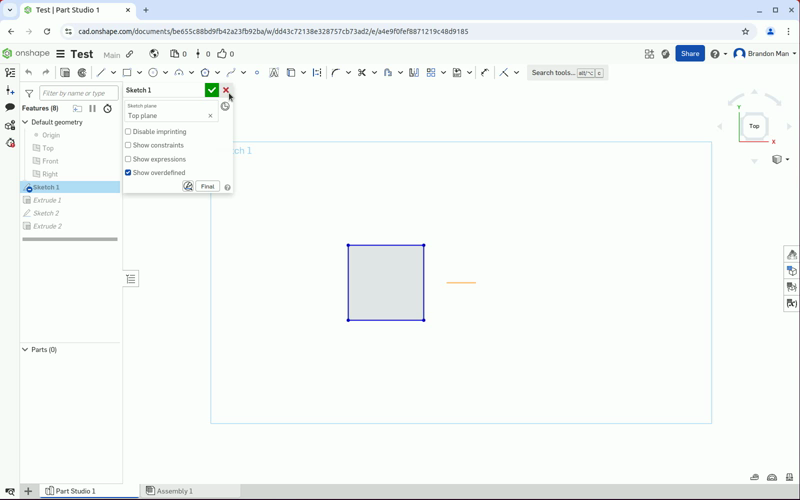
key(shift+s)
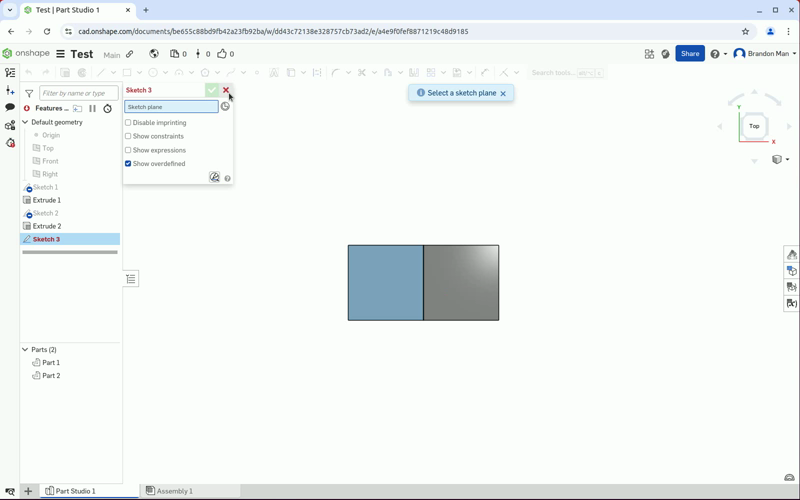
mouse_move(73, 150)
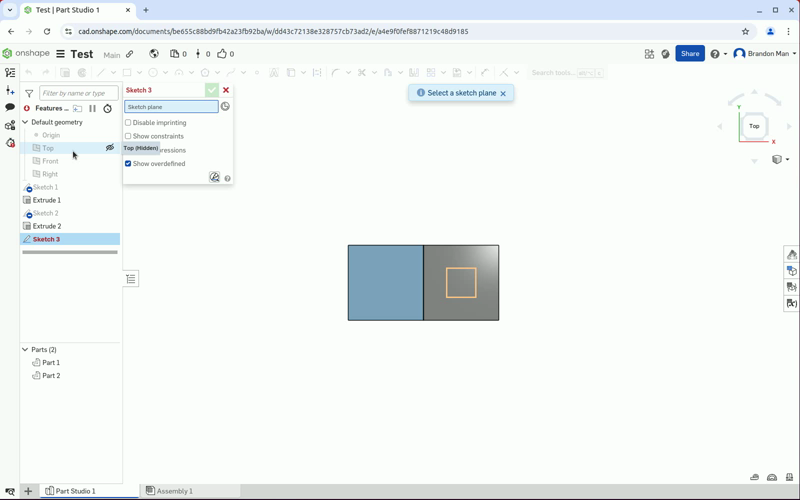
click(73, 150)
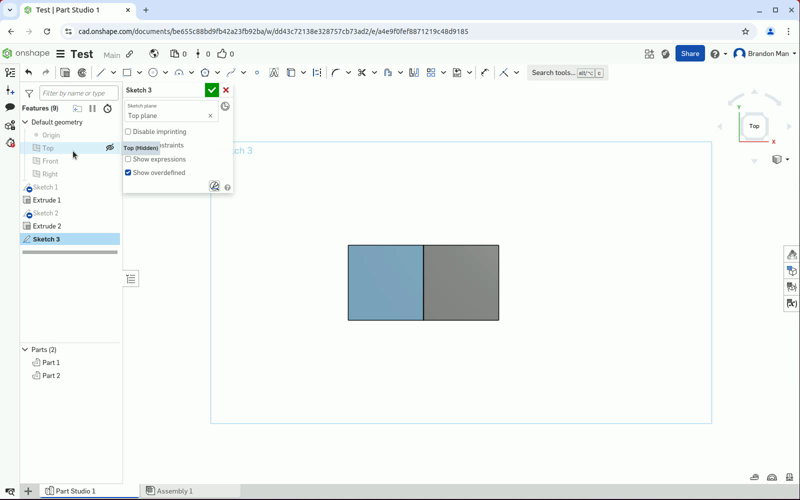
mouse_move(73, 352)
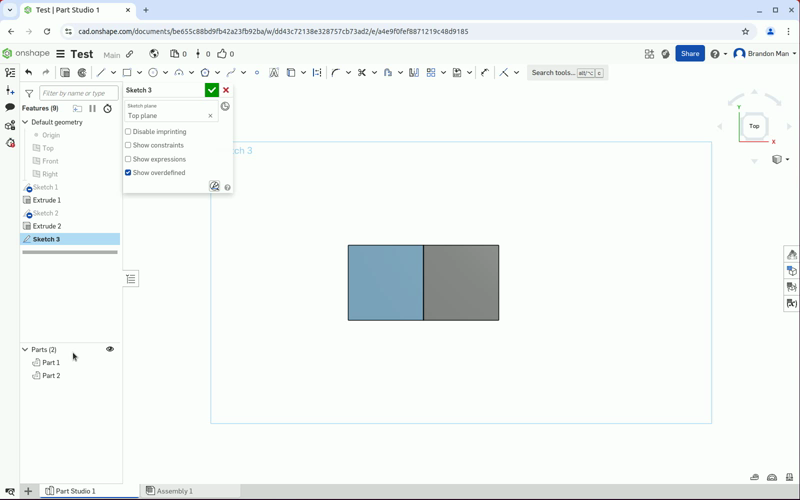
key(y)
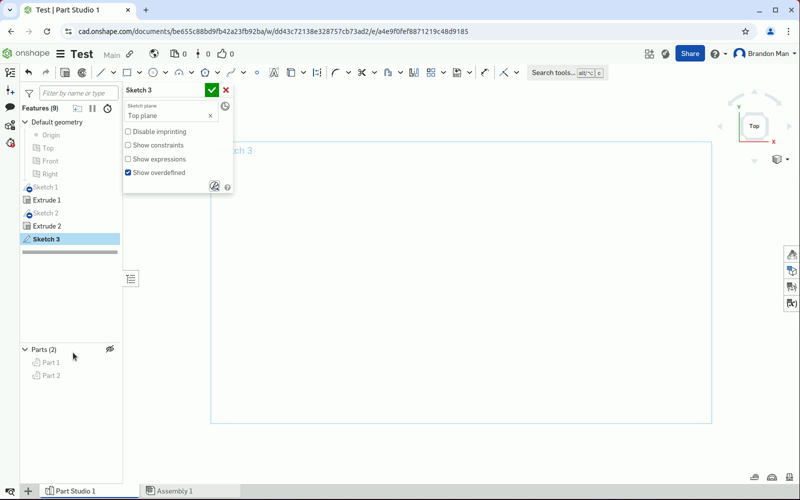
key(l)
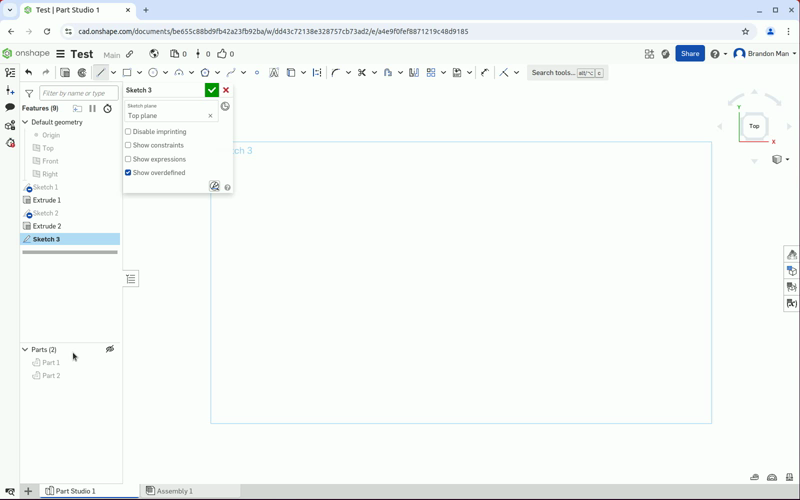
key_down(shift)
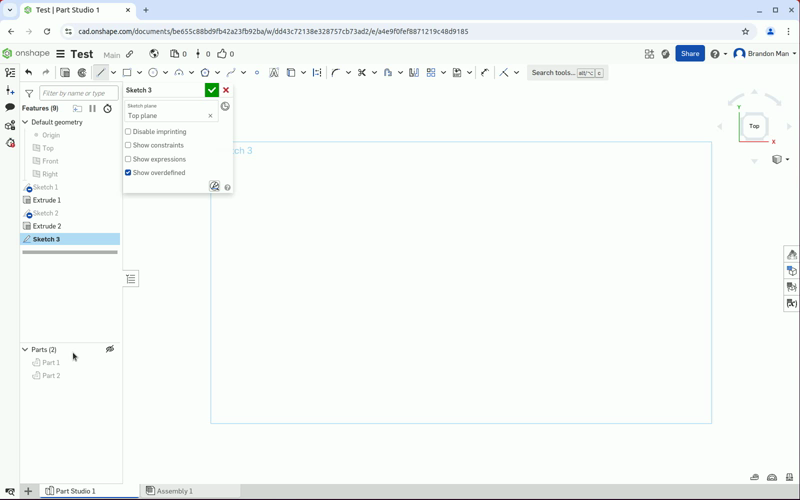
mouse_move(498, 320)
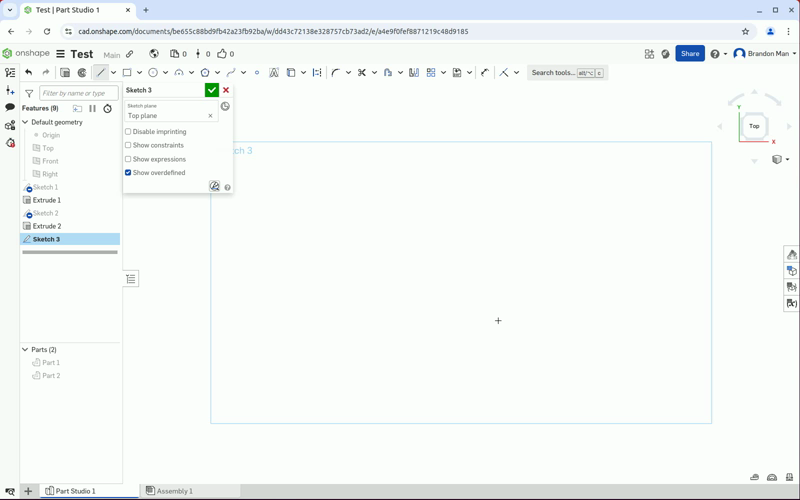
click(498, 320)
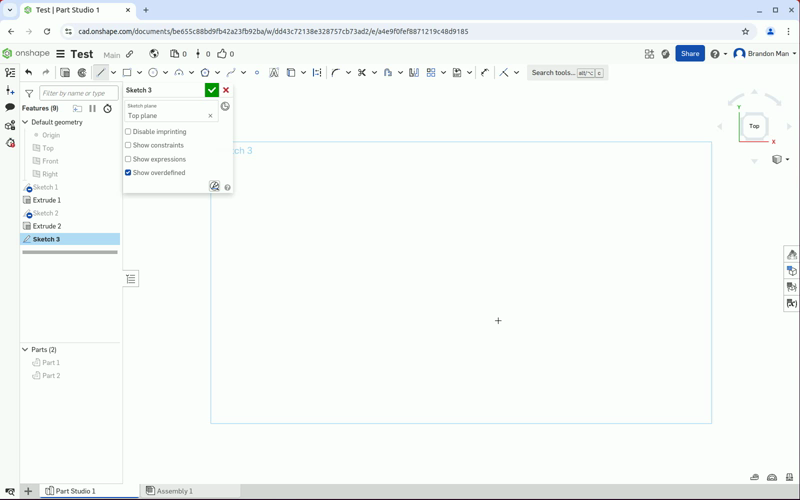
key_up(shift)
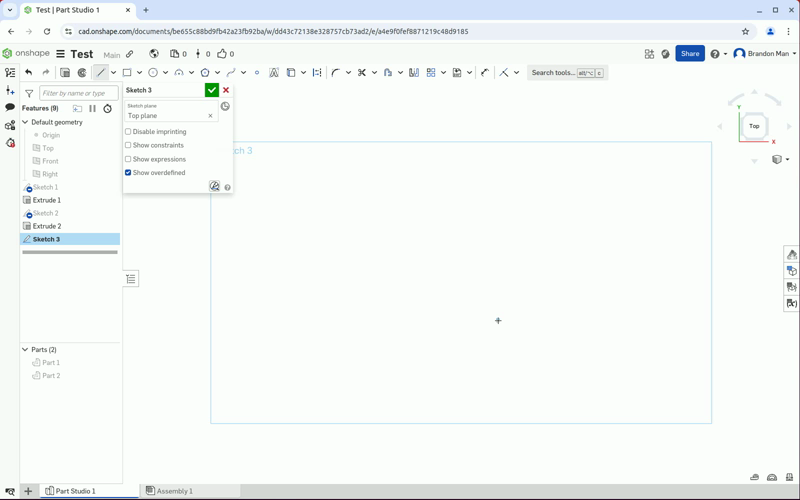
key_down(shift)
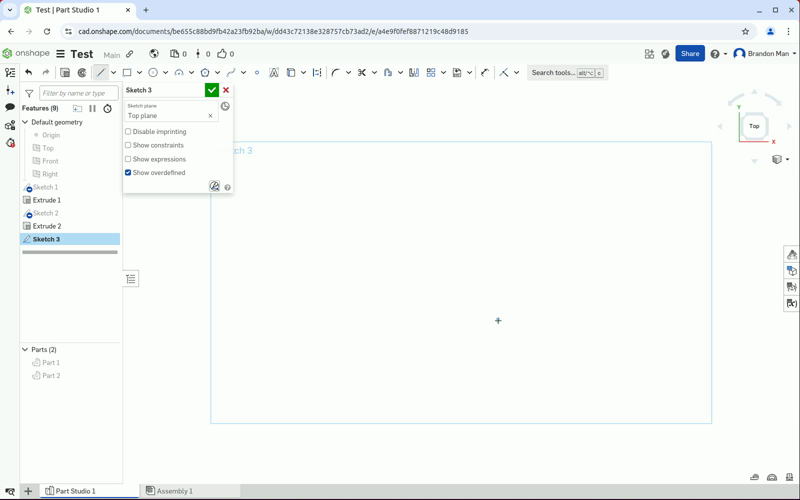
mouse_move(573, 320)
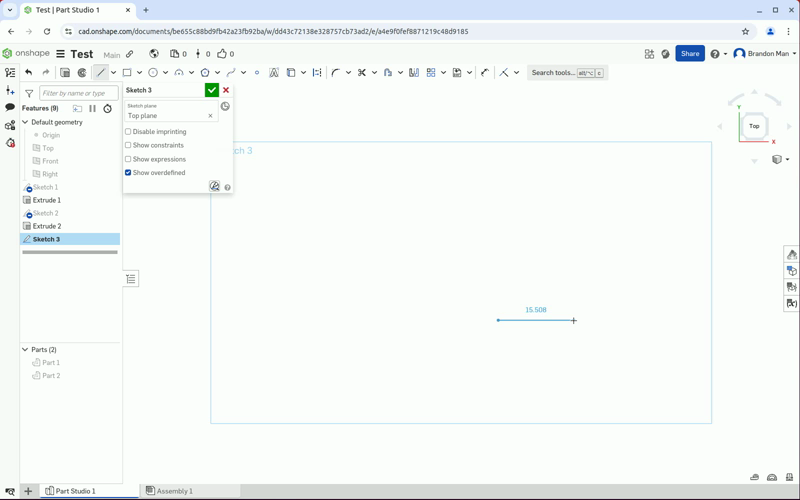
click(573, 320)
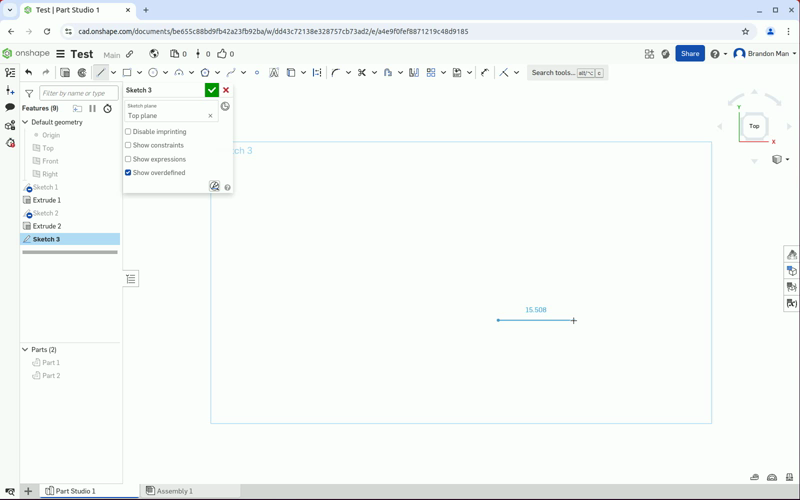
key_up(shift)
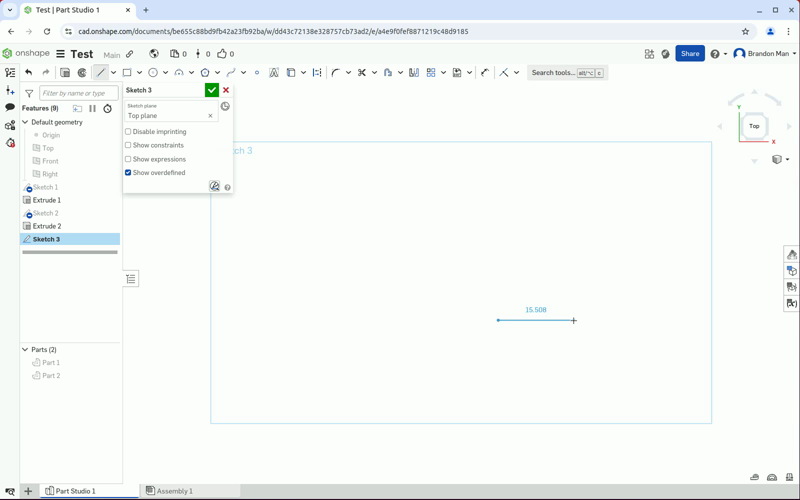
key_down(shift)
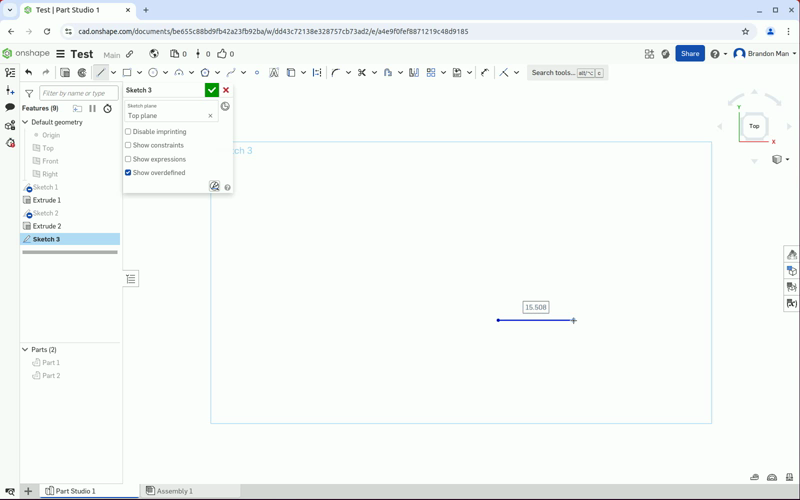
mouse_move(573, 245)
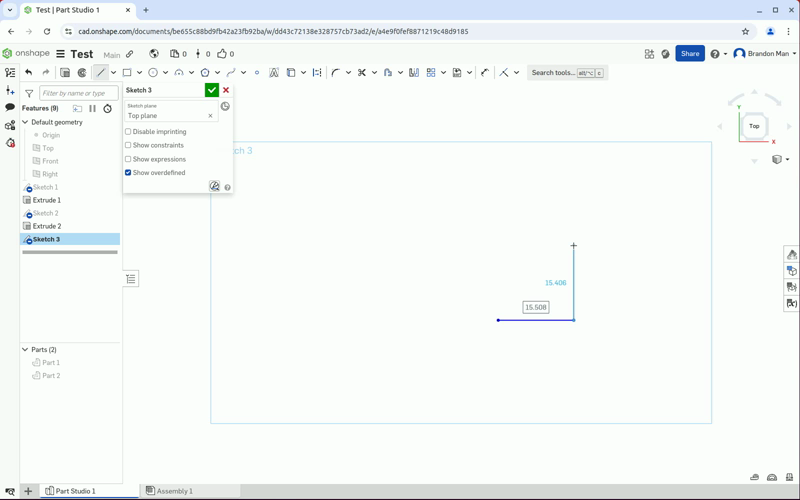
click(573, 245)
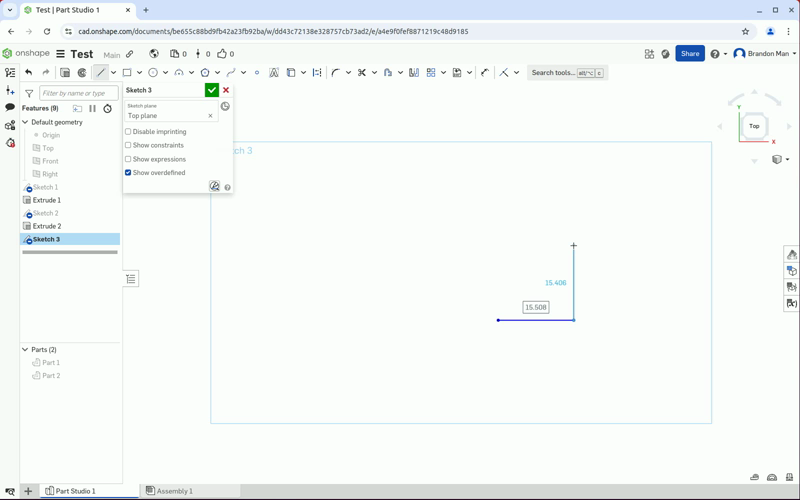
key_up(shift)
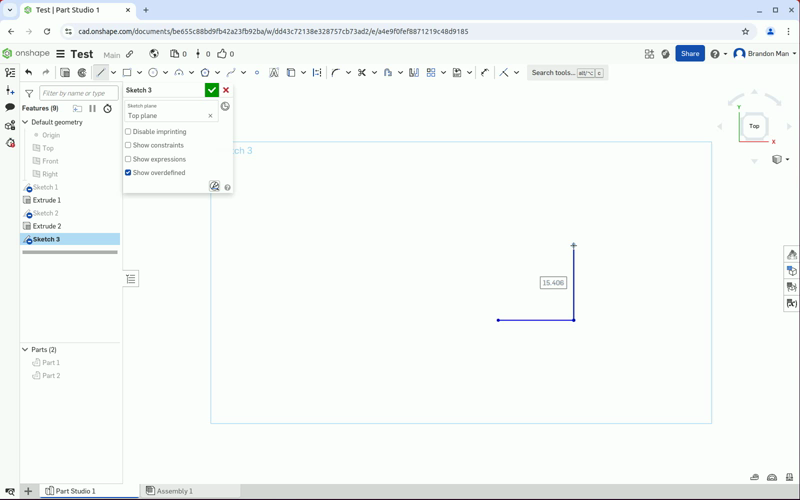
key_down(shift)
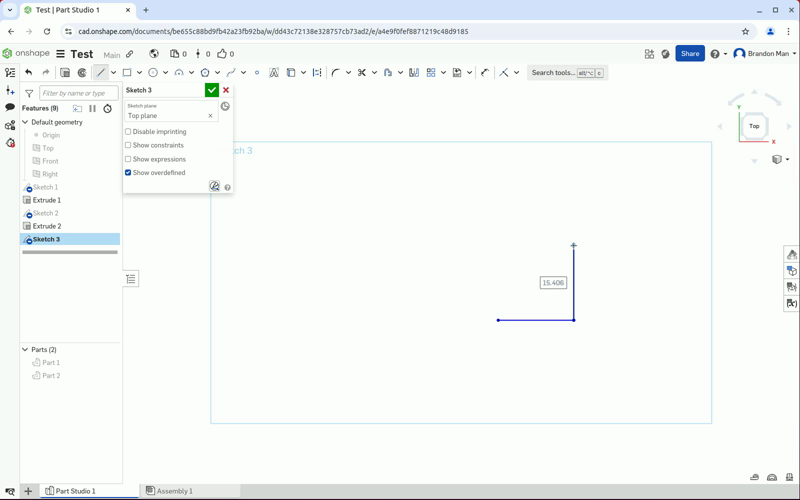
mouse_move(498, 245)
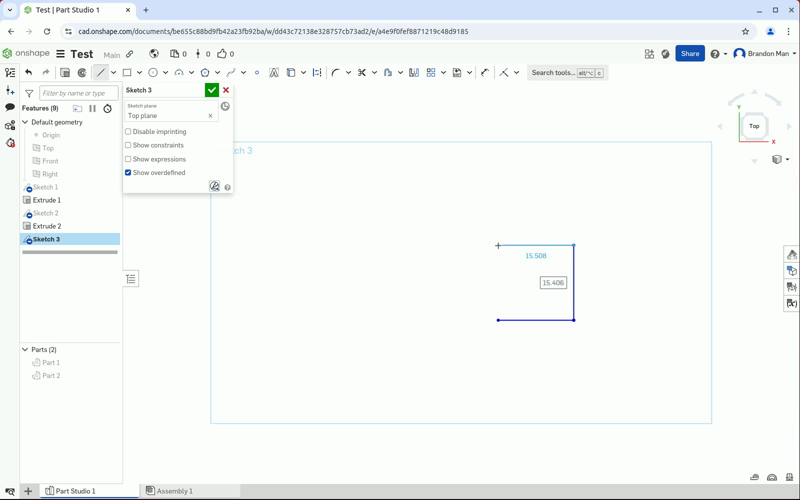
click(498, 245)
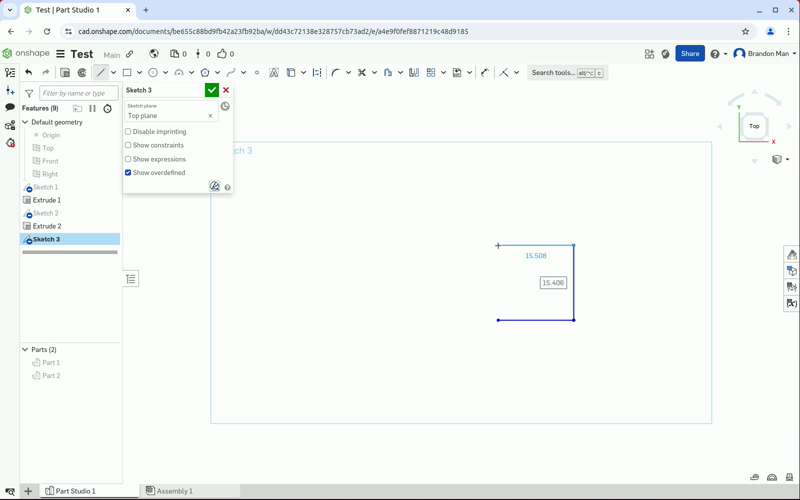
key_up(shift)
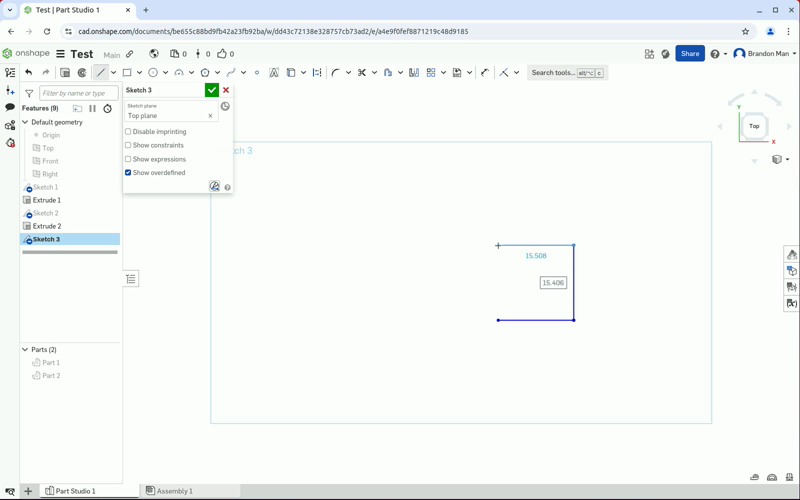
key_down(shift)
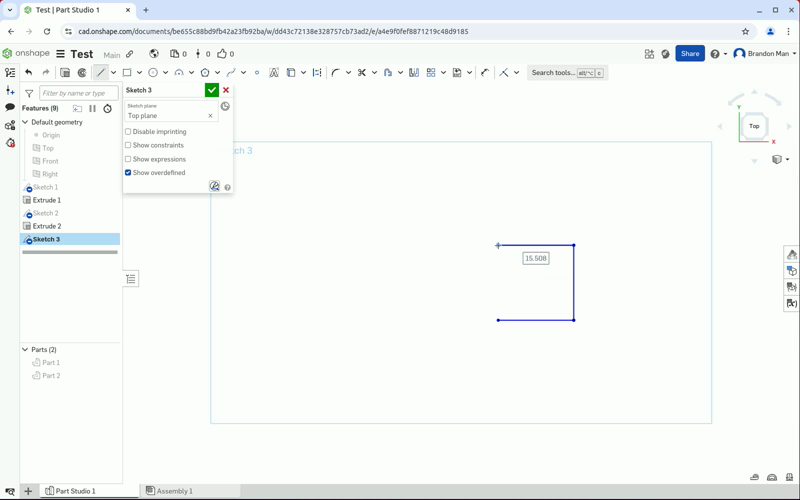
mouse_move(498, 320)
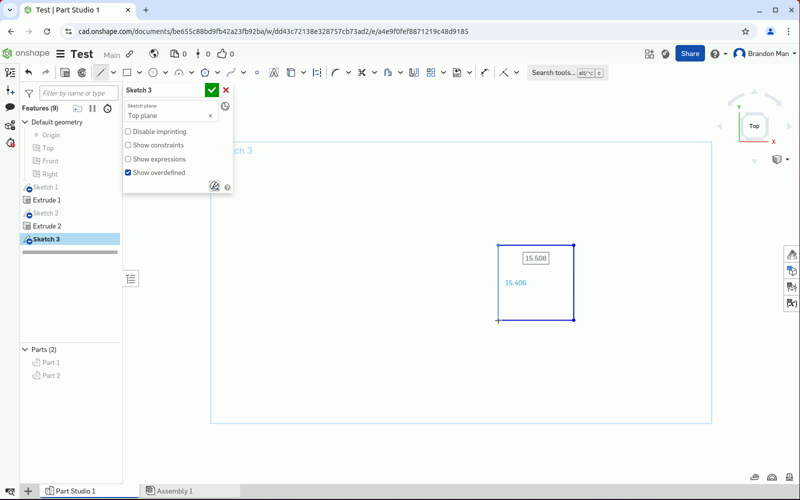
key_up(shift)
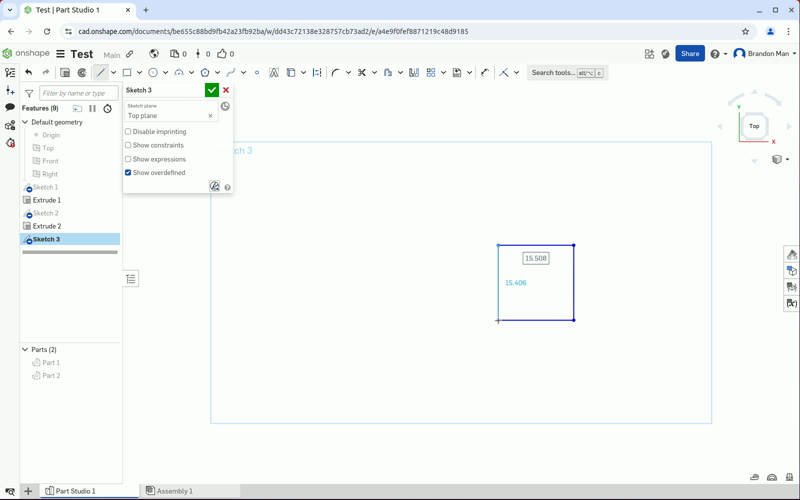
click(498, 320)
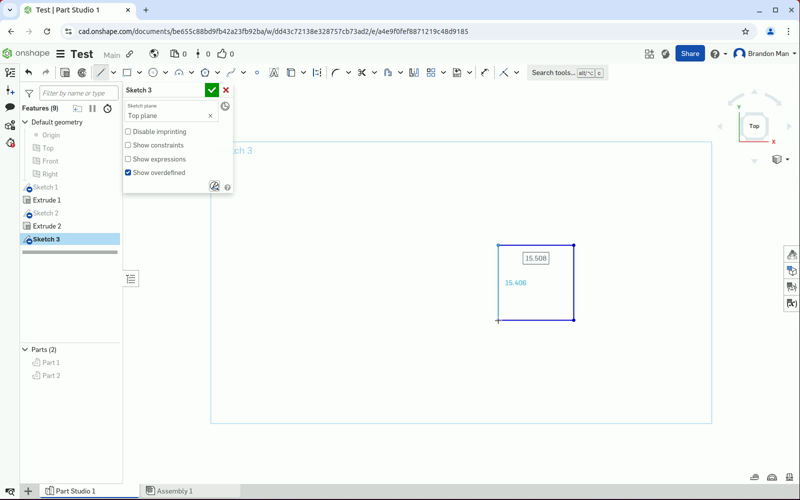
key(esc)
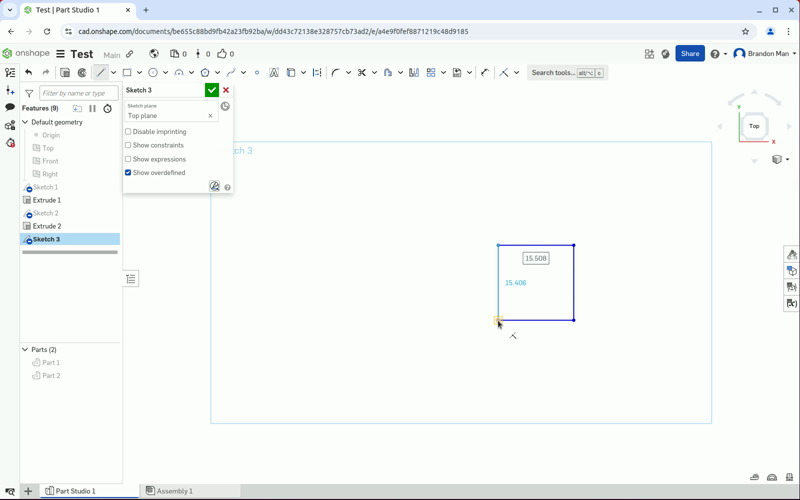
mouse_move(520, 265)
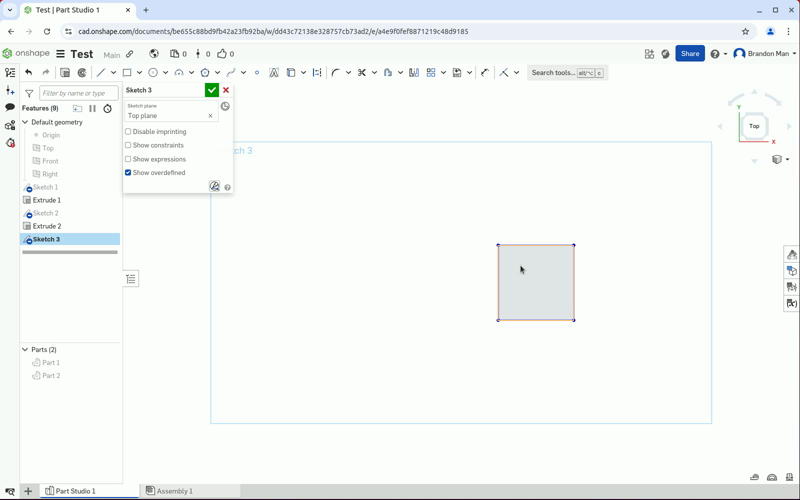
click(520, 265)
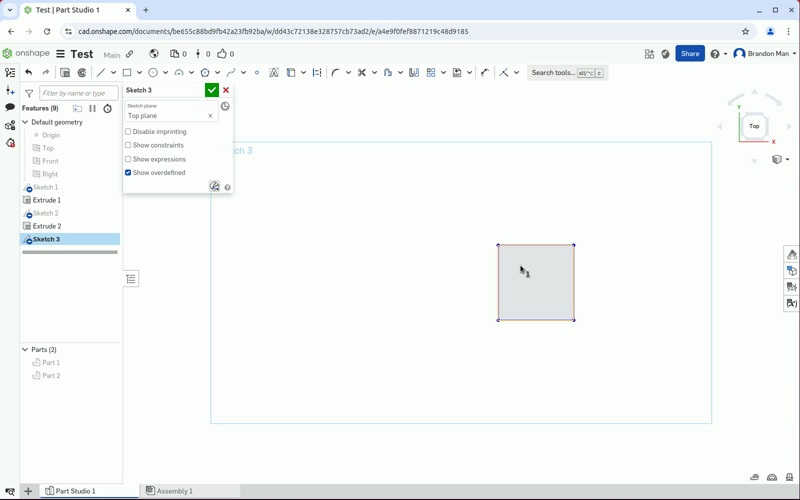
mouse_move(73, 352)
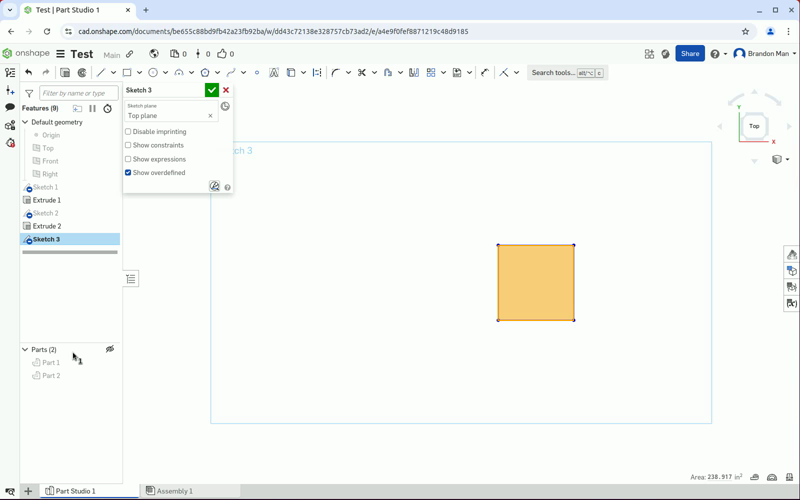
key(shift+y)
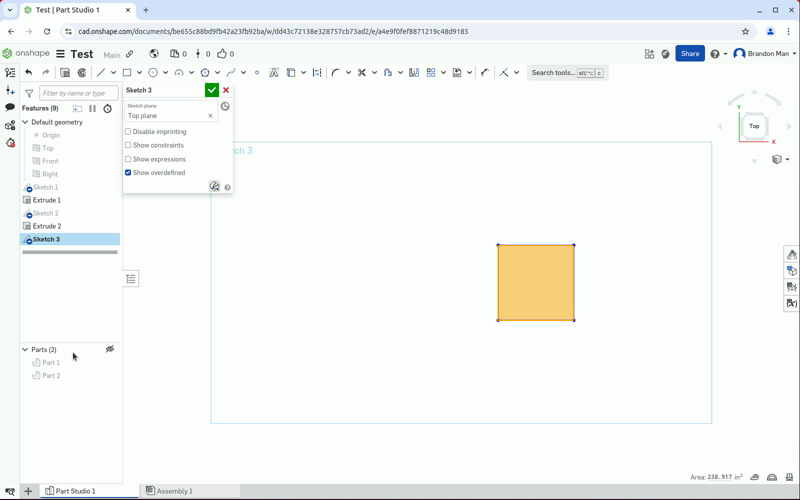
key(shift+e)
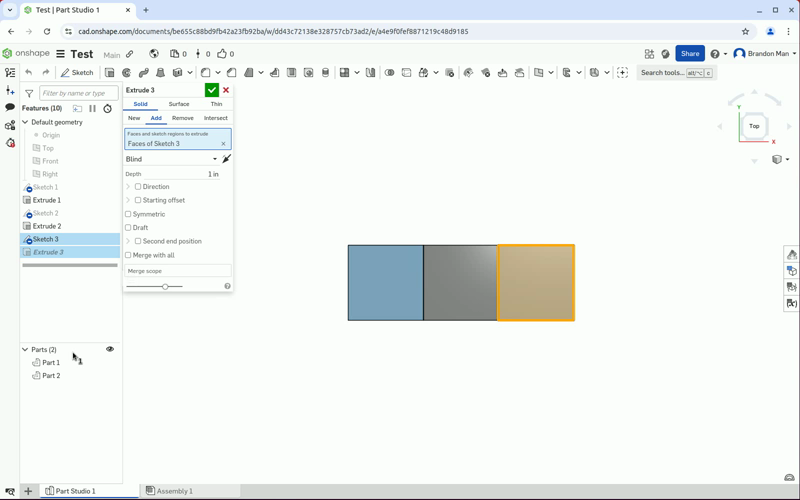
mouse_move(143, 106)
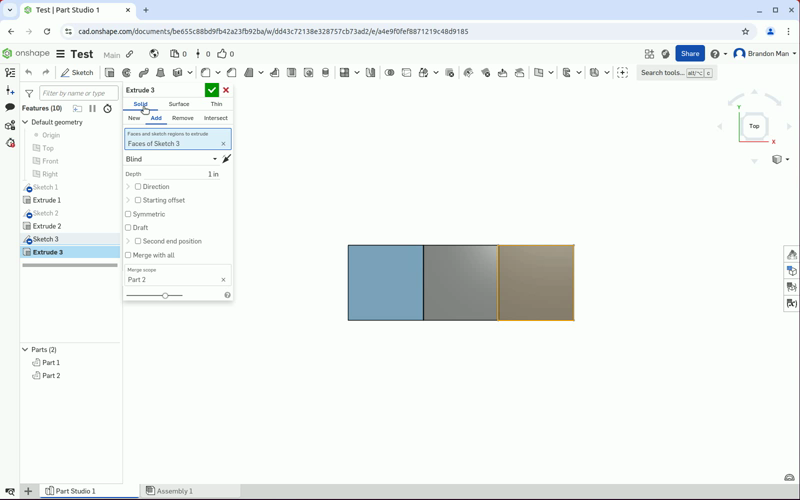
click(143, 106)
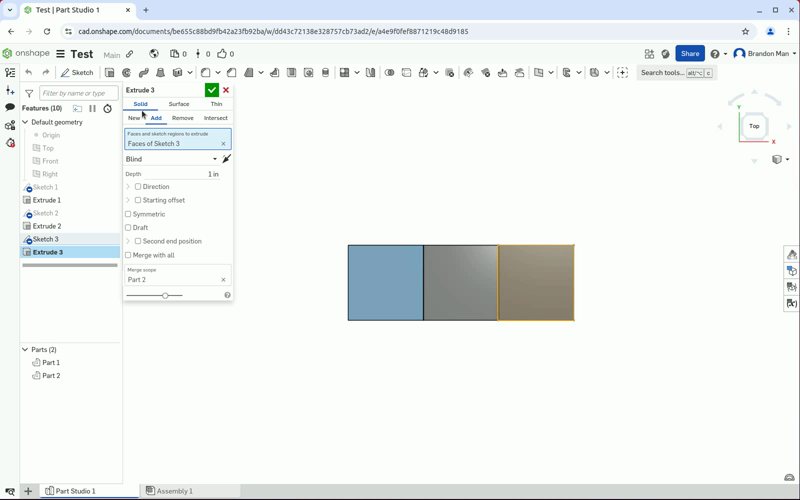
mouse_move(137, 120)
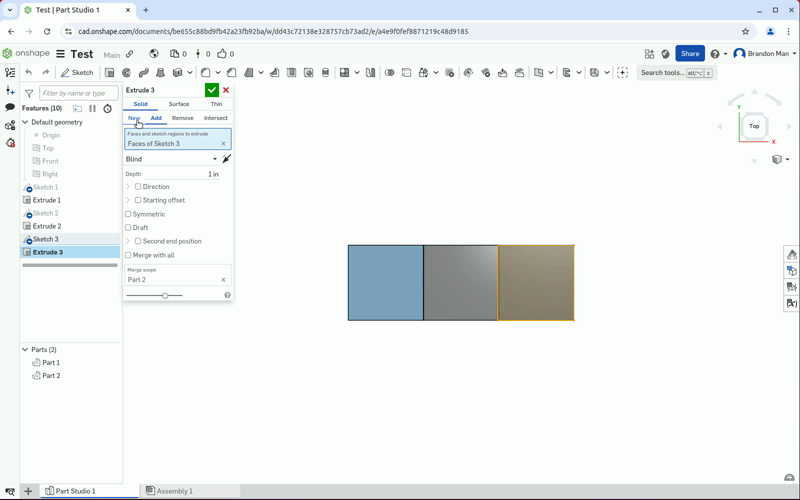
click(137, 120)
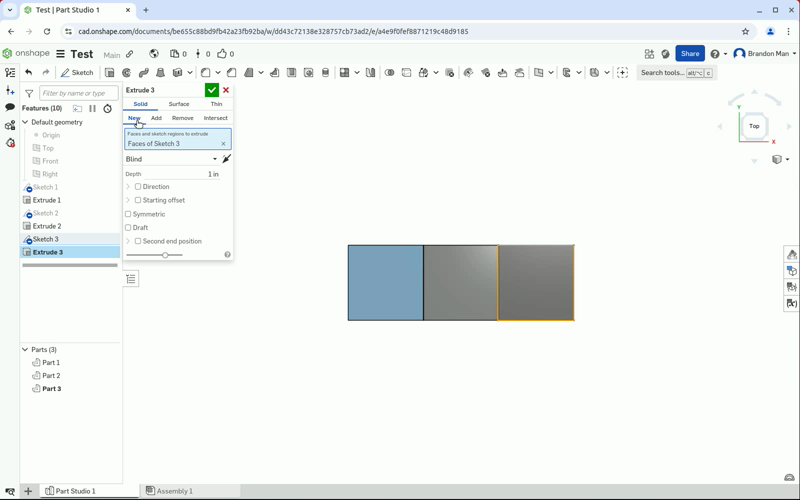
key(tab, 4)
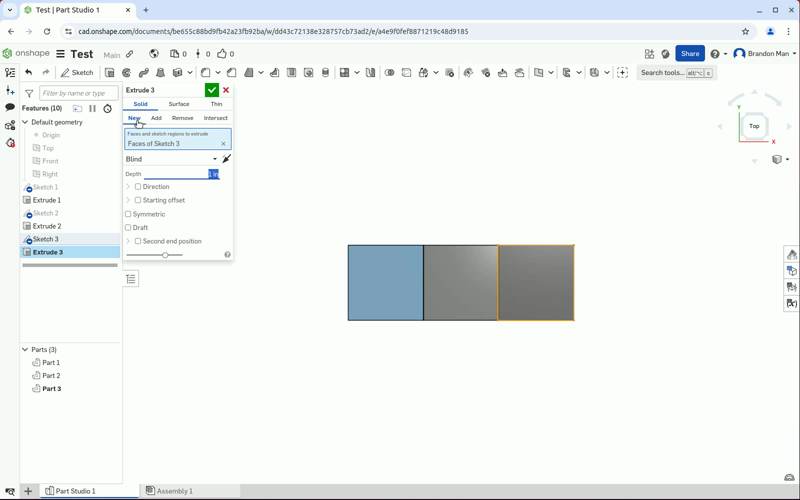
text(15.405)
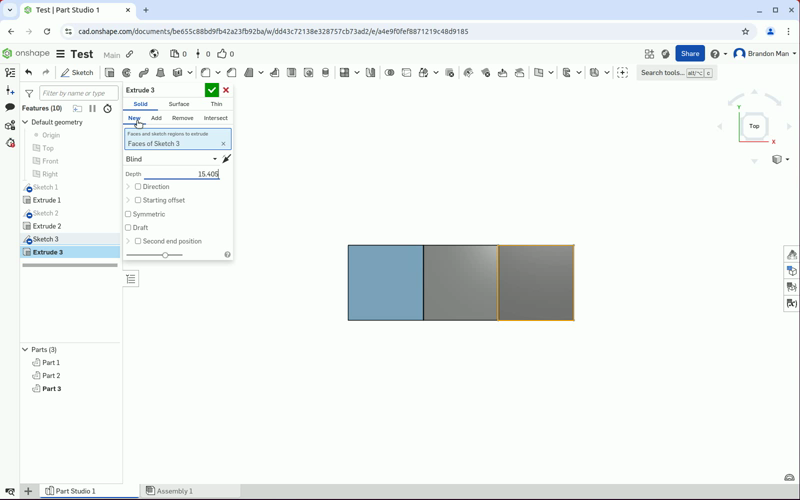
key(enter)
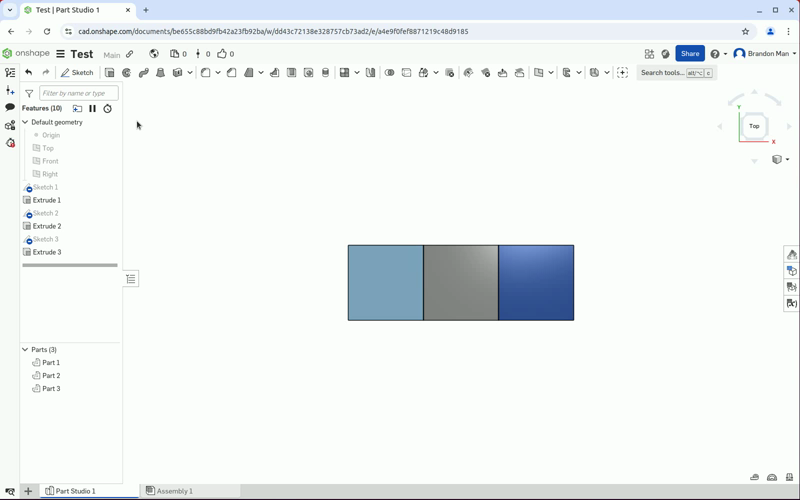
key(shift+h)
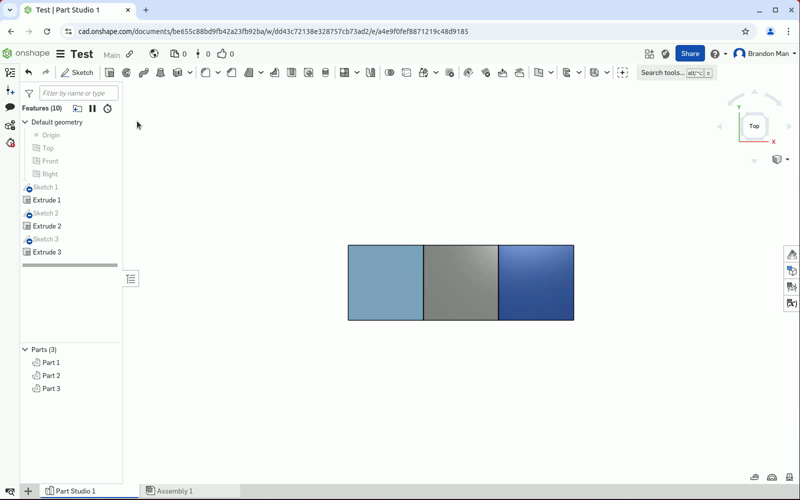
key(shift+h)
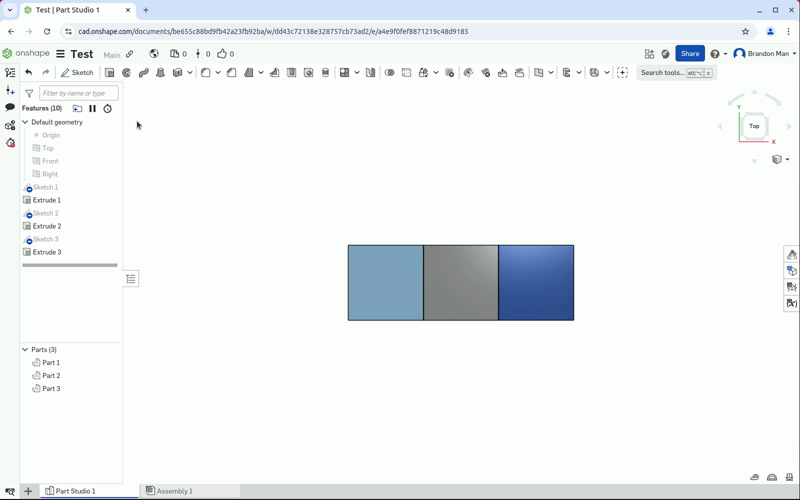
mouse_move(73, 189)
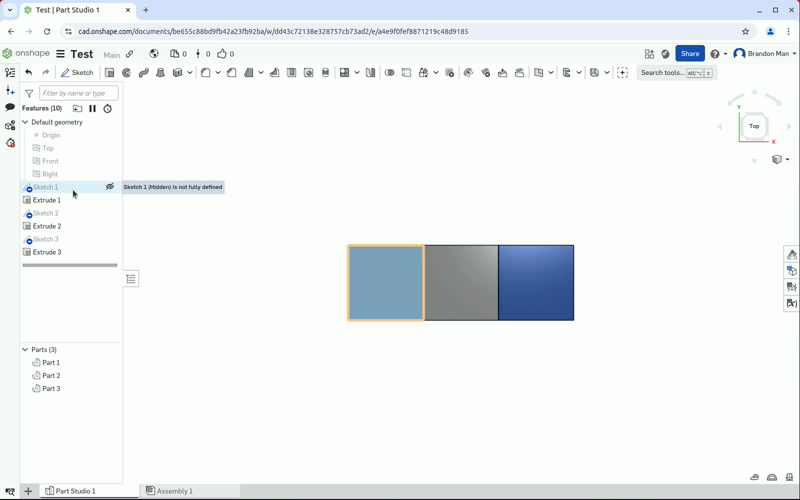
click(73, 189)
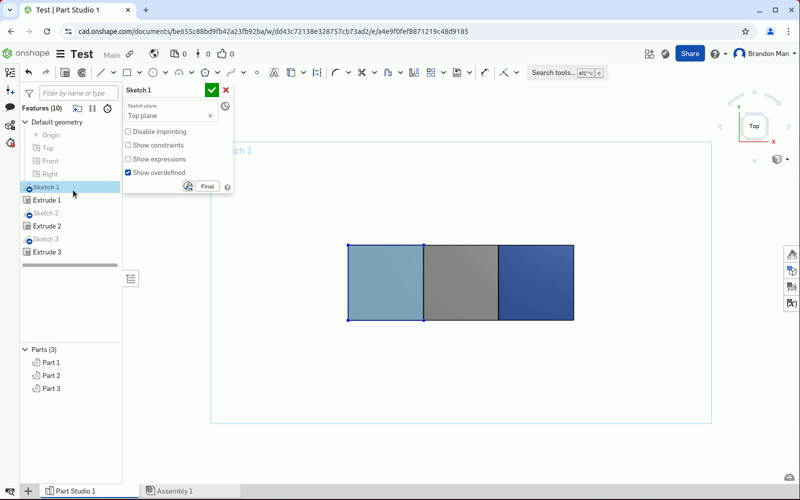
mouse_move(229, 92)
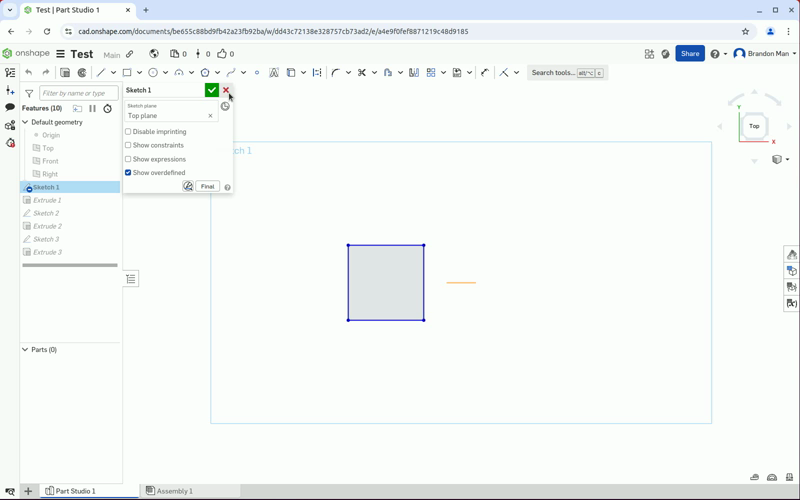
click(229, 92)
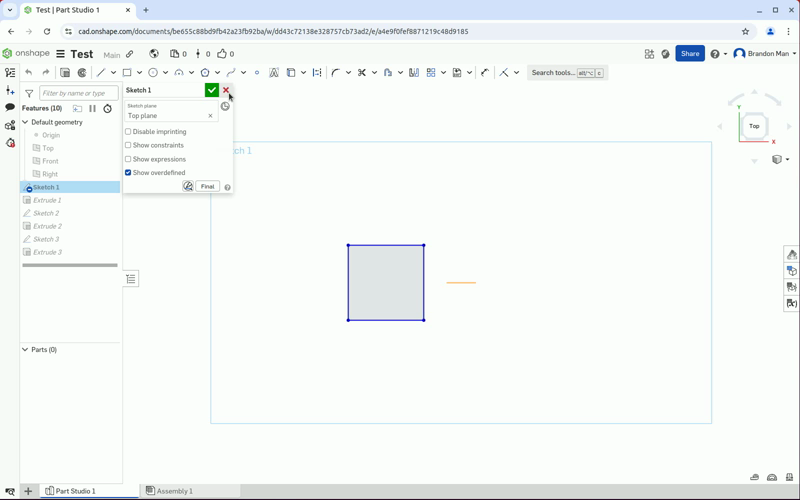
key(shift+s)
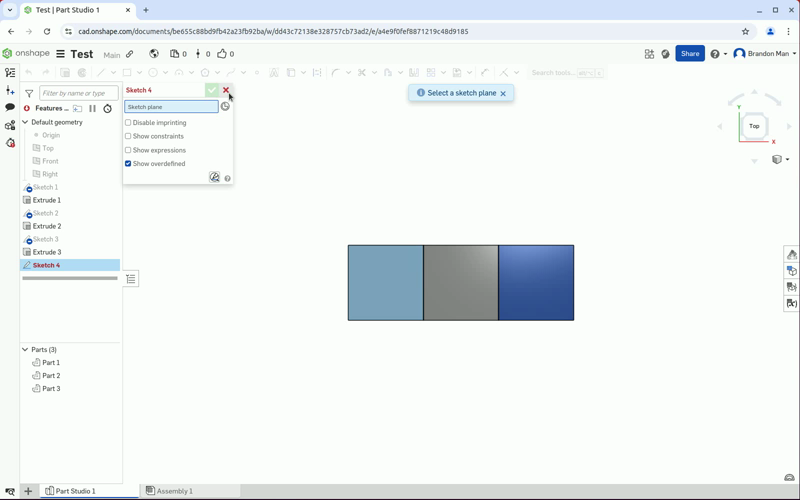
mouse_move(73, 150)
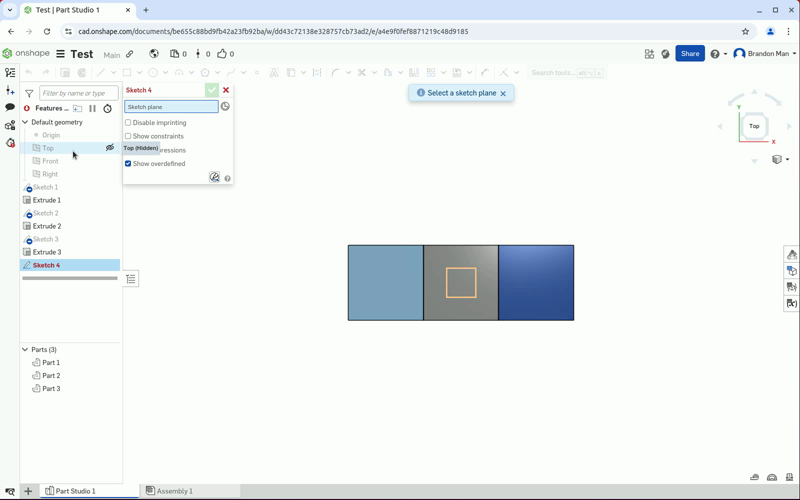
click(73, 150)
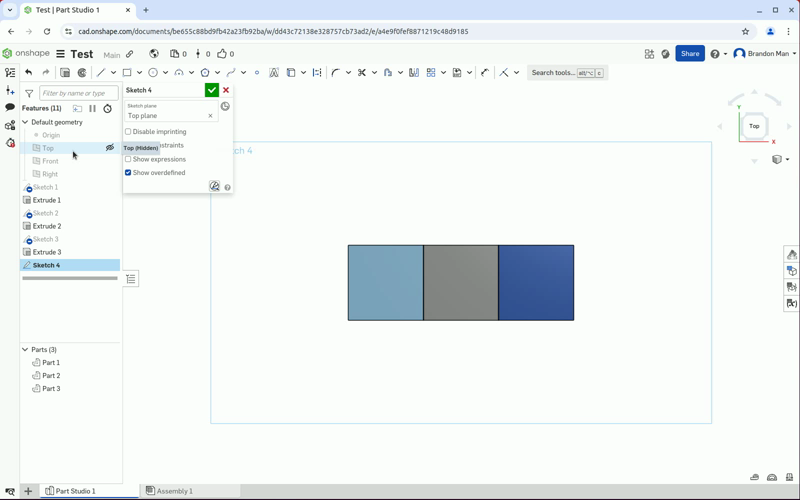
mouse_move(73, 352)
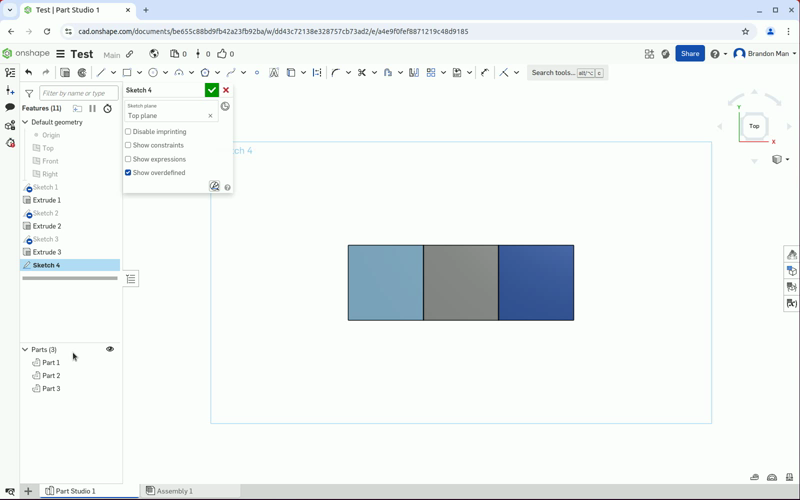
key(y)
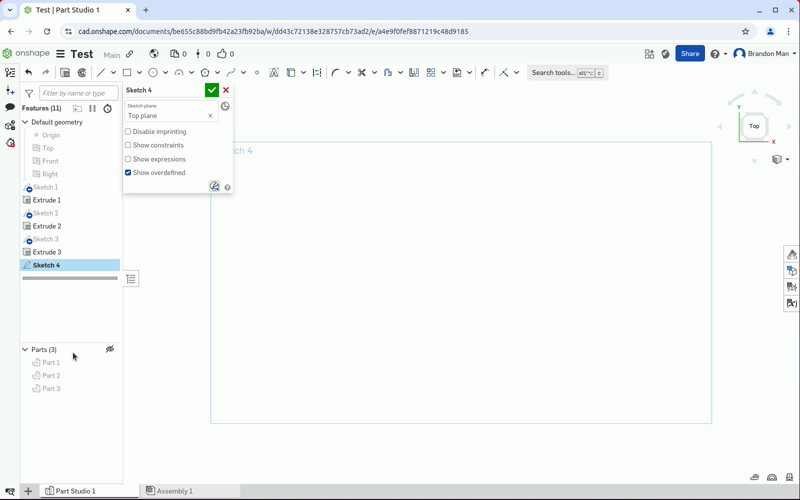
key(l)
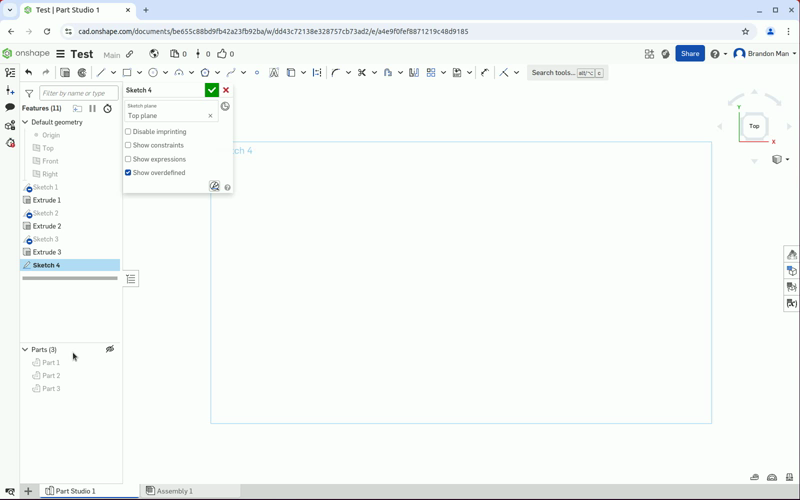
key_down(shift)
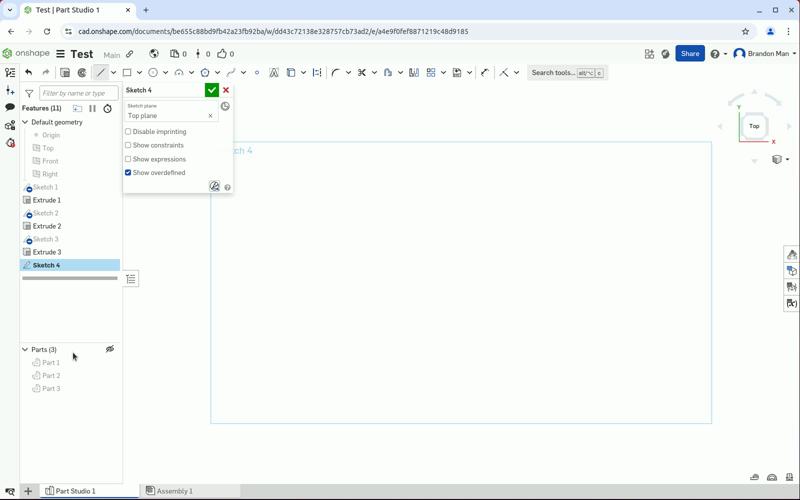
mouse_move(423, 245)
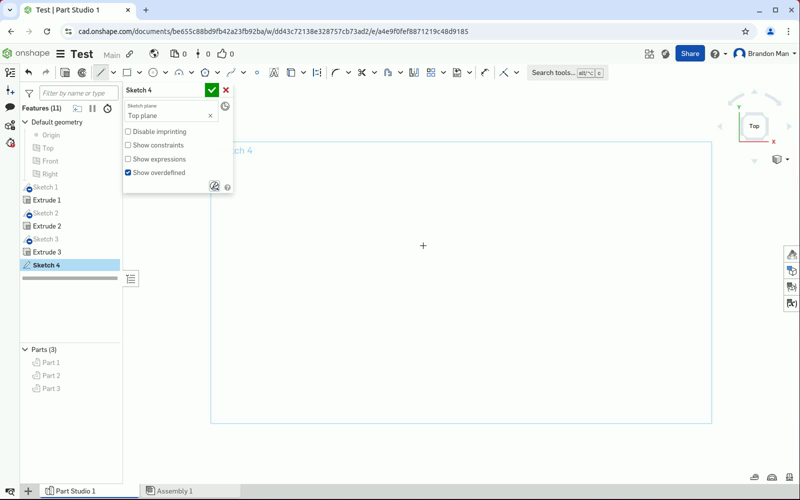
click(423, 245)
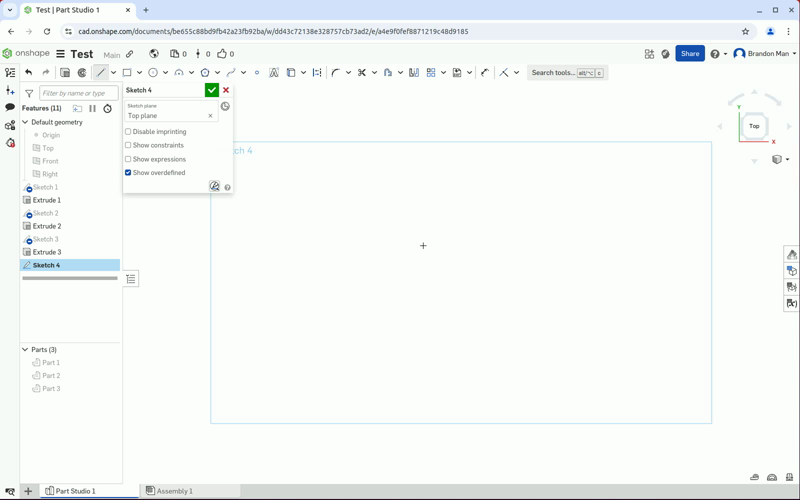
key_up(shift)
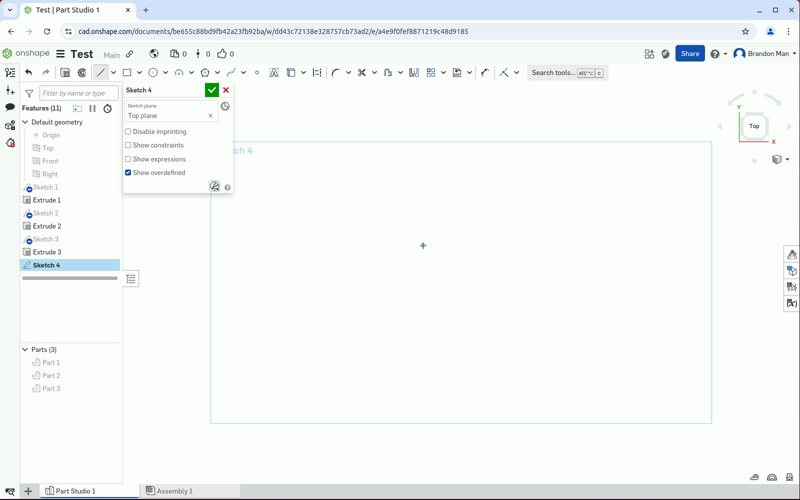
key_down(shift)
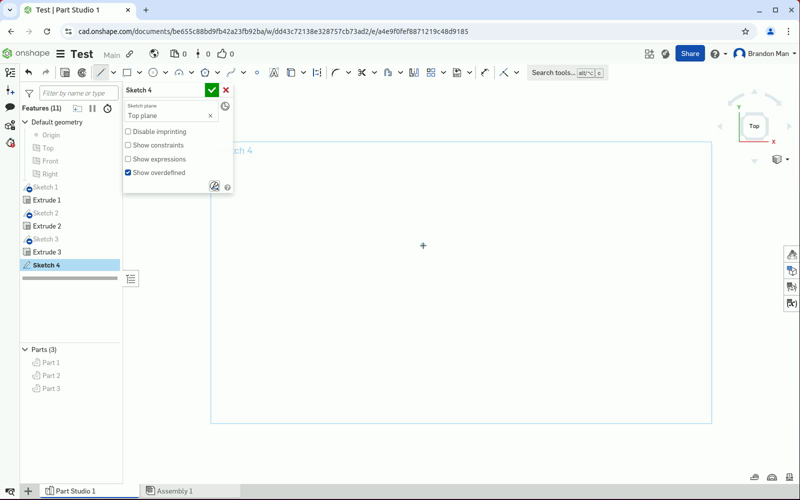
mouse_move(498, 245)
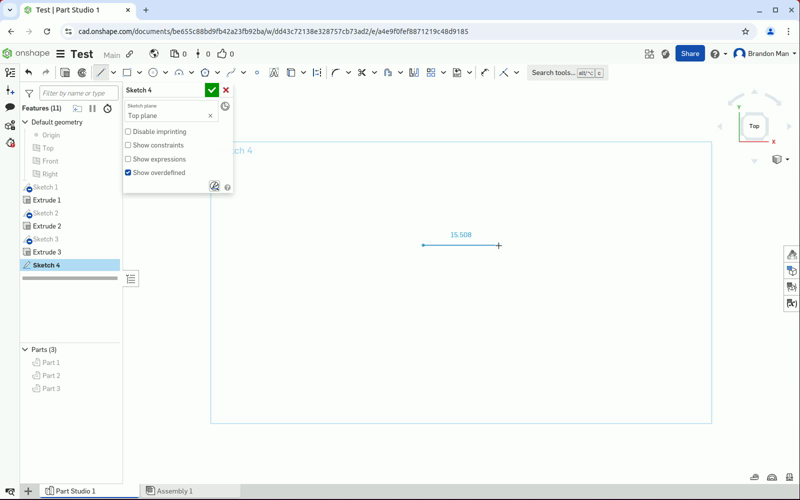
click(498, 245)
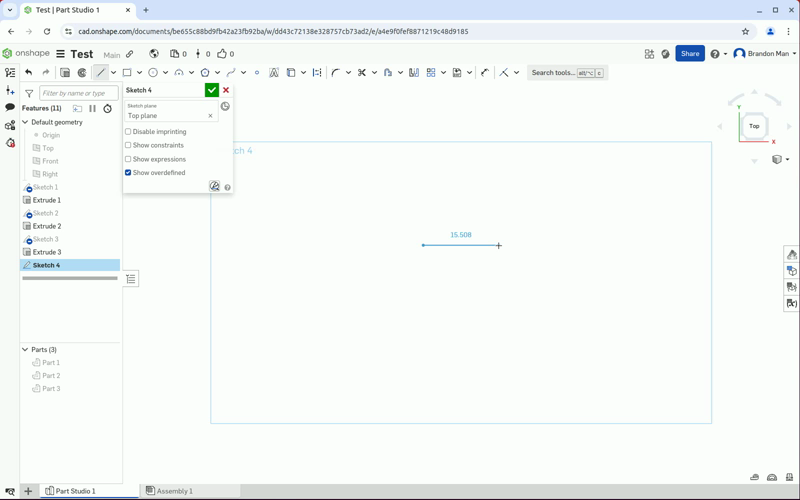
key_up(shift)
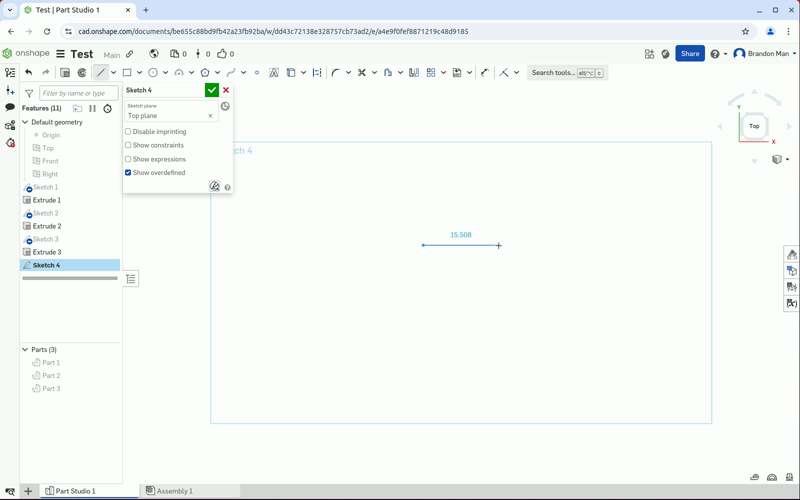
key_down(shift)
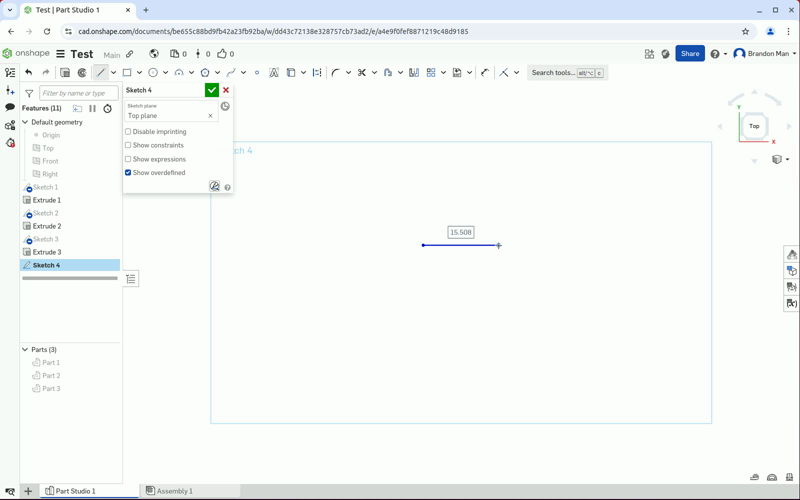
mouse_move(498, 170)
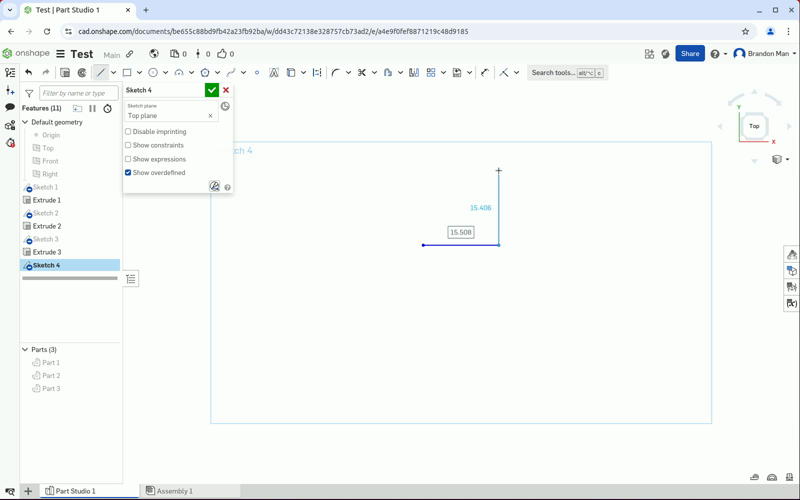
click(498, 170)
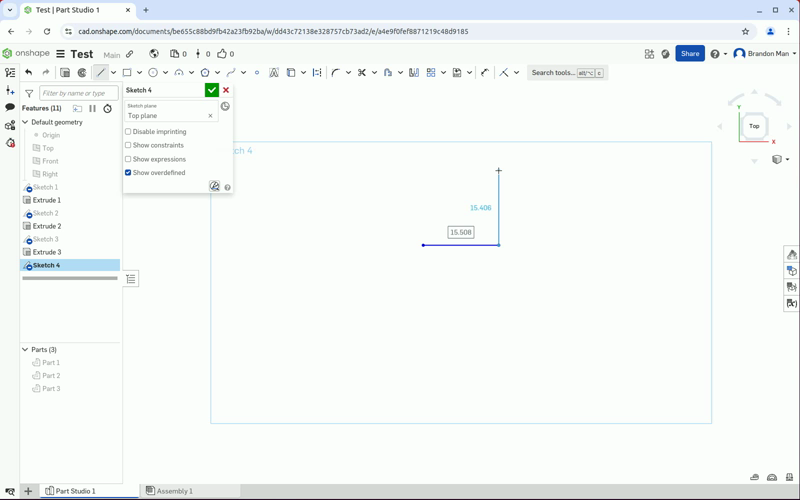
key_up(shift)
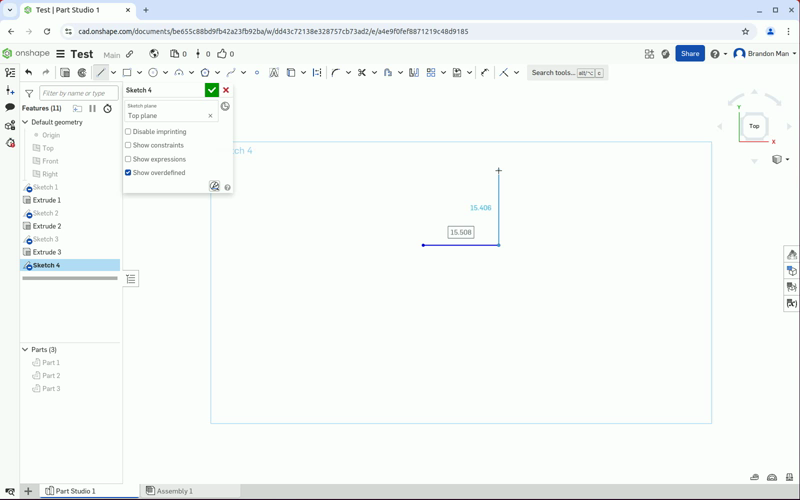
key_down(shift)
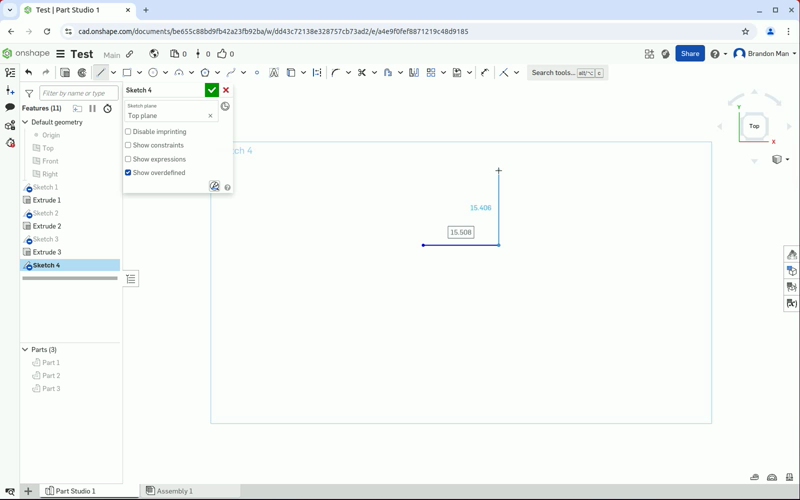
mouse_move(423, 170)
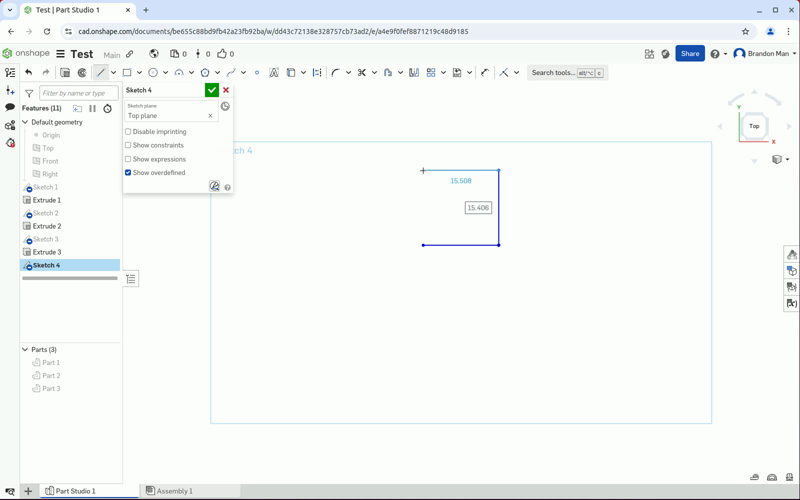
click(423, 170)
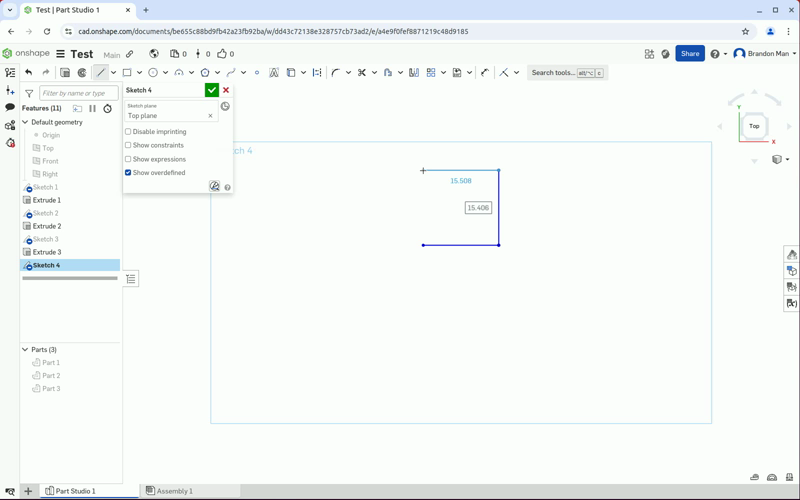
key_up(shift)
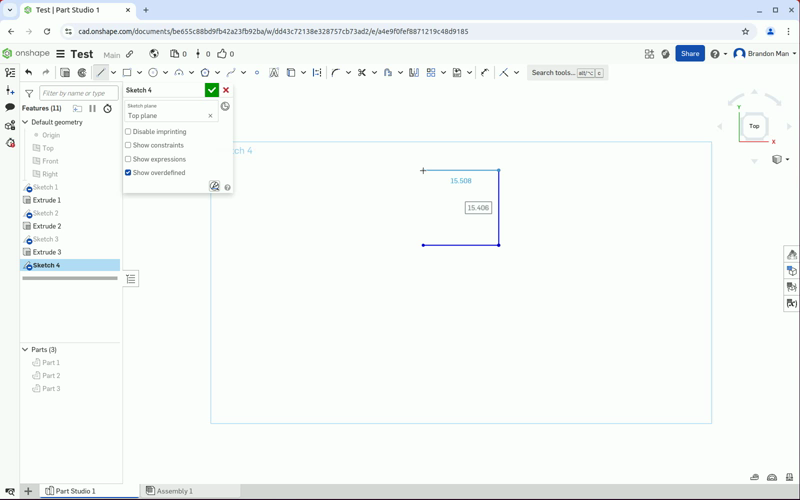
key_down(shift)
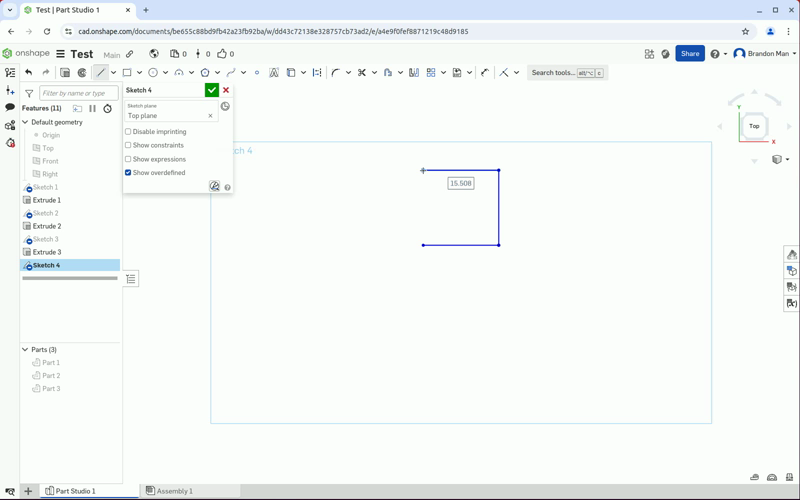
mouse_move(423, 245)
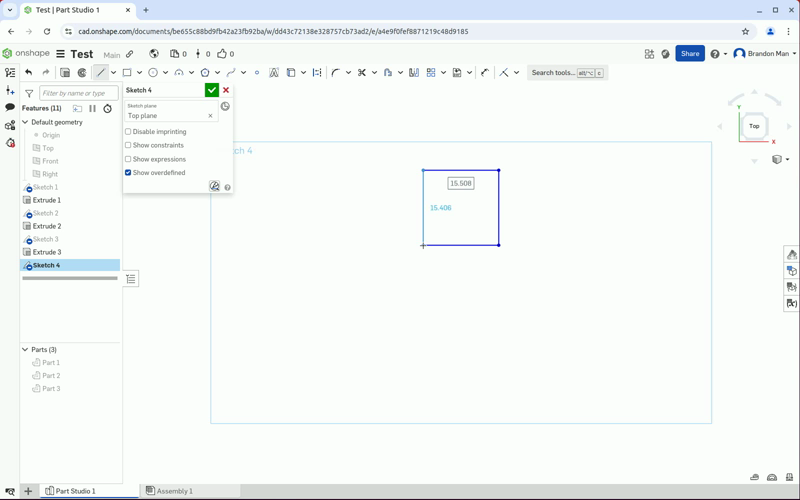
key_up(shift)
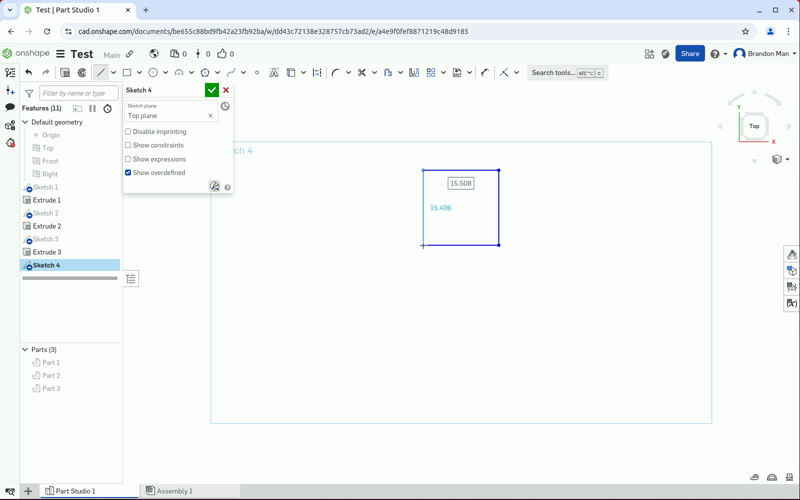
click(423, 245)
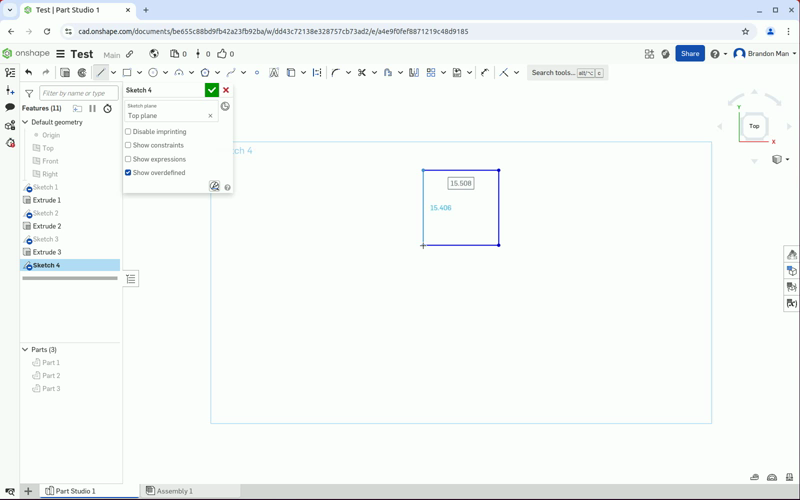
key(esc)
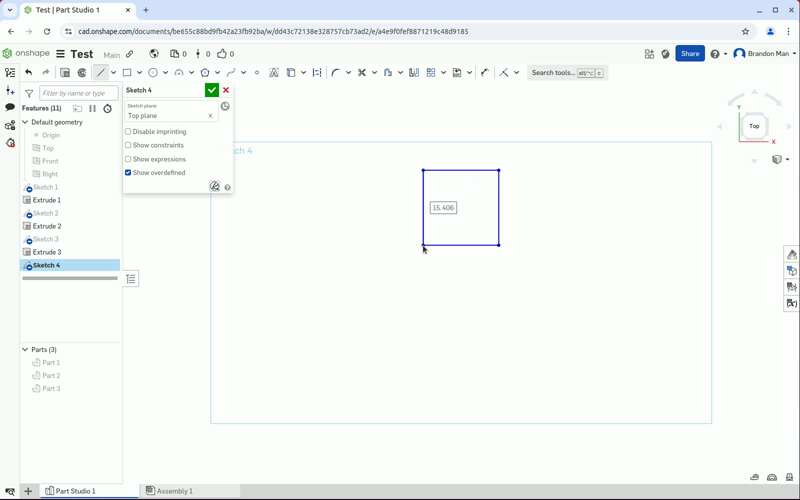
mouse_move(432, 231)
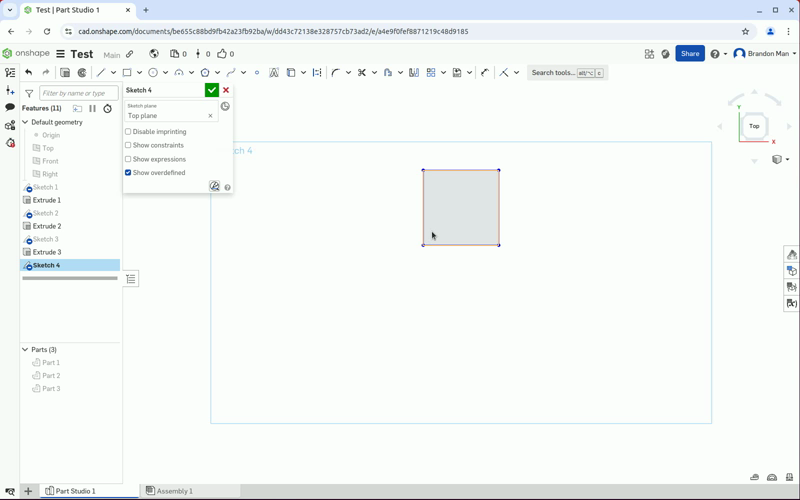
click(432, 231)
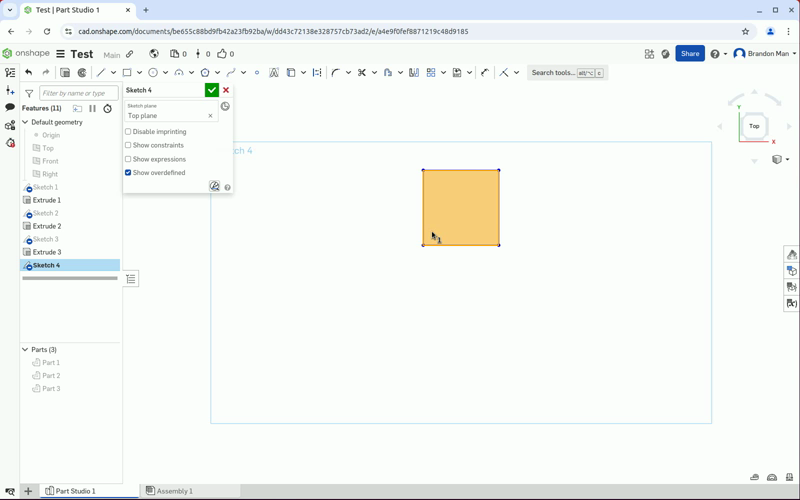
mouse_move(73, 352)
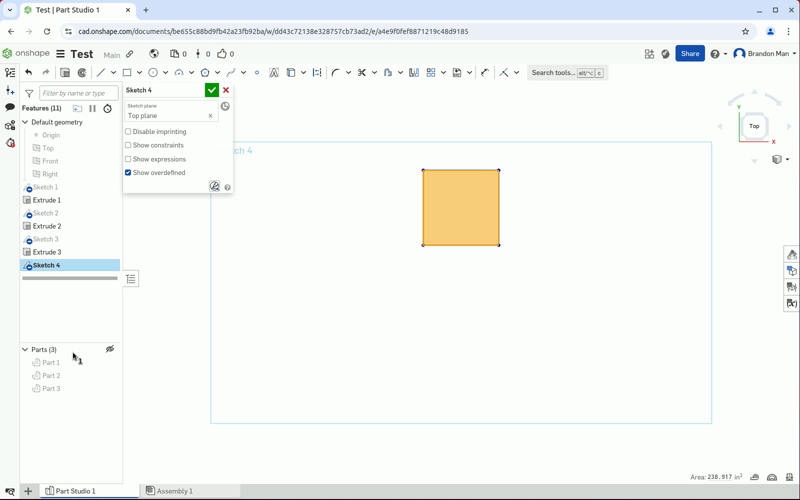
key(shift+y)
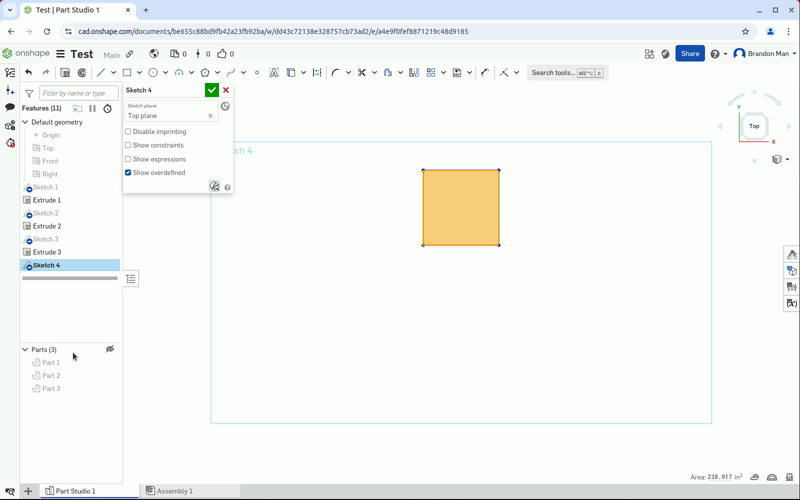
key(shift+e)
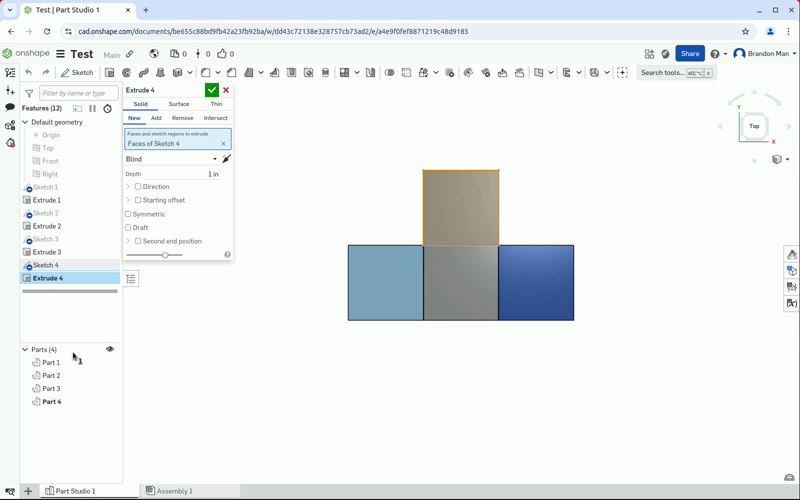
mouse_move(143, 106)
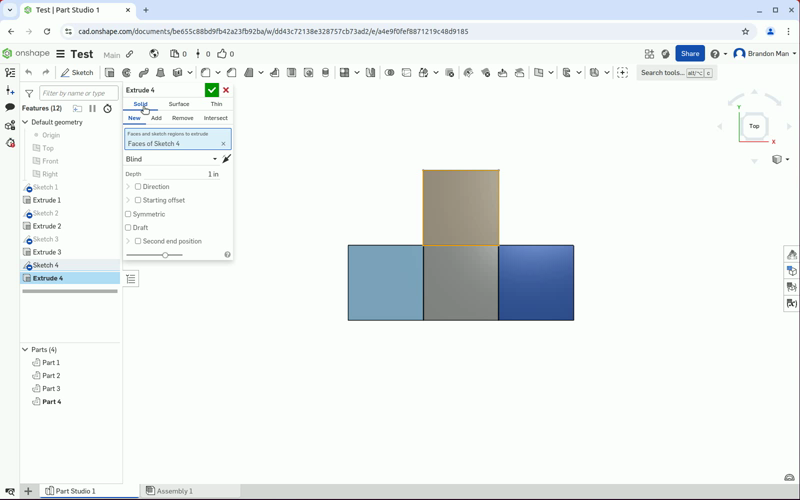
click(143, 106)
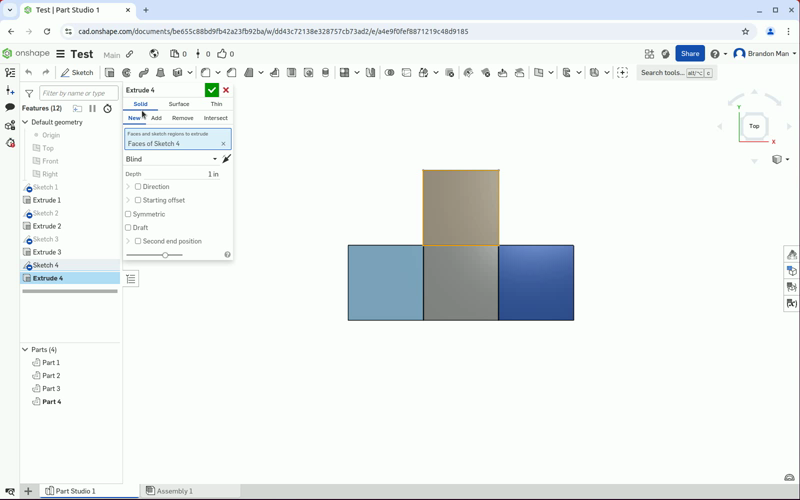
mouse_move(137, 120)
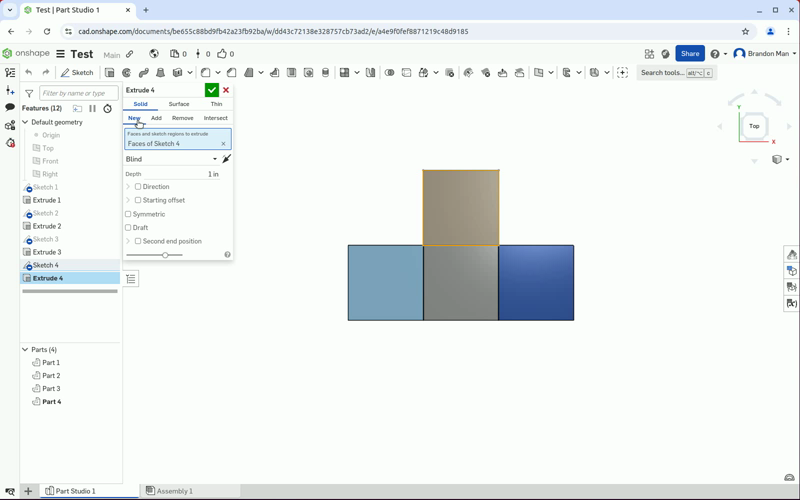
click(137, 120)
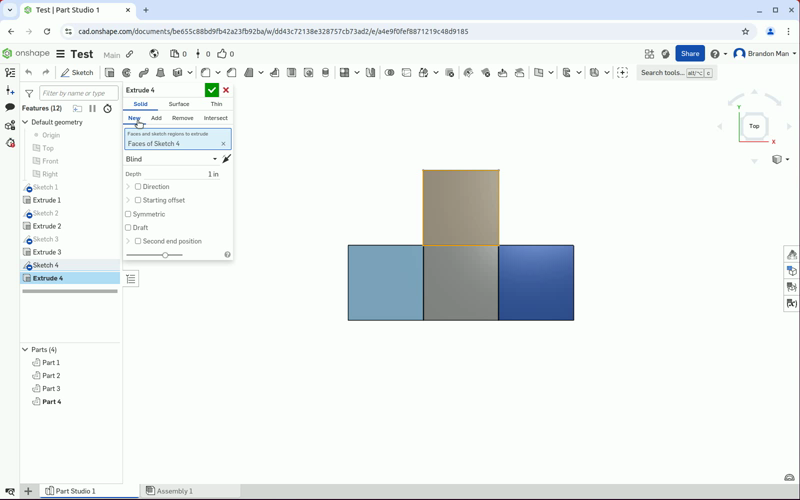
key(tab, 4)
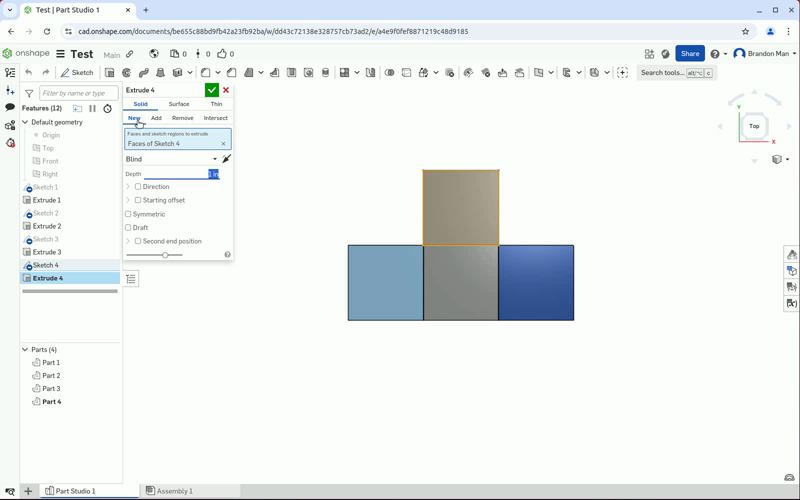
text(15.405)
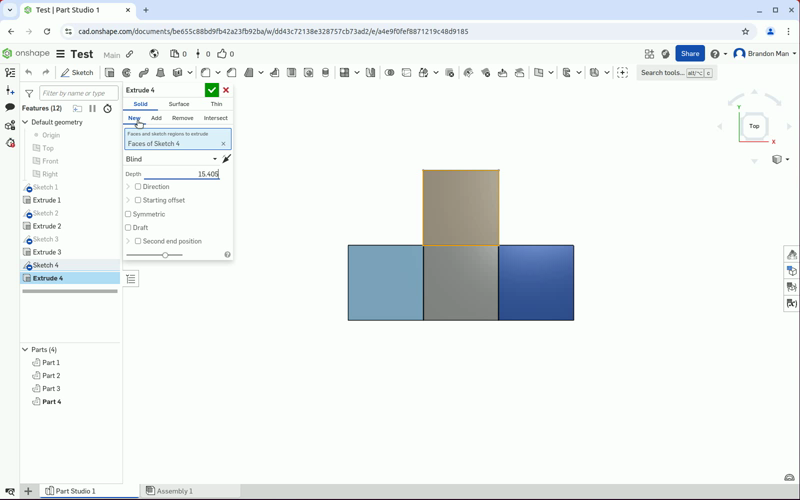
key(enter)
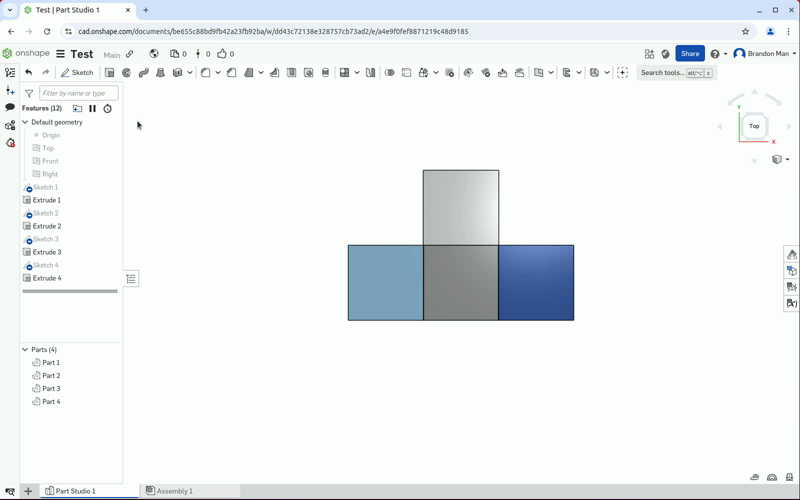
key(shift+h)
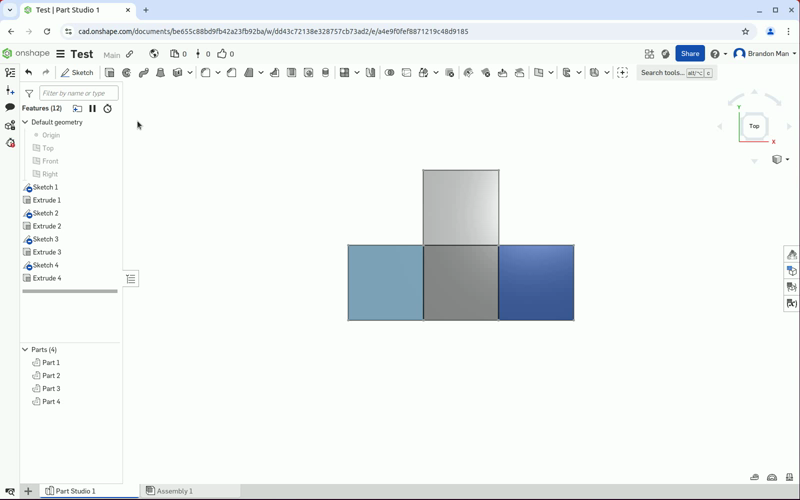
key(shift+h)
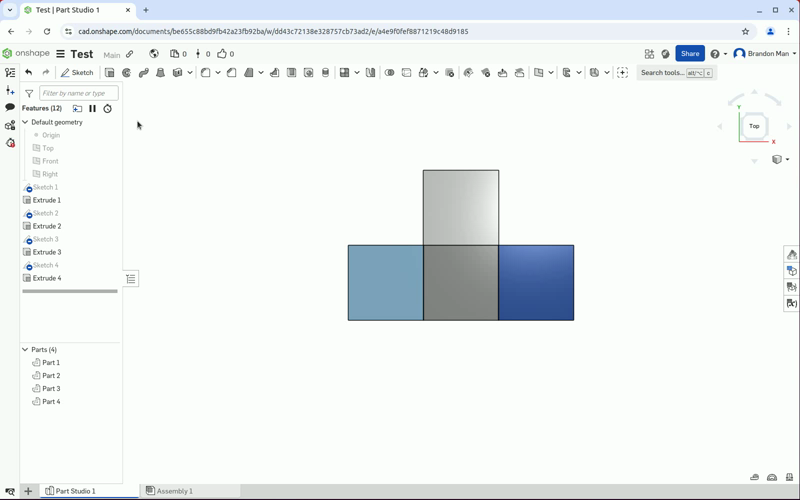
mouse_move(73, 189)
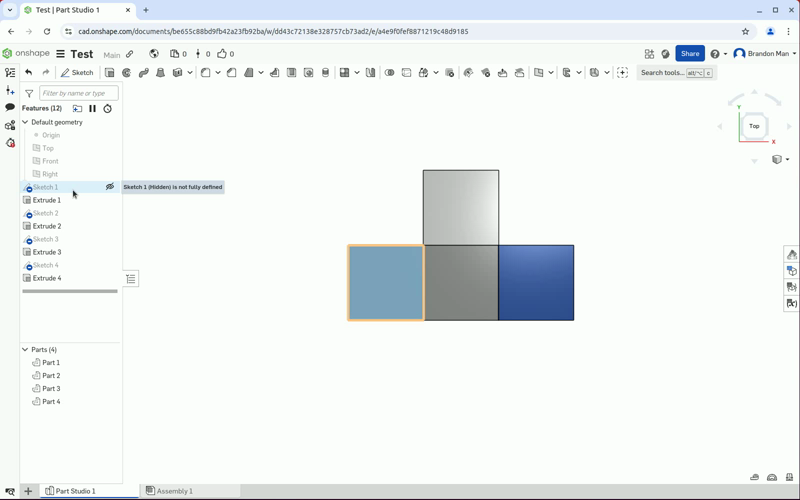
click(73, 189)
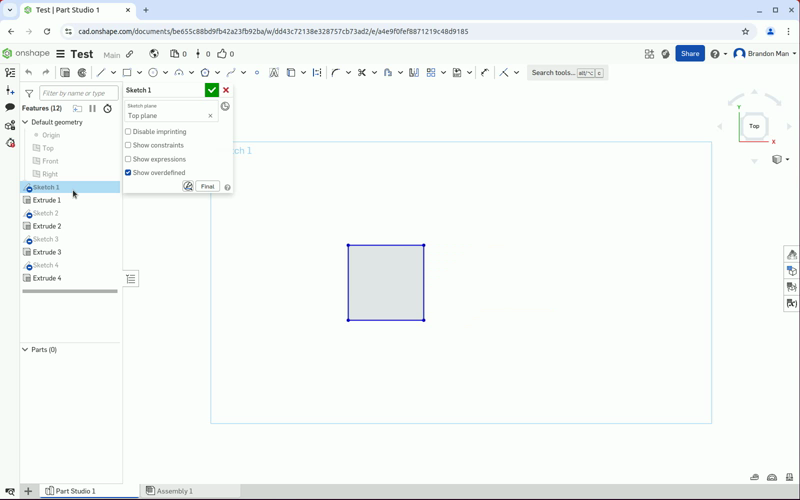
mouse_move(229, 92)
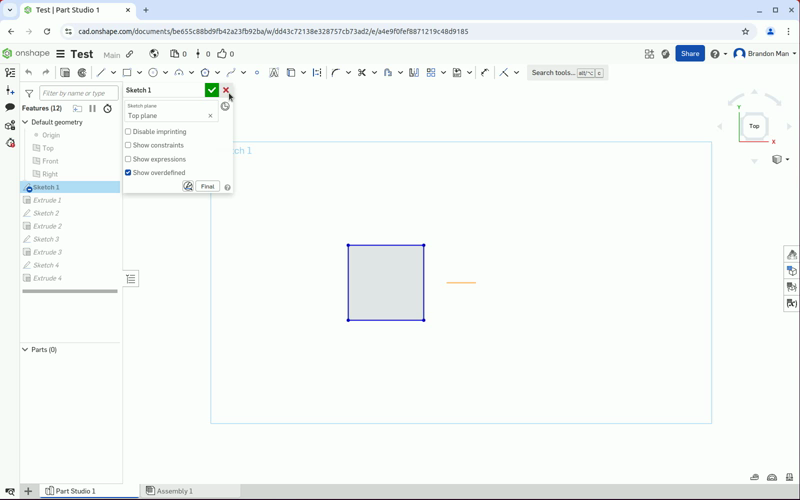
click(229, 92)
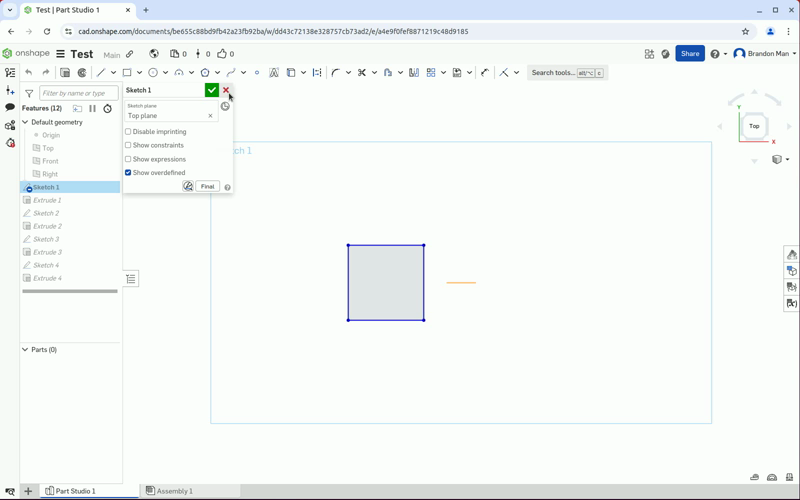
key(shift+s)
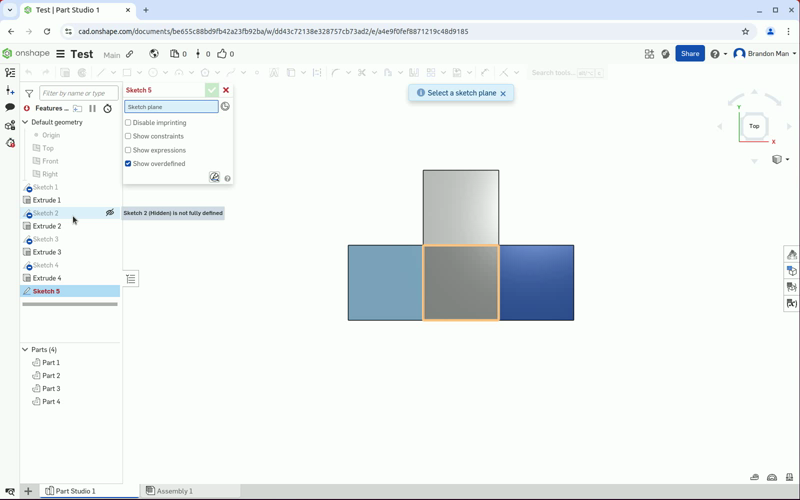
scroll(3)
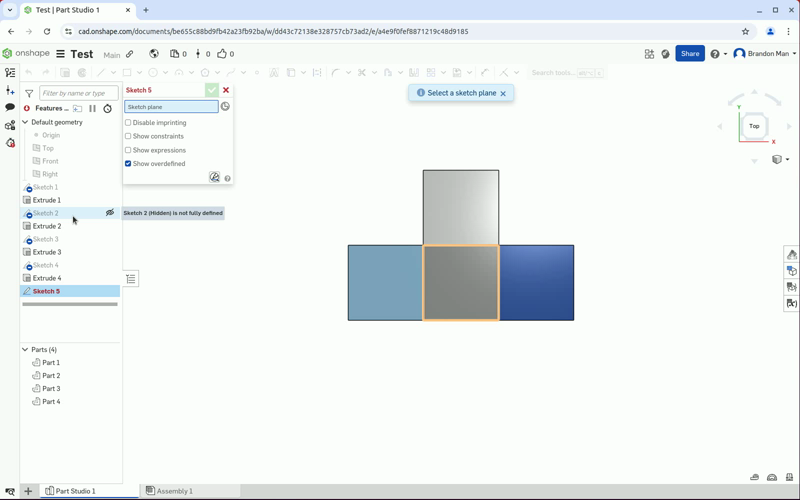
mouse_move(73, 150)
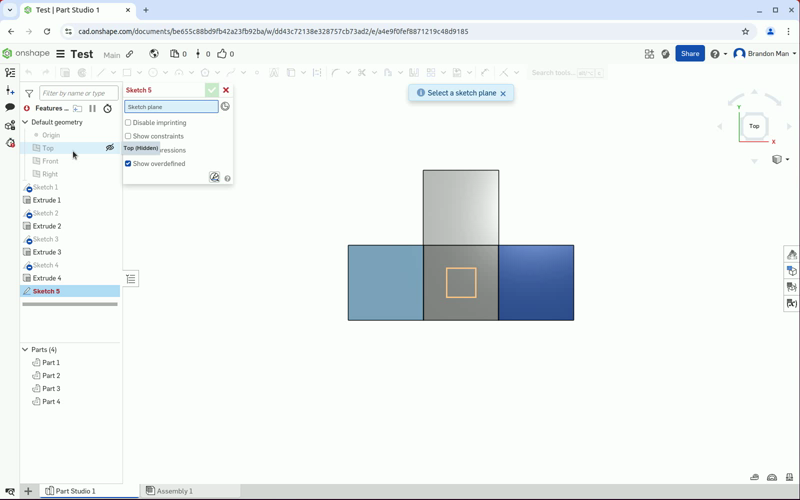
click(73, 150)
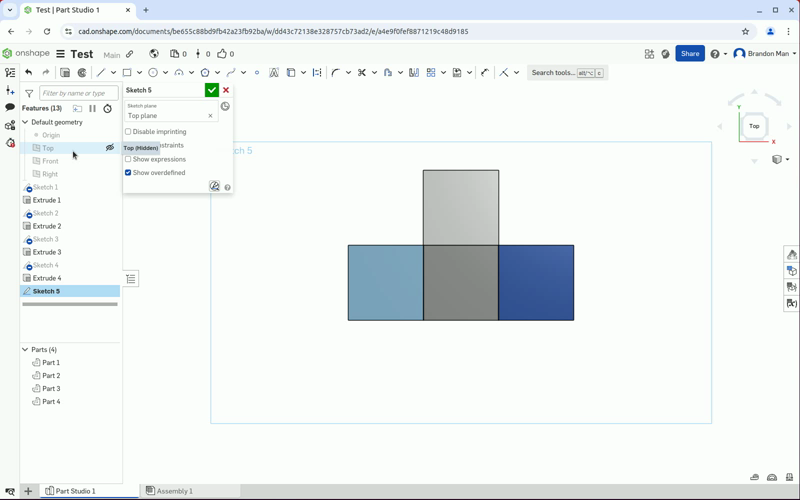
mouse_move(73, 352)
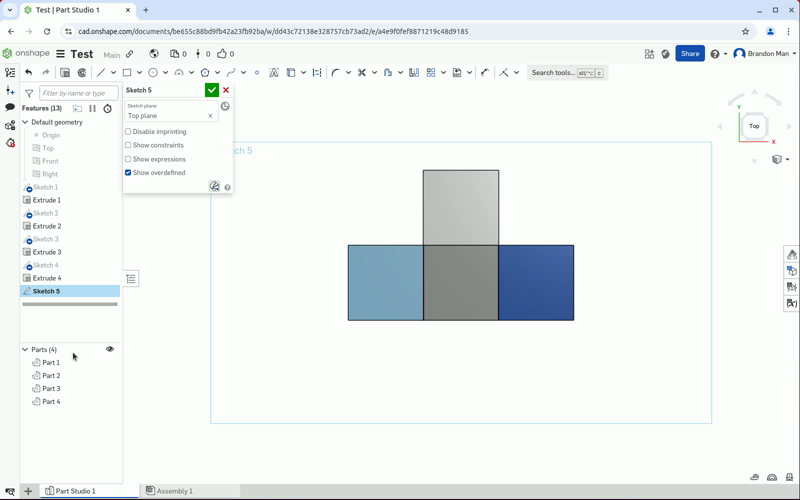
key(y)
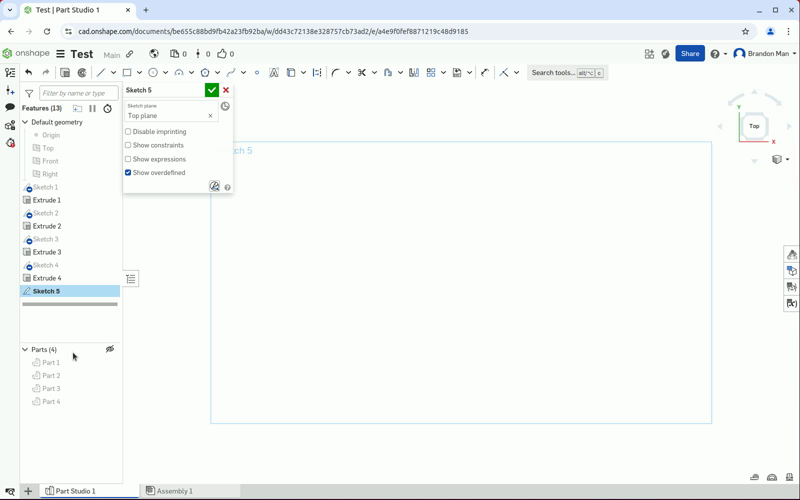
key(l)
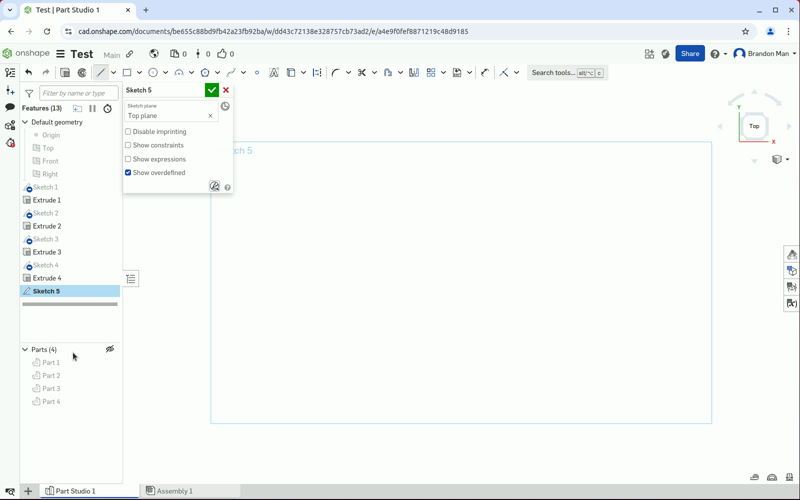
key_down(shift)
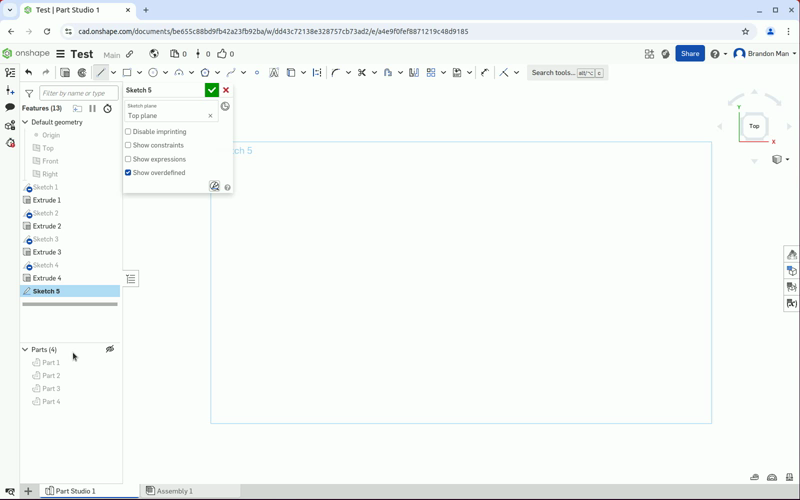
mouse_move(423, 395)
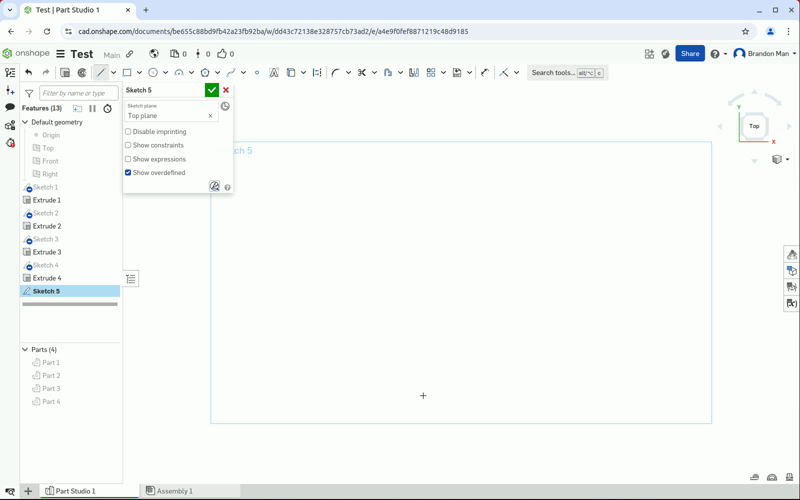
click(423, 395)
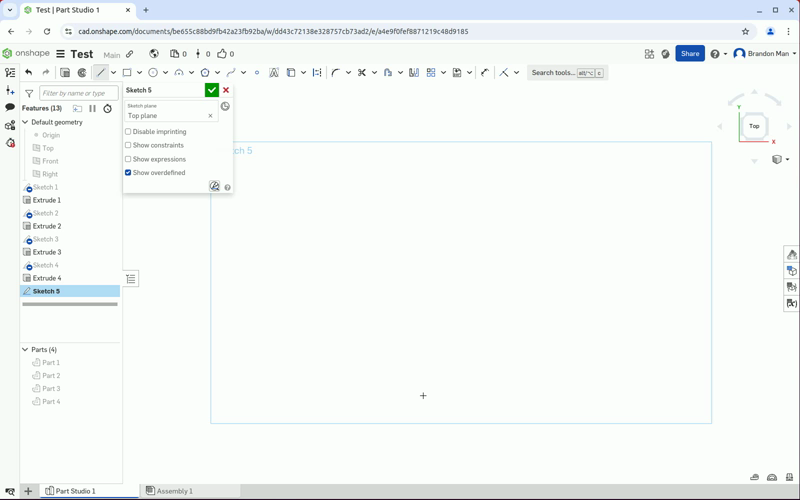
key_up(shift)
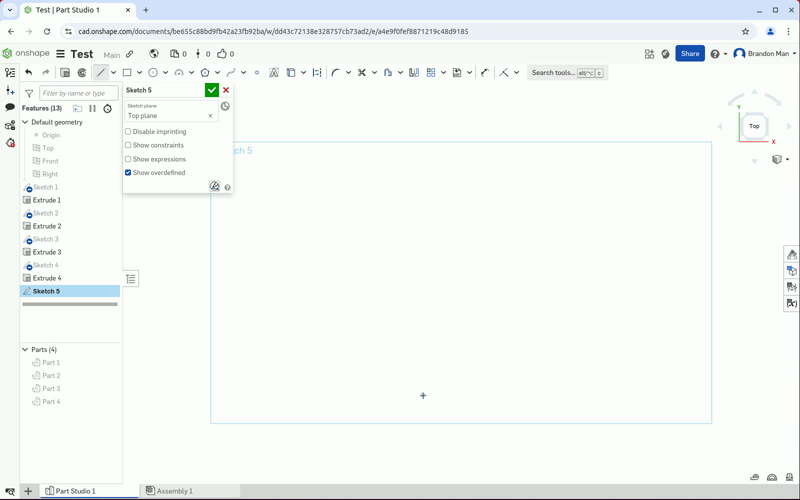
key_down(shift)
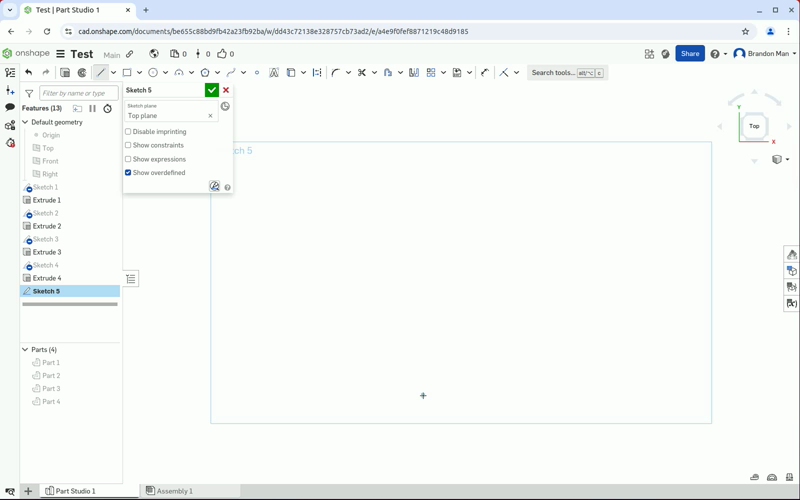
mouse_move(498, 395)
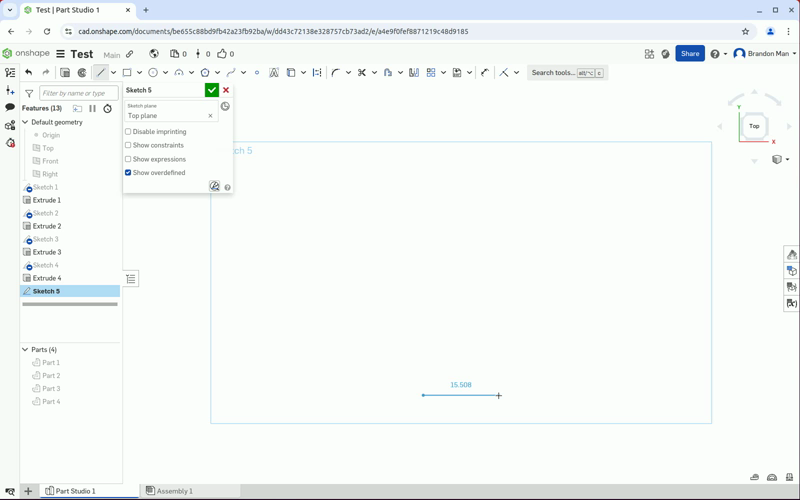
click(498, 395)
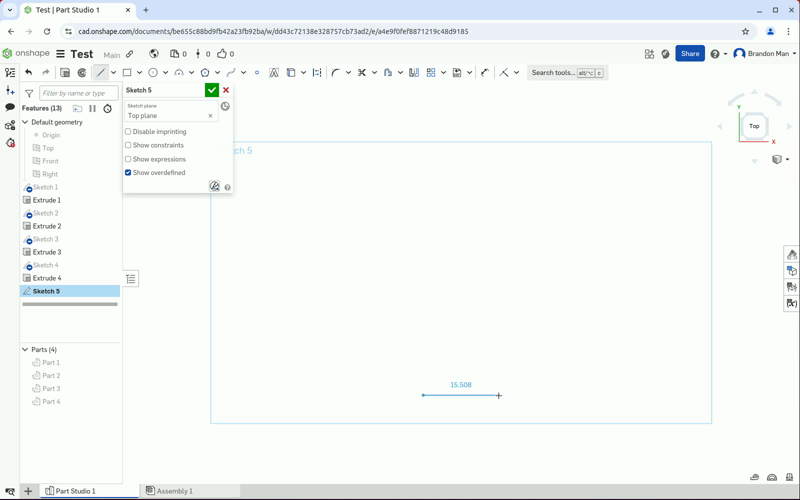
key_up(shift)
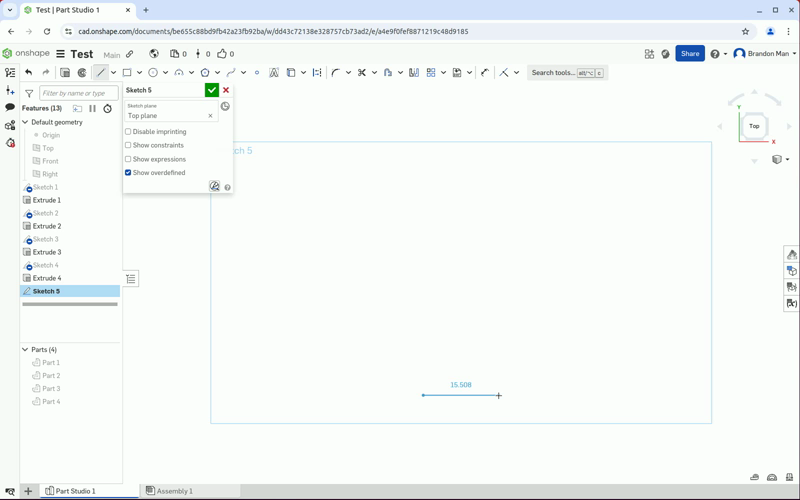
key_down(shift)
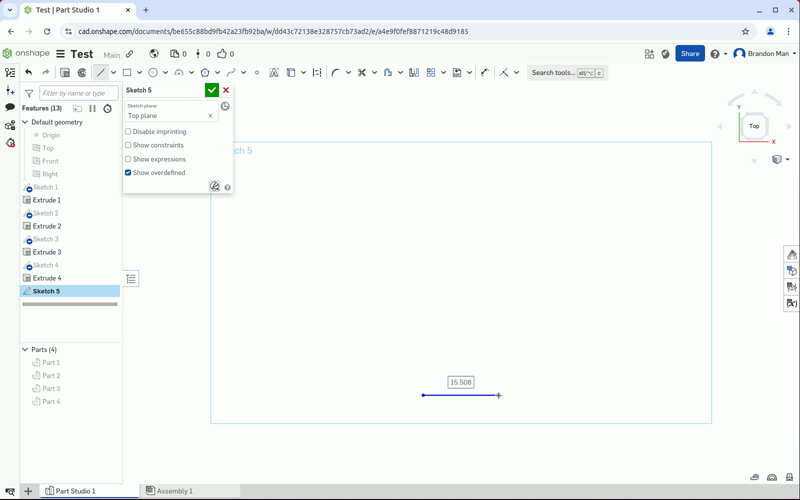
mouse_move(498, 320)
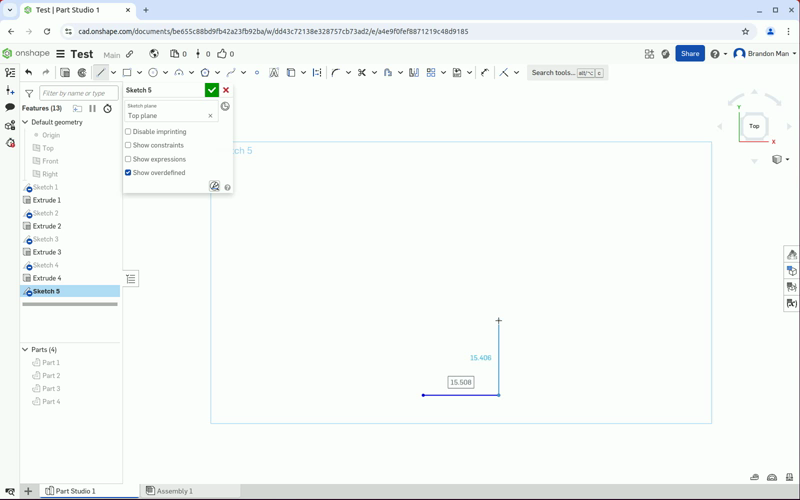
click(498, 320)
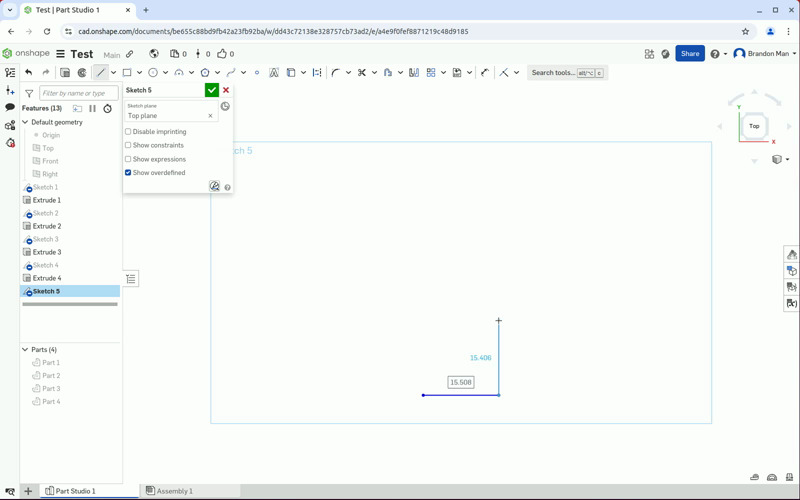
key_up(shift)
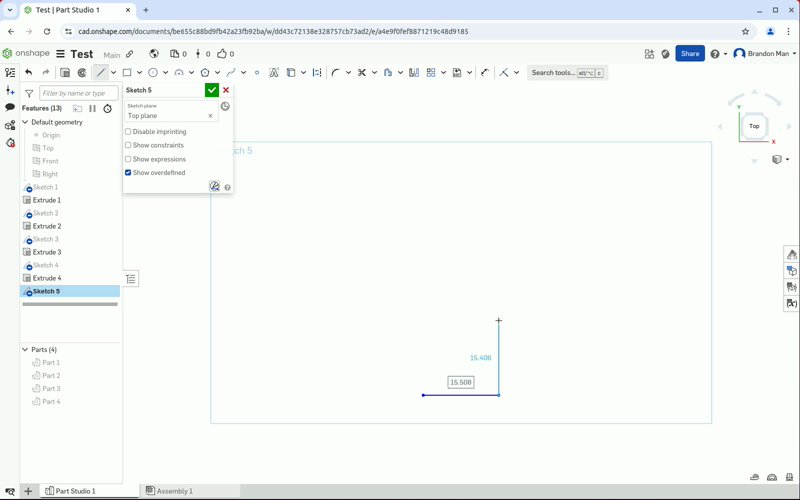
key_down(shift)
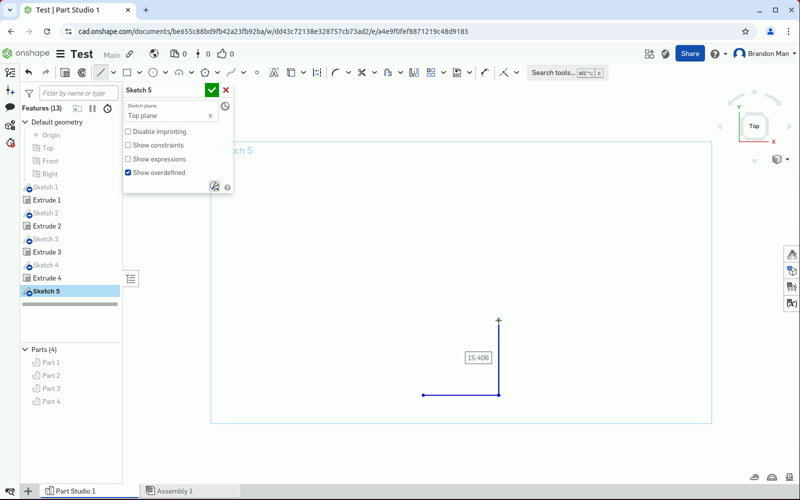
mouse_move(423, 320)
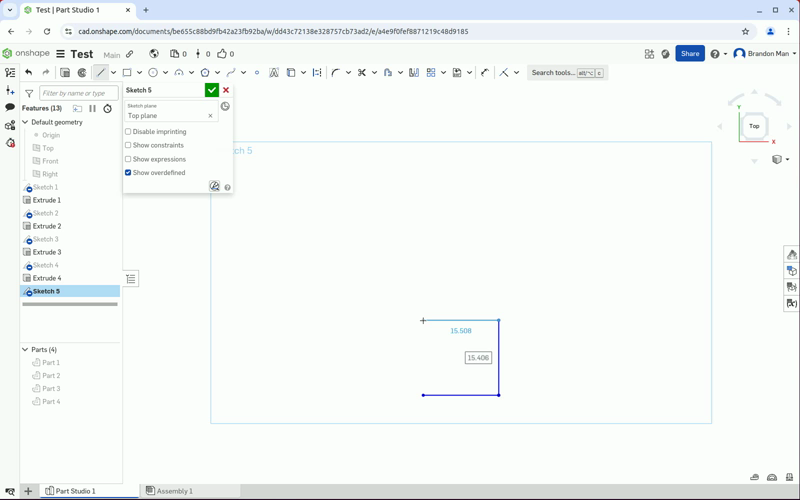
click(423, 320)
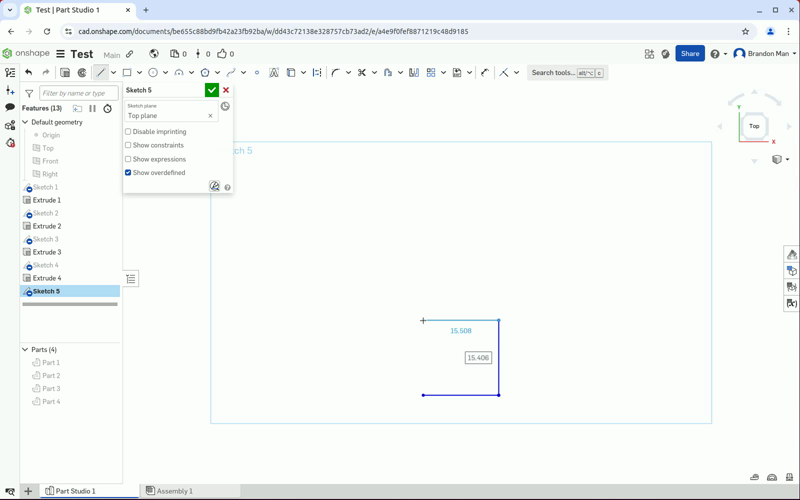
key_up(shift)
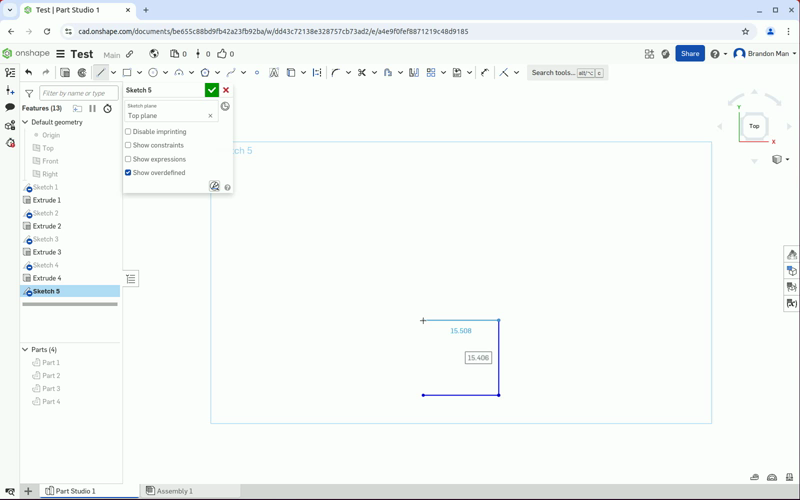
key_down(shift)
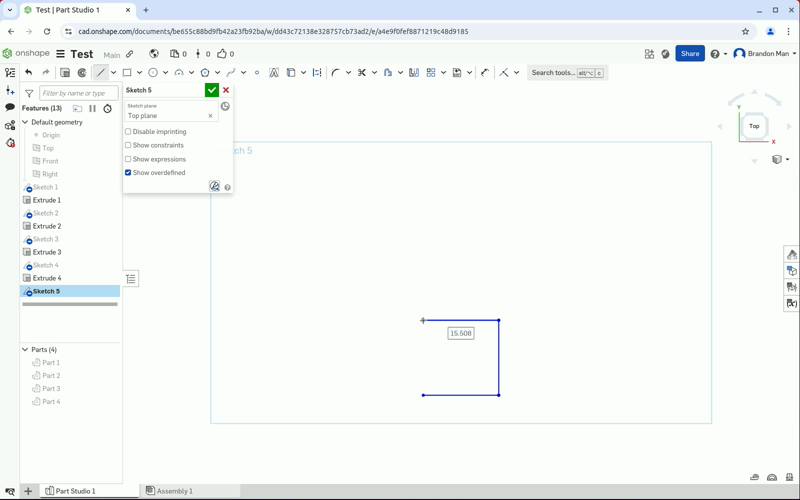
mouse_move(423, 395)
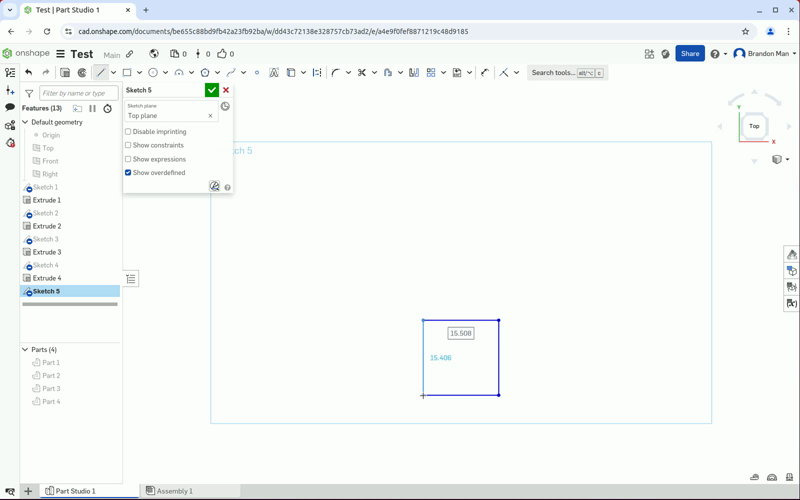
key_up(shift)
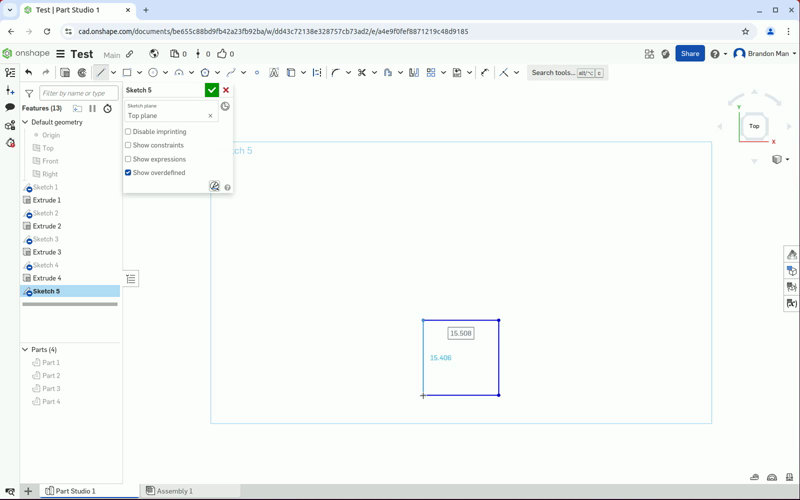
click(423, 395)
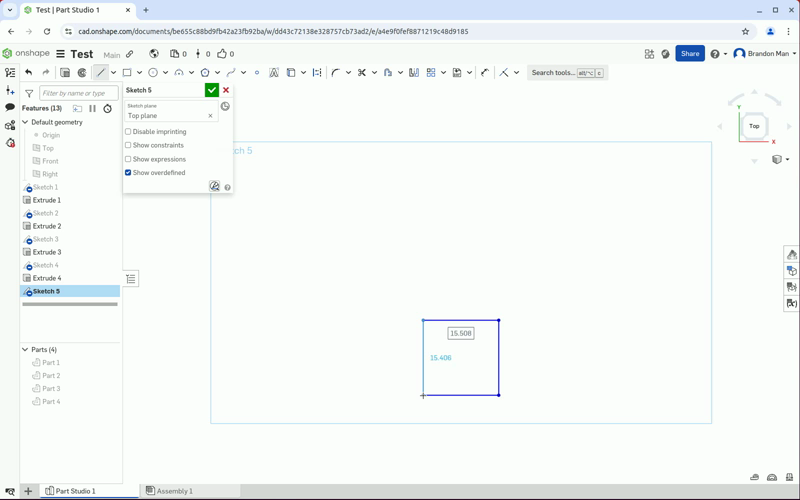
key(esc)
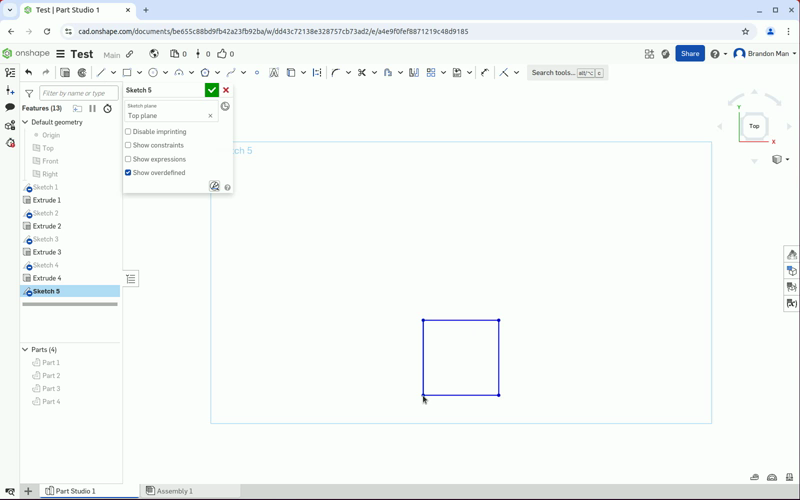
mouse_move(431, 384)
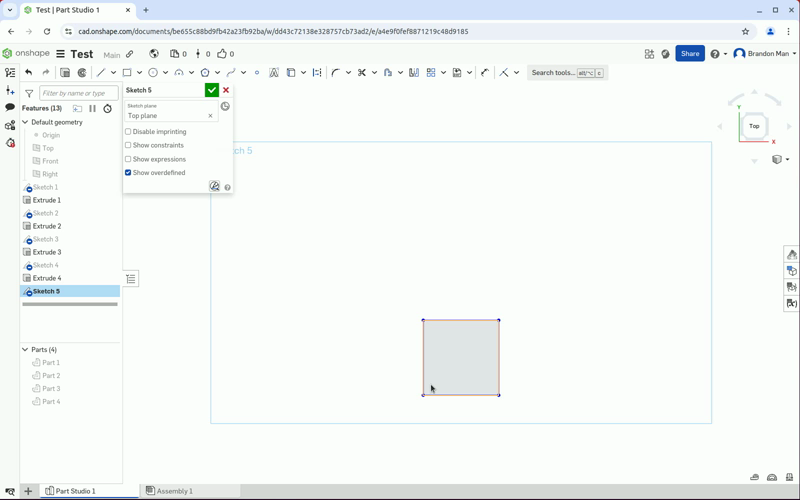
click(431, 384)
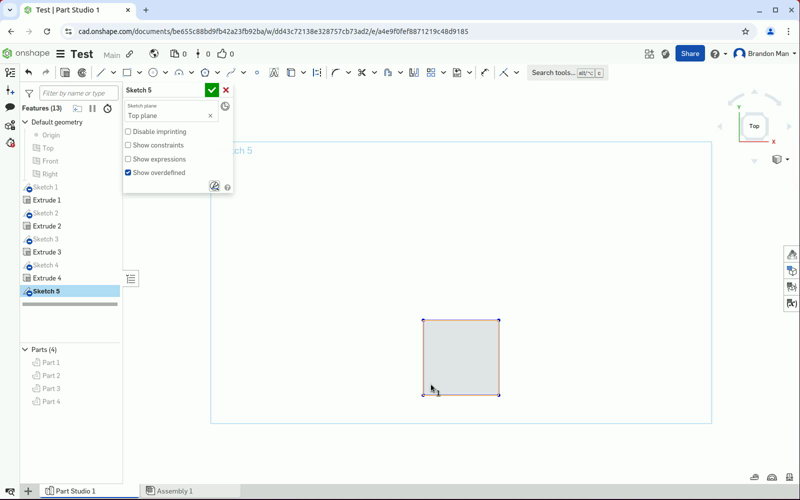
mouse_move(73, 352)
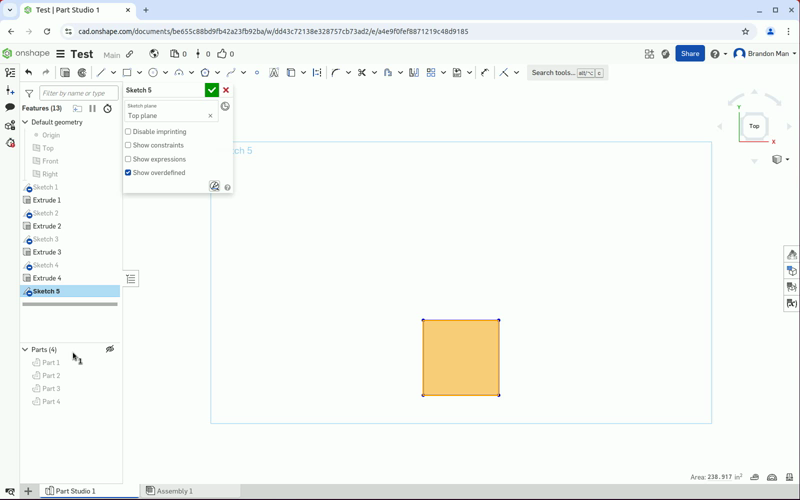
key(shift+y)
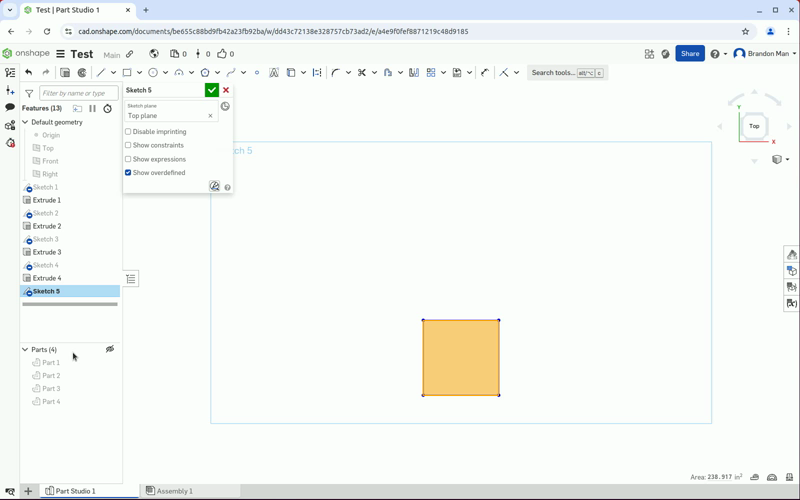
key(shift+e)
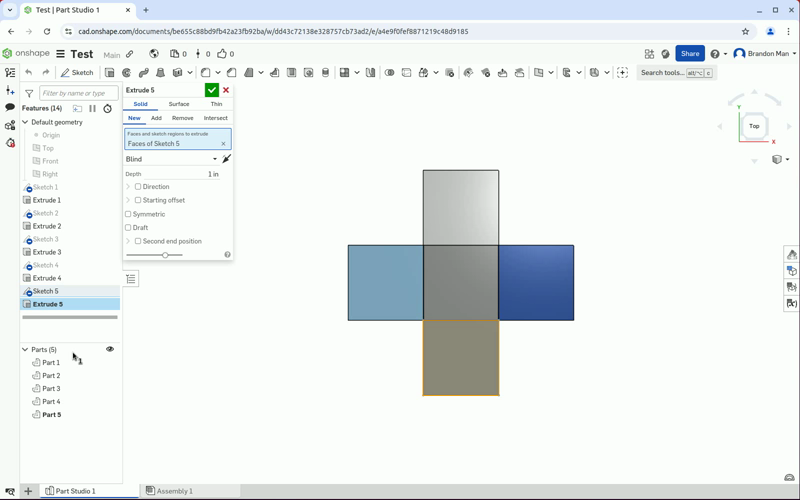
mouse_move(143, 106)
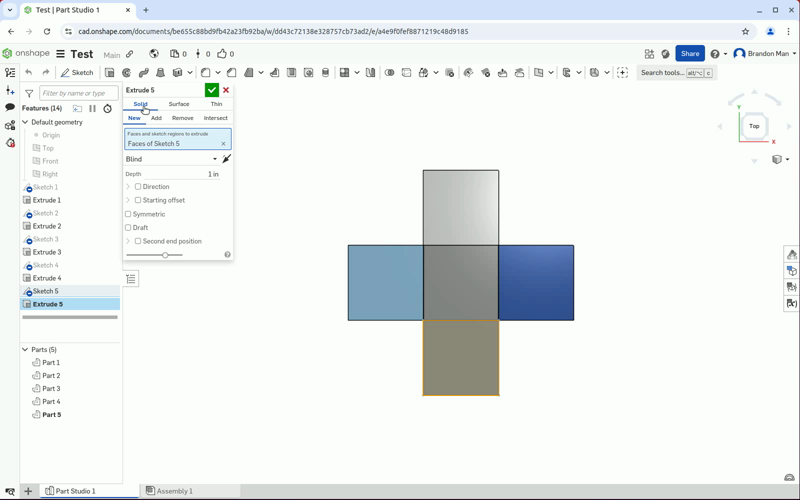
click(143, 106)
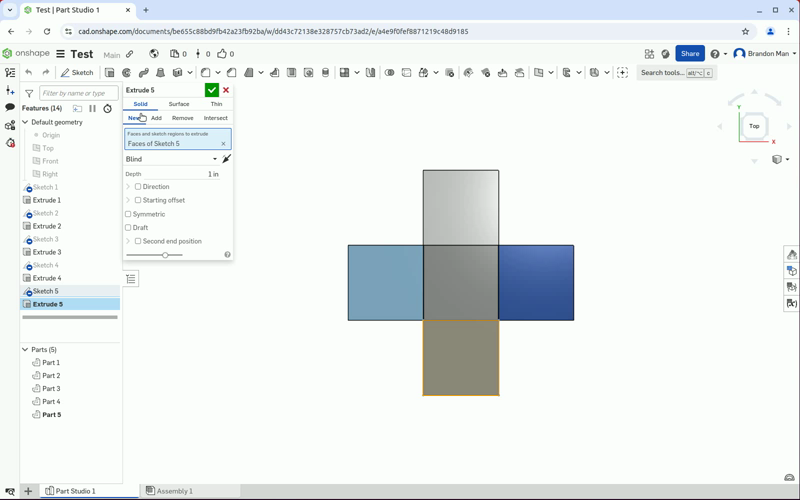
mouse_move(137, 120)
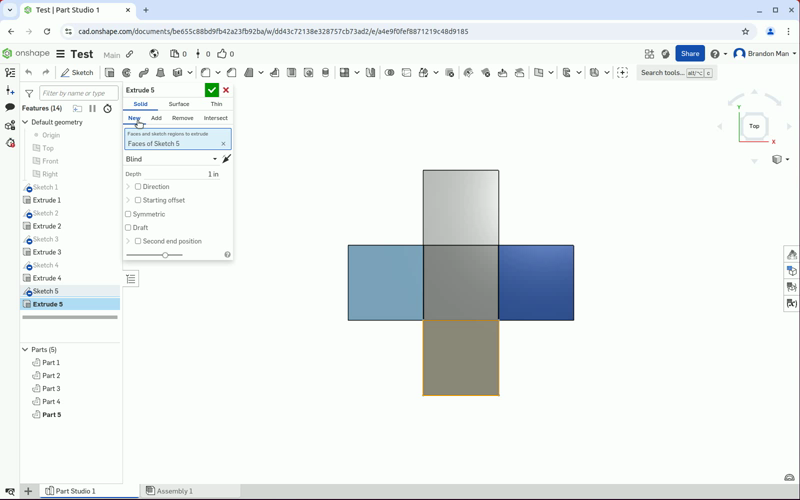
click(137, 120)
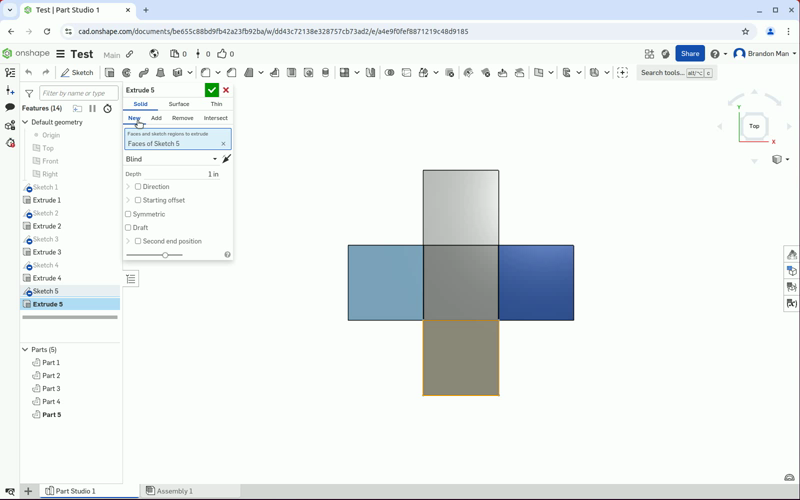
key(tab, 4)
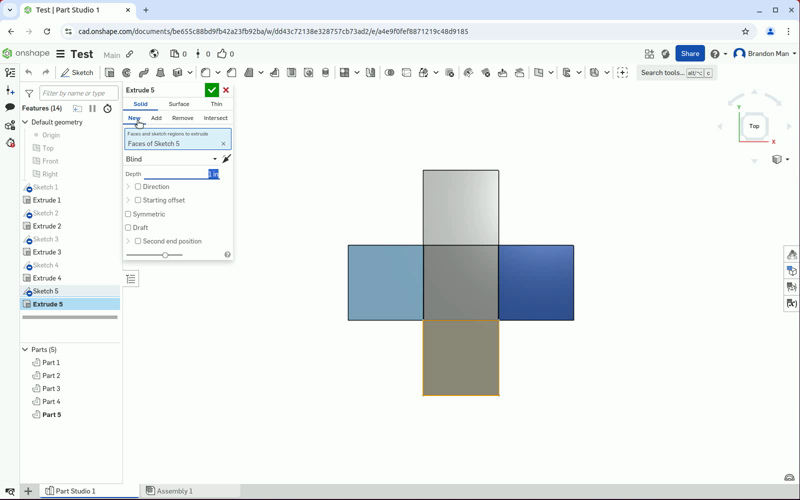
text(15.405)
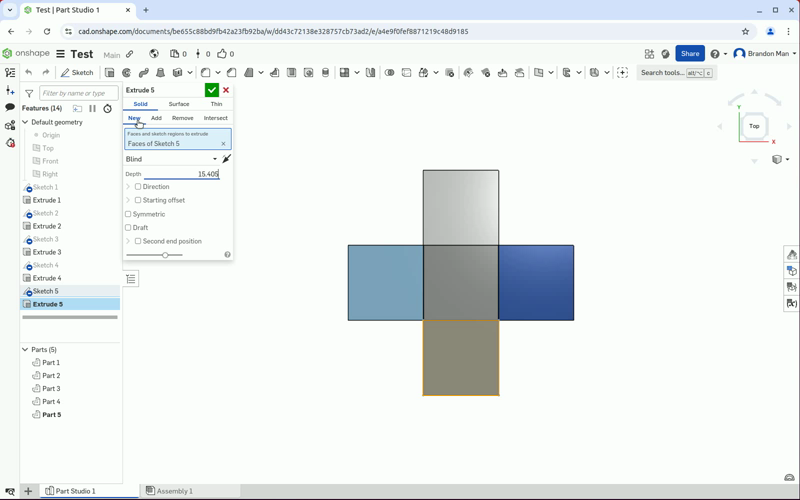
key(enter)
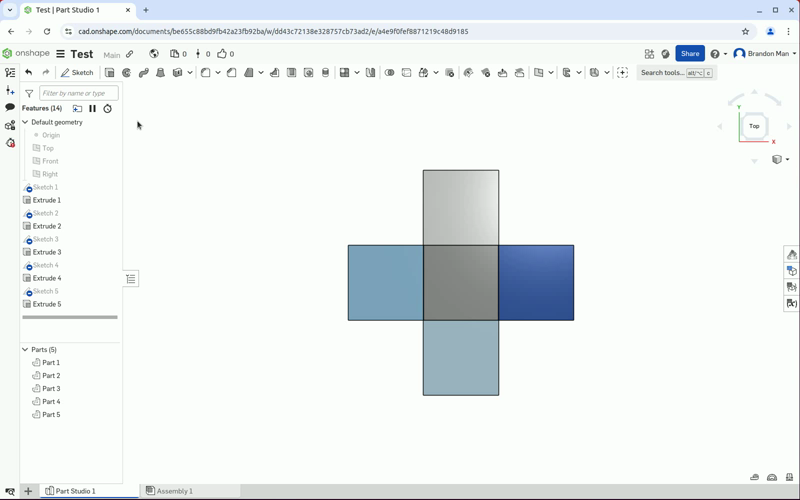
key(shift+h)
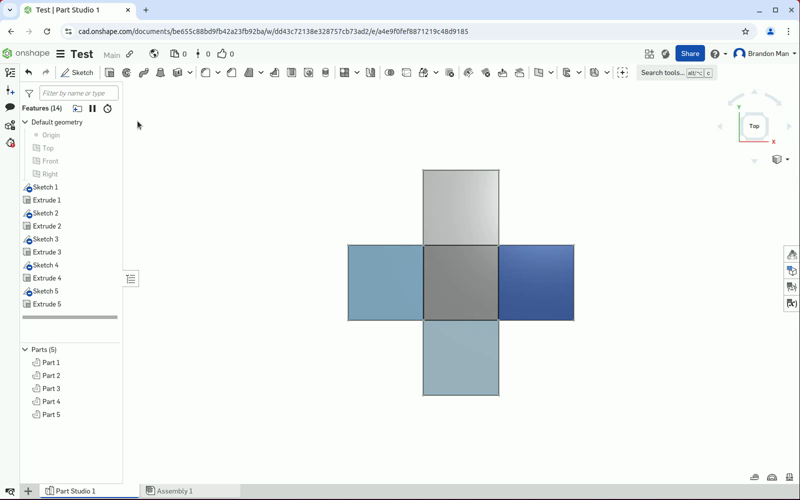
key(shift+h)
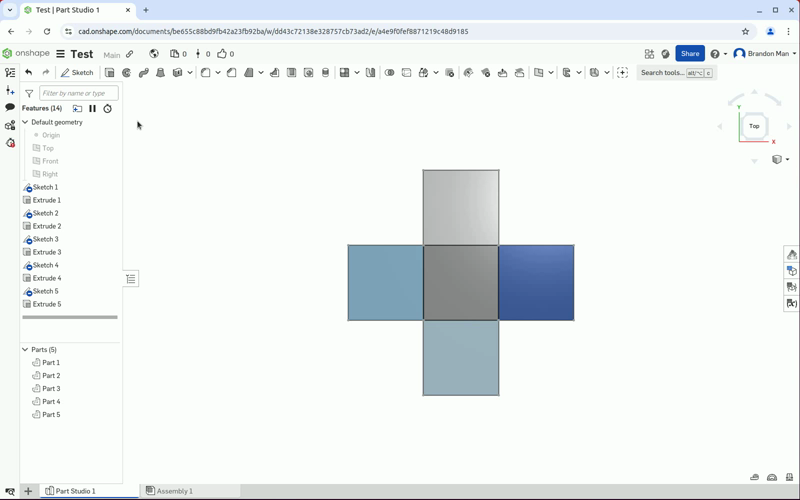
key(shift+7)
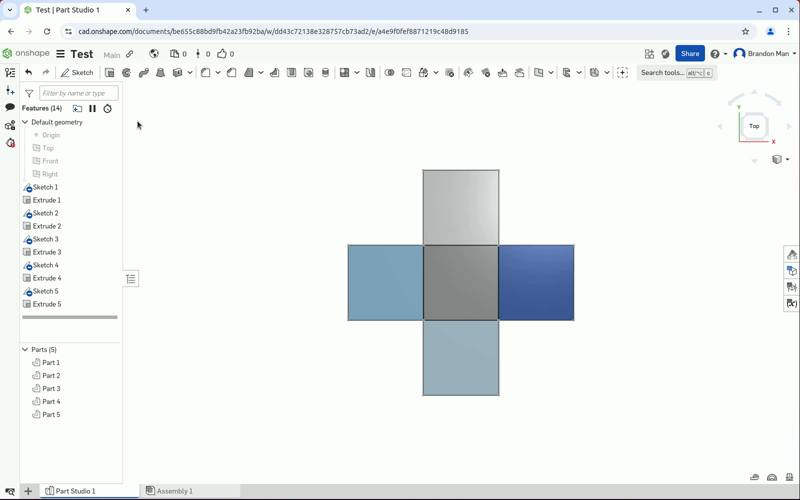
key(up, 3)
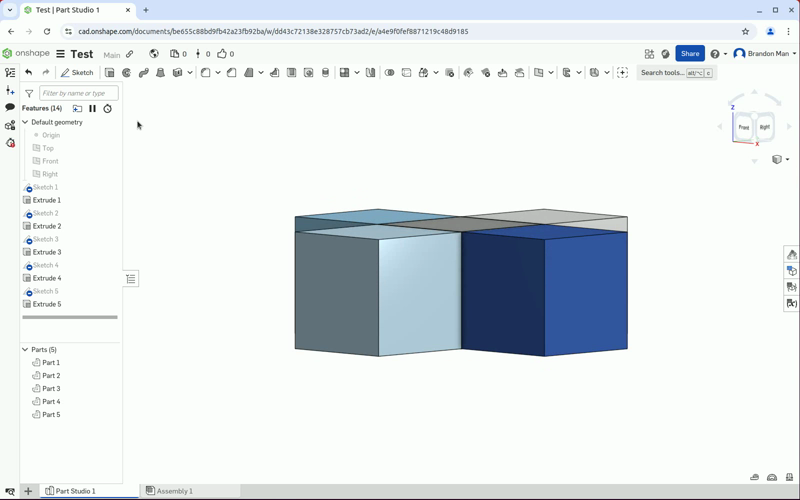
key(left, 3)
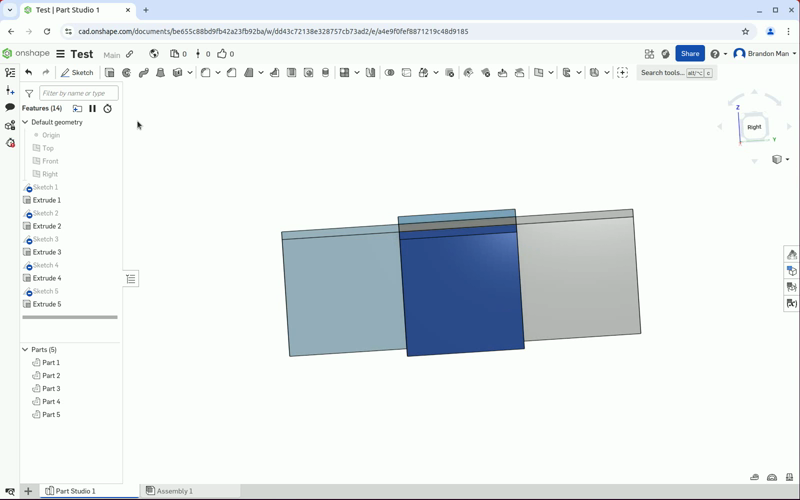
key(right, 3)
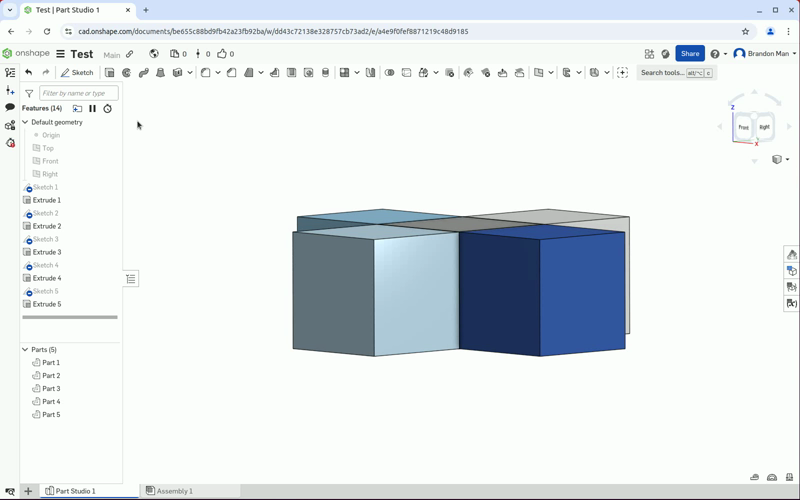
key(down, 3)
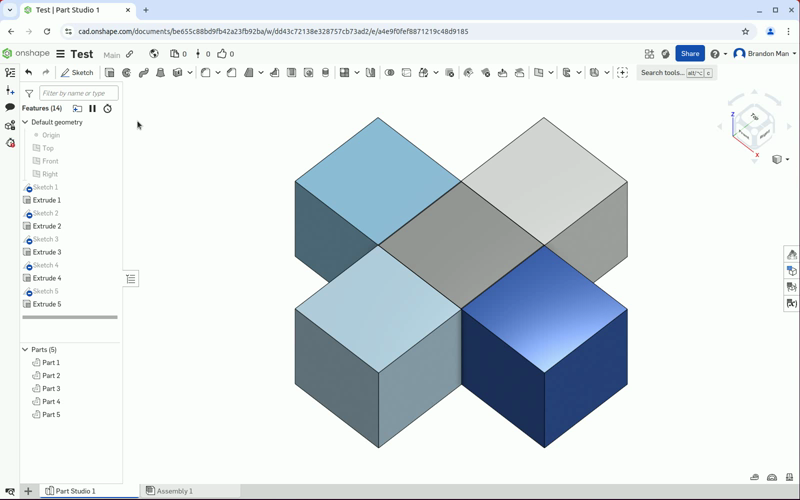
mouse_move(73, 189)
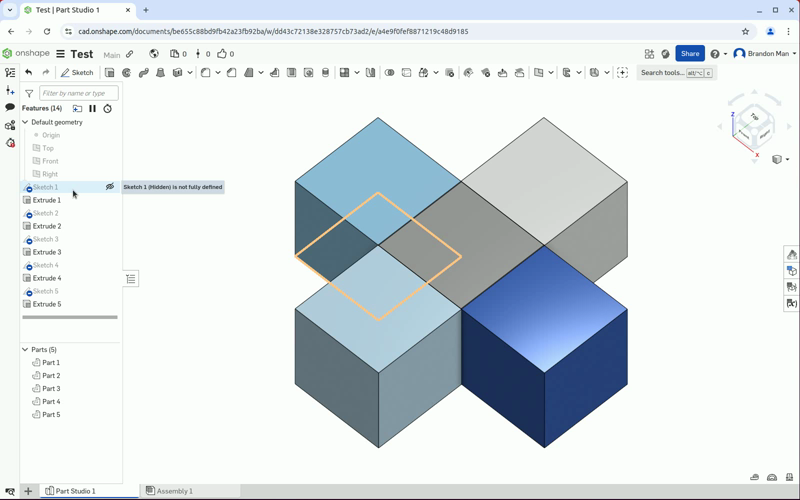
click(73, 189)